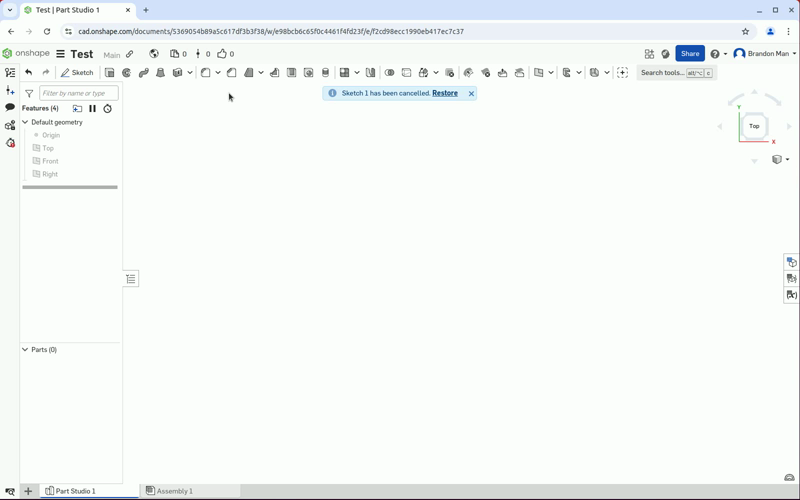
key(shift+h)
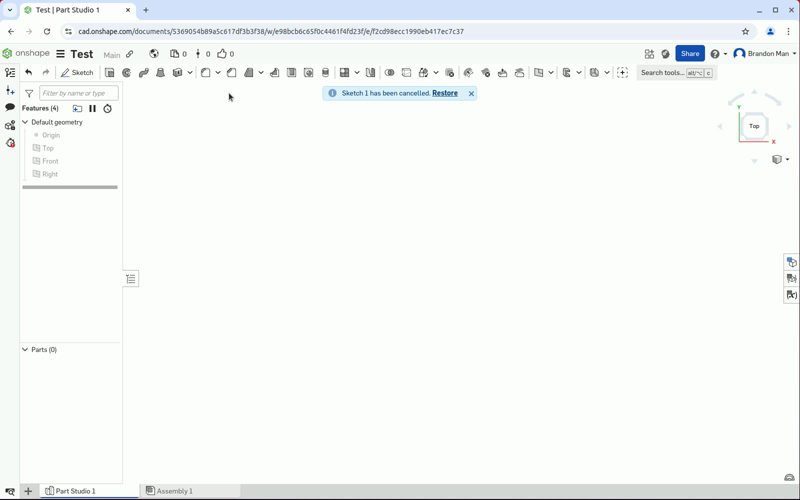
key(shift+s)
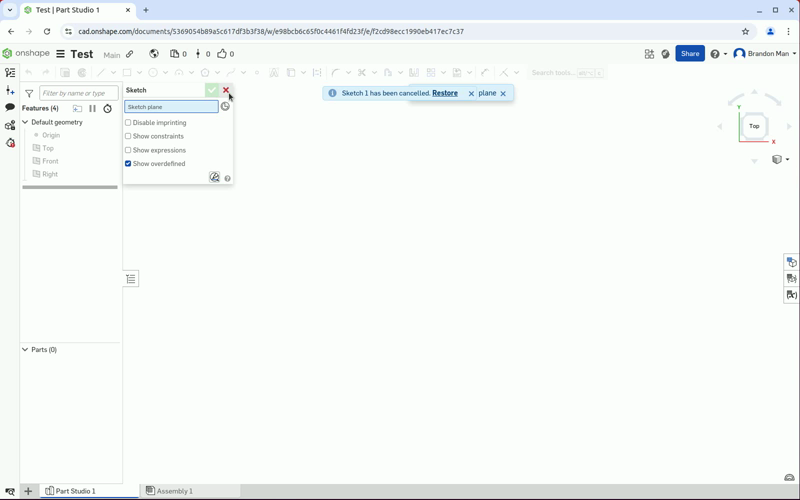
mouse_move(73, 150)
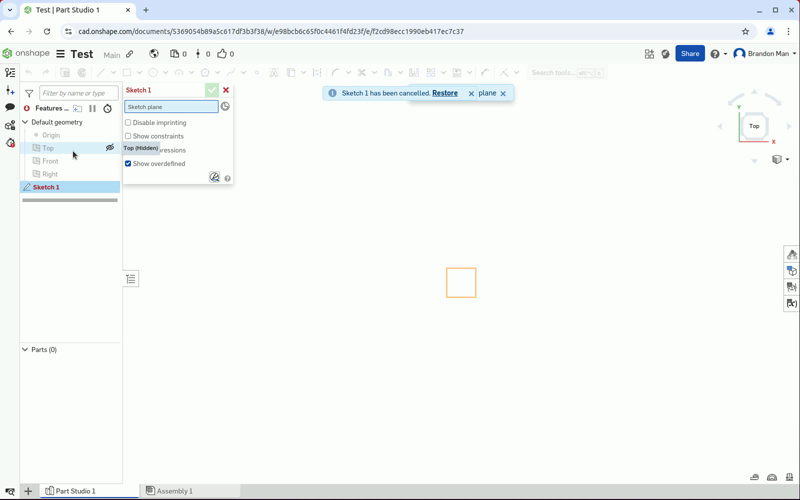
click(73, 150)
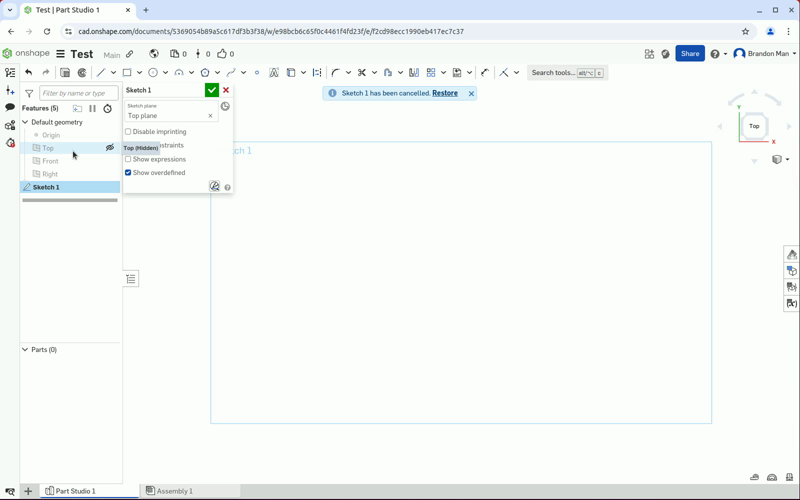
mouse_move(73, 352)
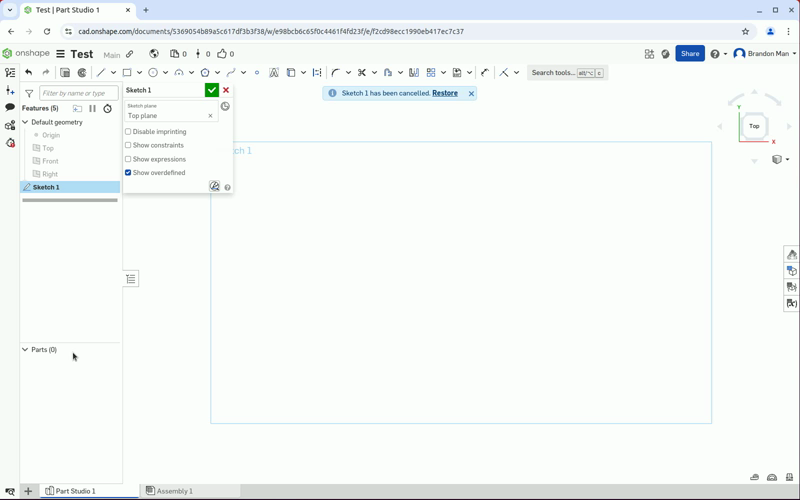
key(y)
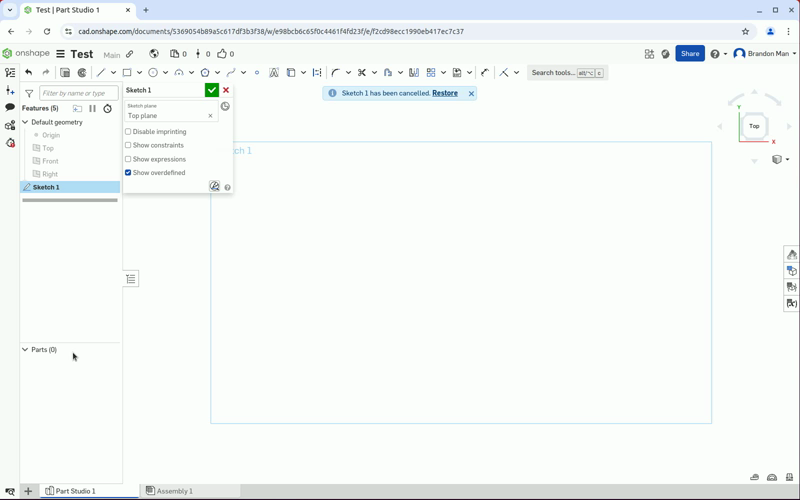
key(l)
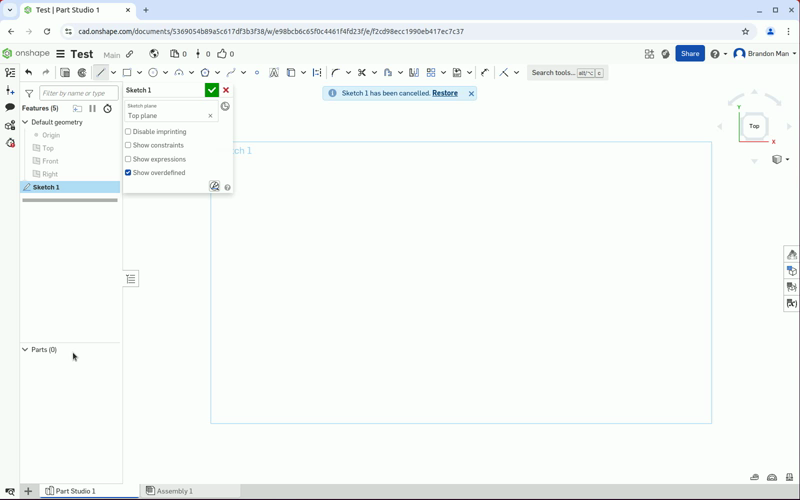
key_down(shift)
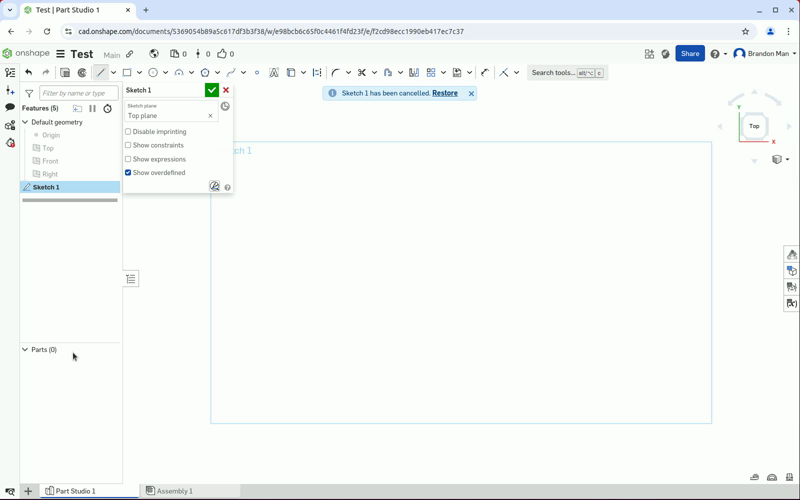
mouse_move(460, 282)
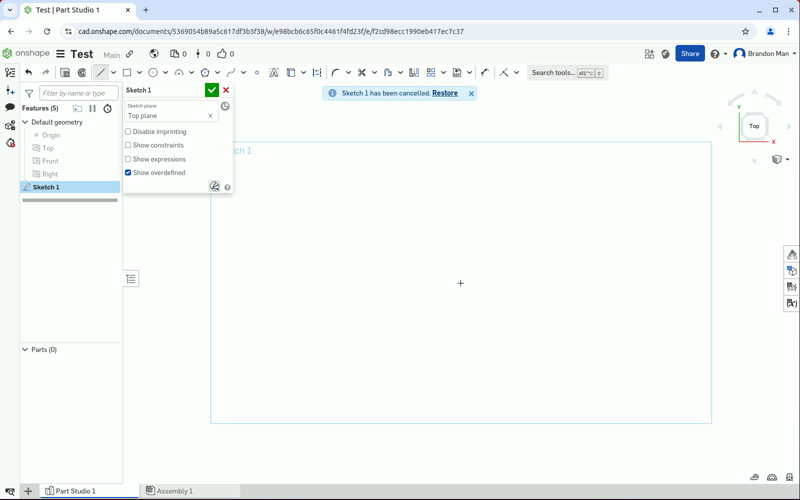
click(460, 282)
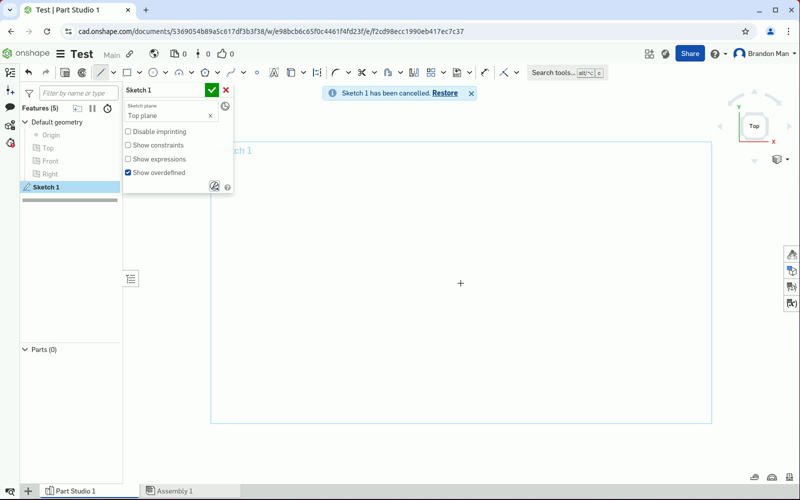
key_up(shift)
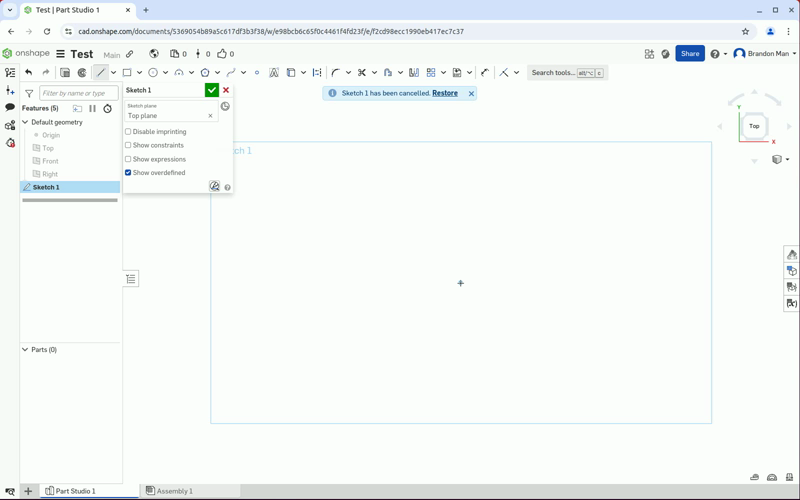
key_down(shift)
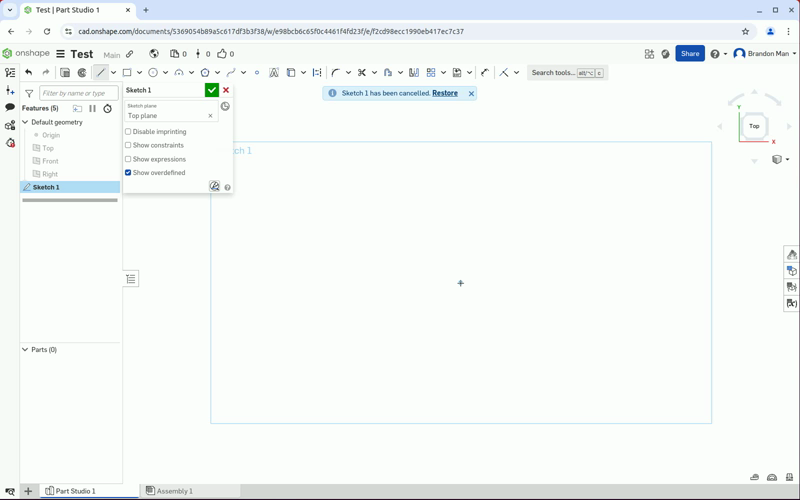
mouse_move(573, 282)
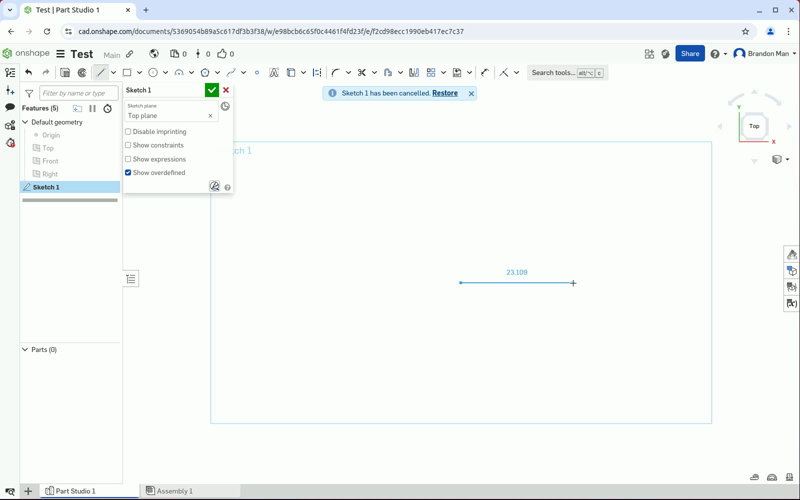
click(573, 282)
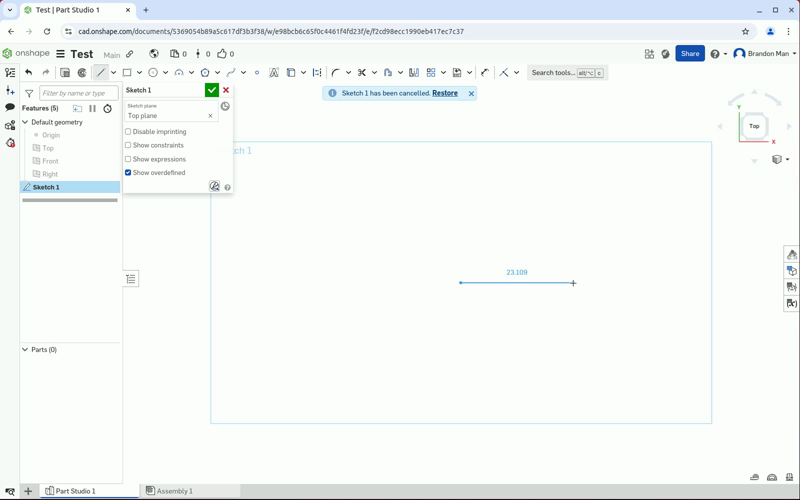
key_up(shift)
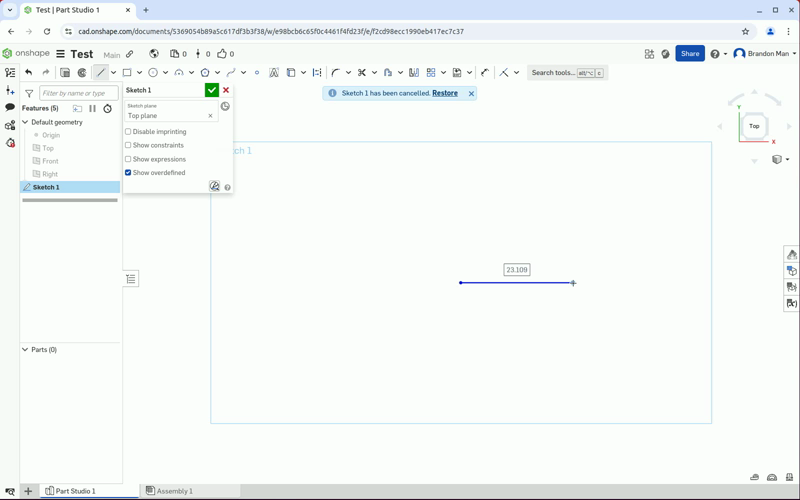
key_down(shift)
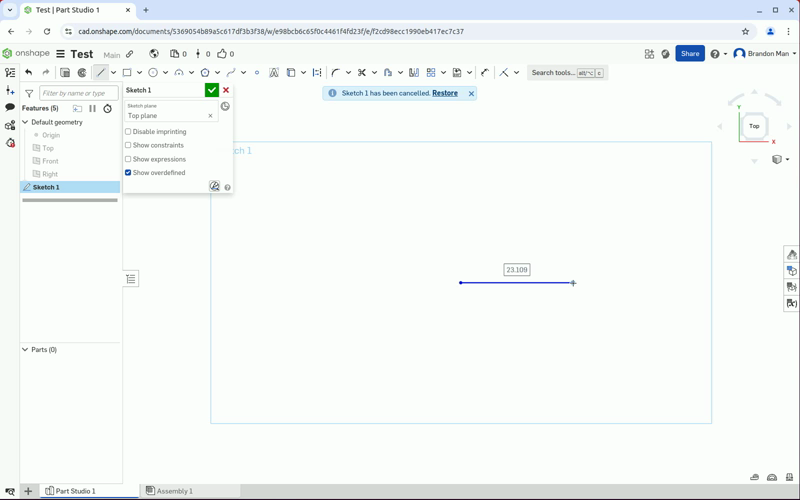
mouse_move(573, 188)
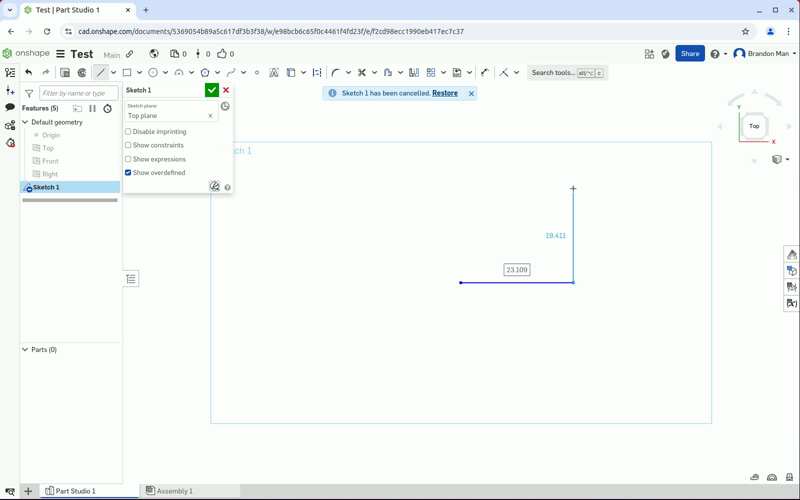
click(573, 188)
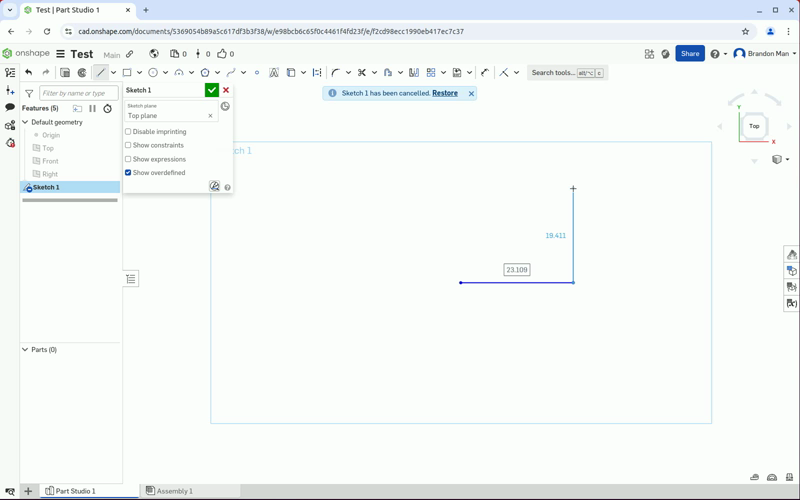
key_up(shift)
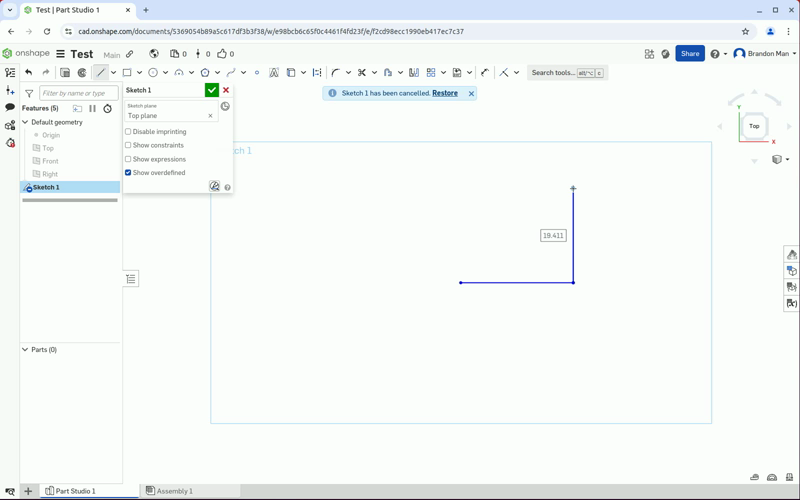
key_down(shift)
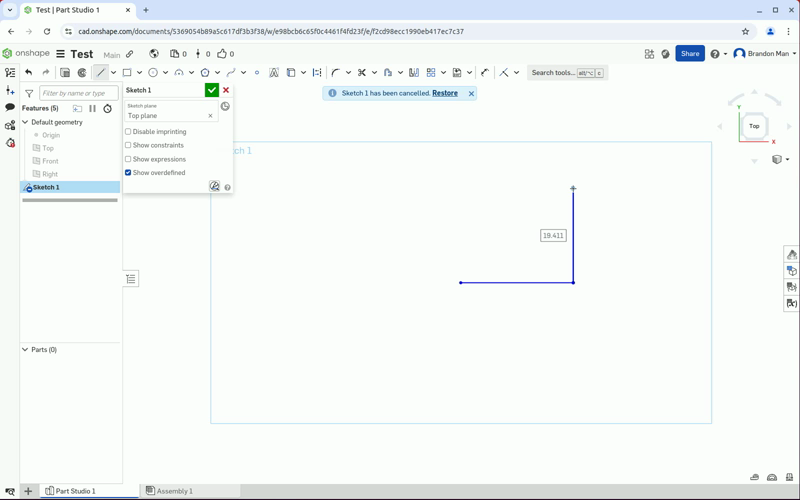
mouse_move(460, 188)
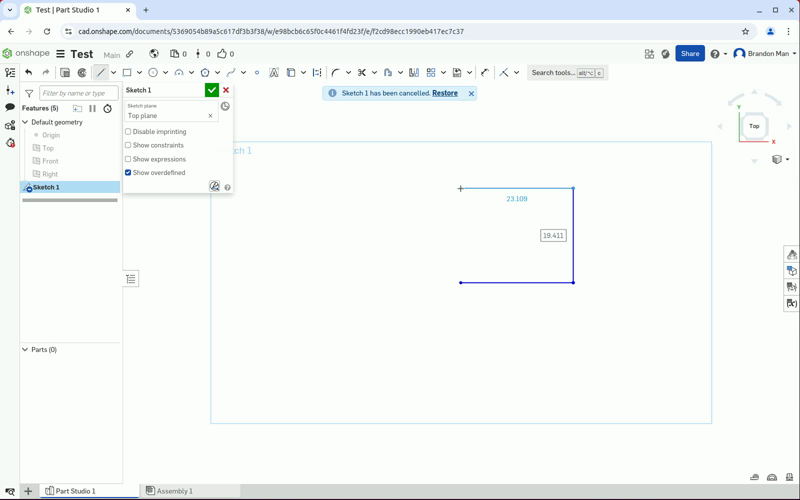
click(460, 188)
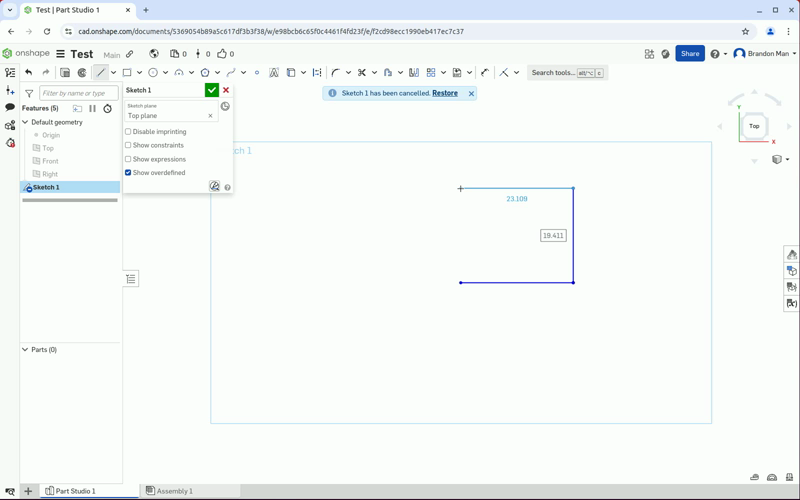
key_up(shift)
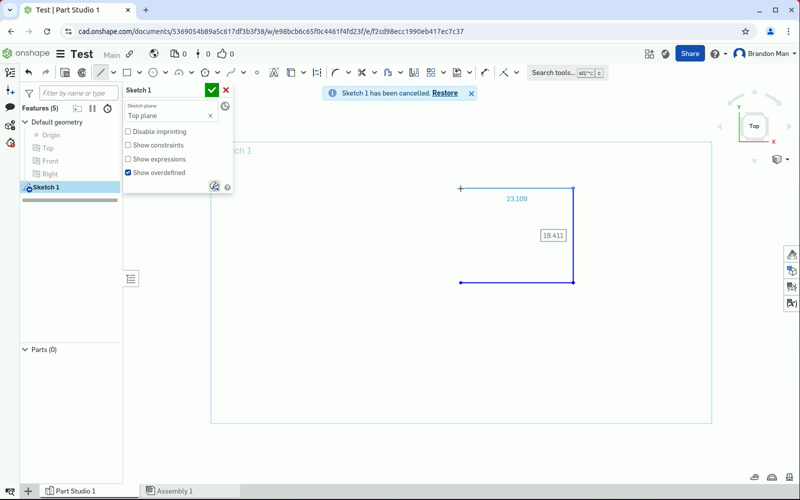
key_down(shift)
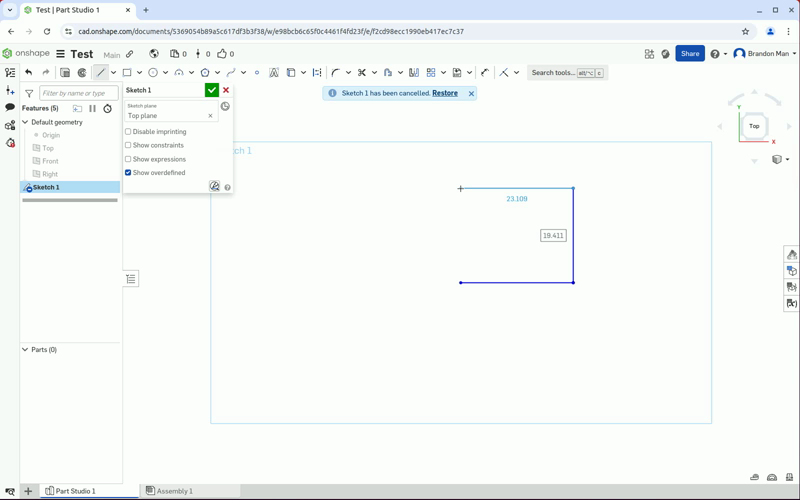
mouse_move(460, 282)
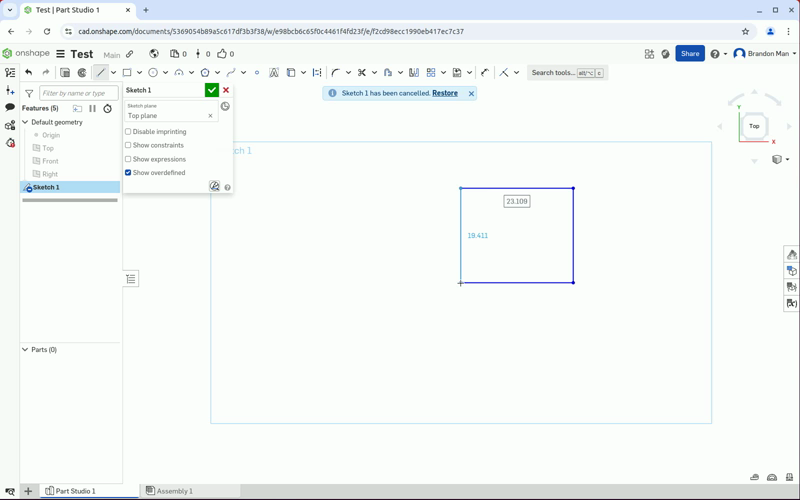
key_up(shift)
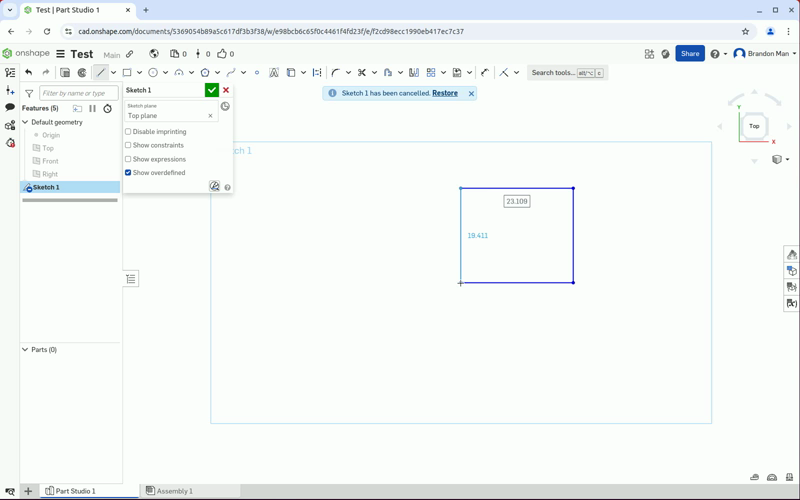
click(460, 282)
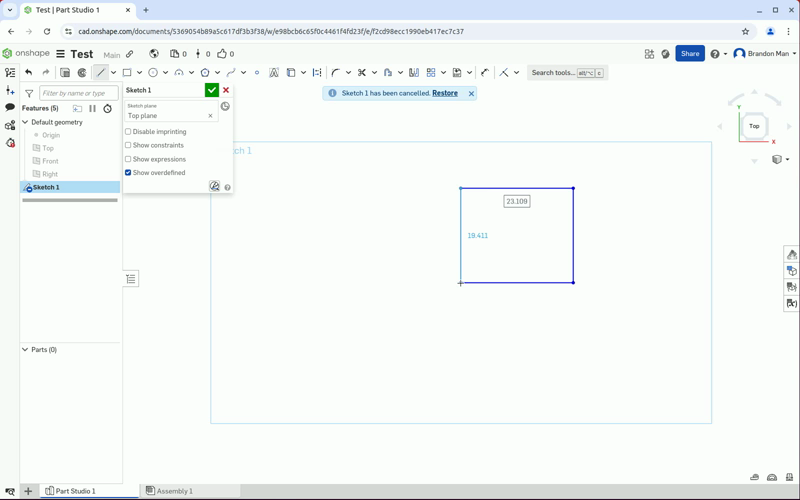
key(esc)
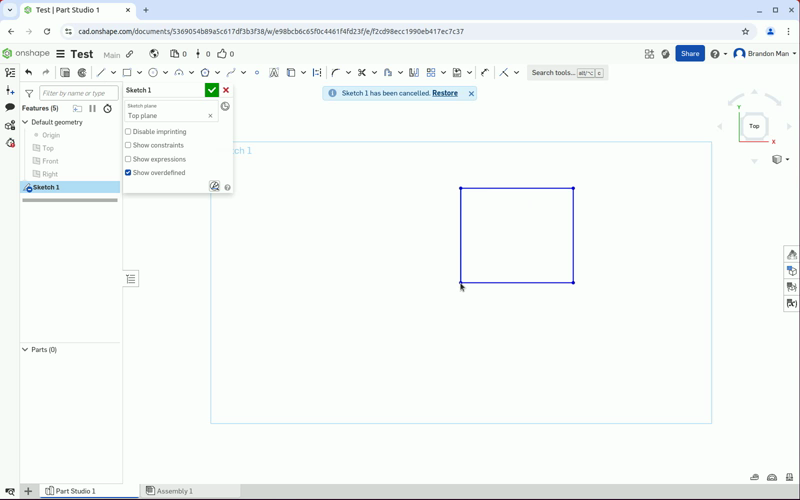
mouse_move(536, 241)
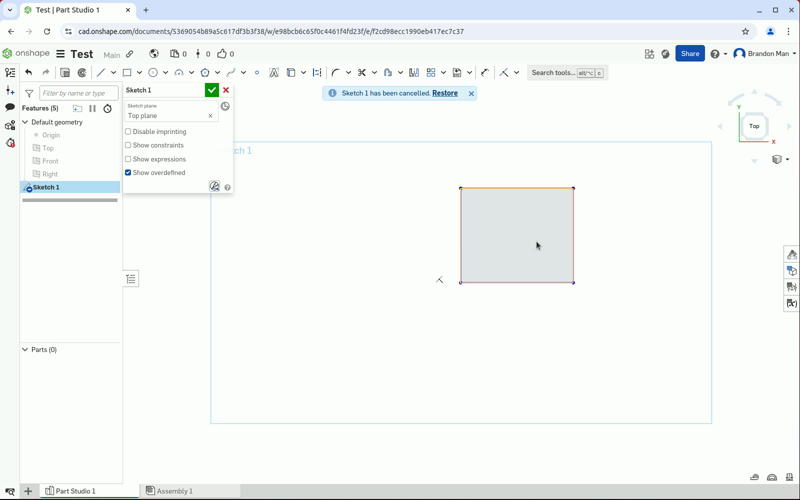
click(536, 241)
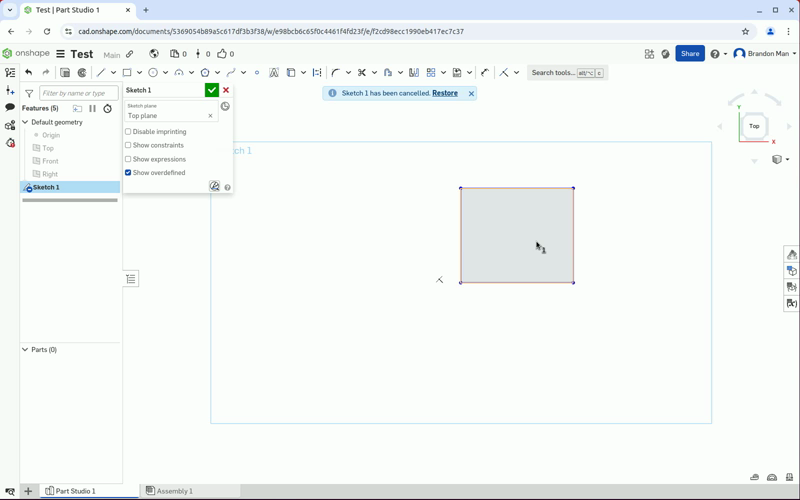
mouse_move(73, 352)
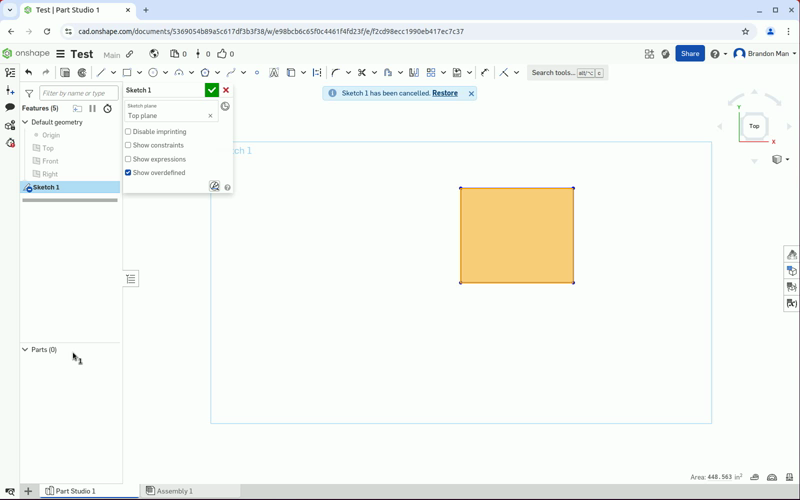
key(shift+y)
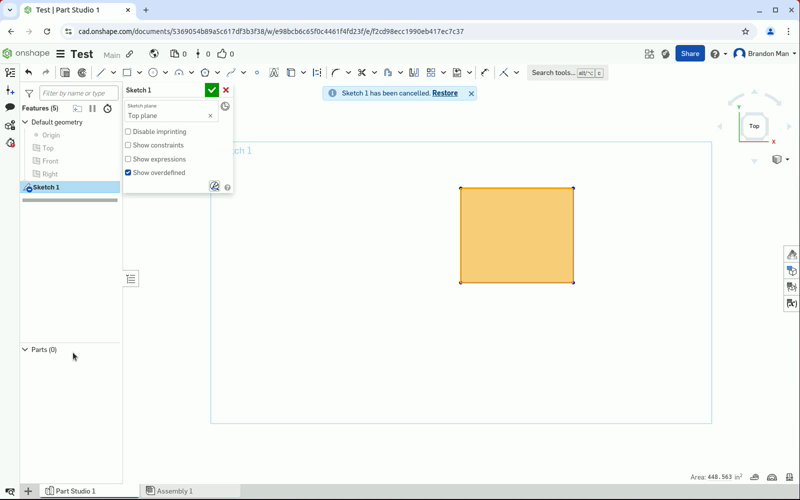
key(shift+e)
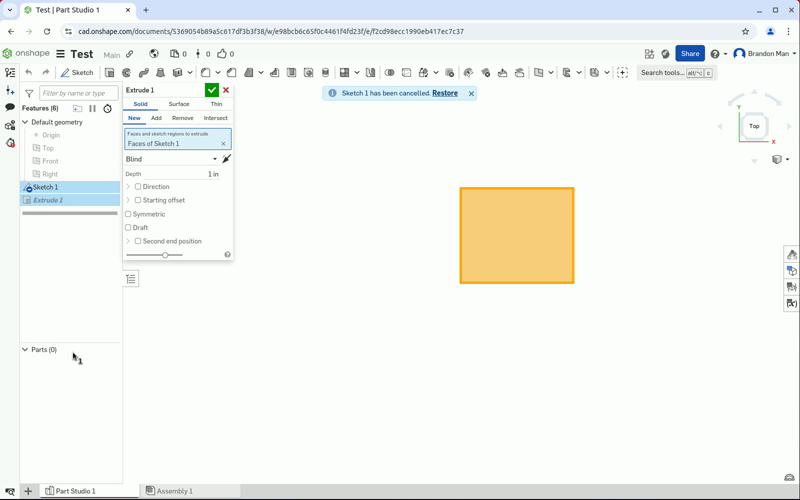
mouse_move(143, 106)
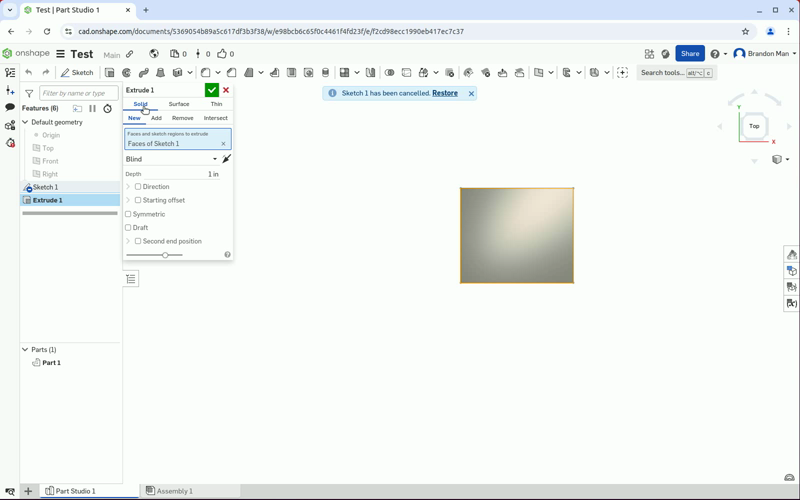
click(143, 106)
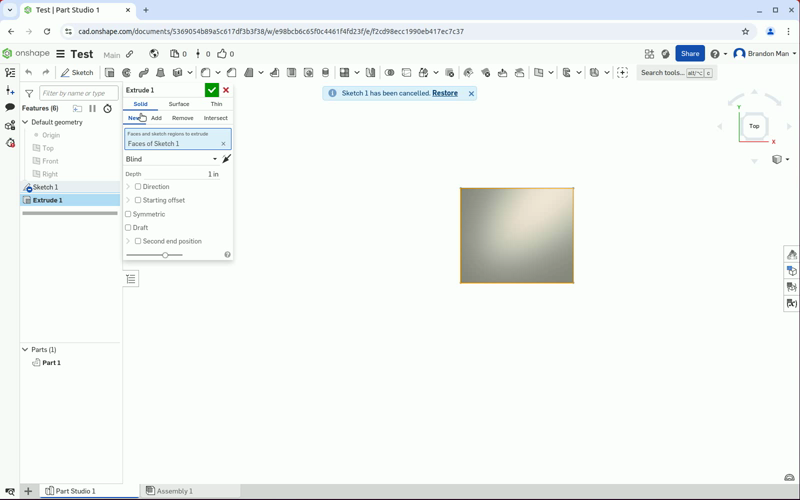
mouse_move(137, 120)
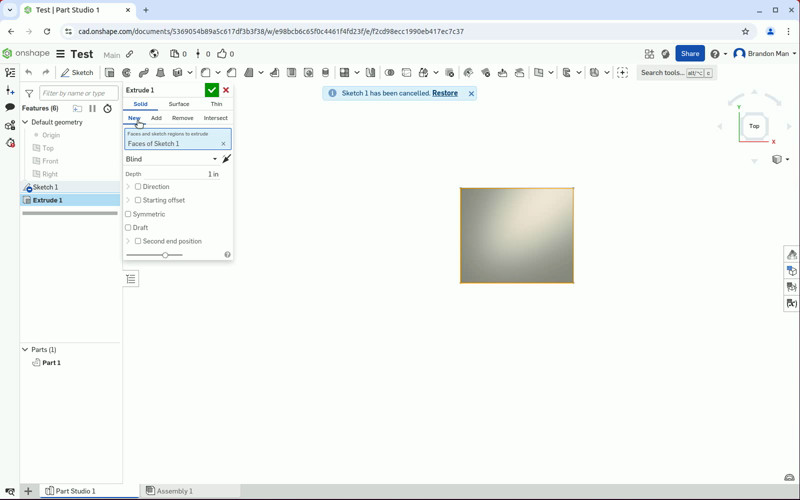
click(137, 120)
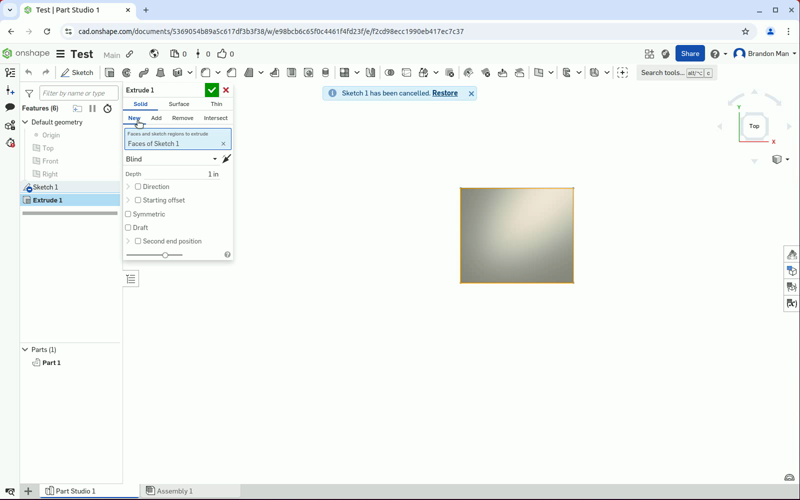
key(tab, 4)
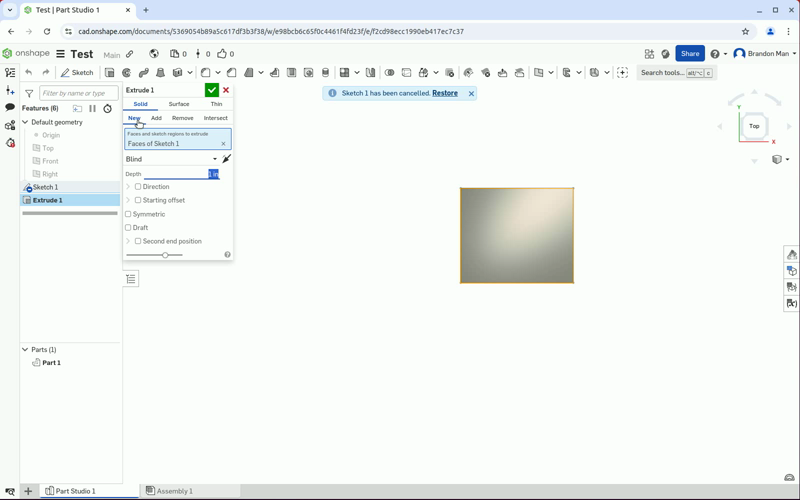
text(0.481)
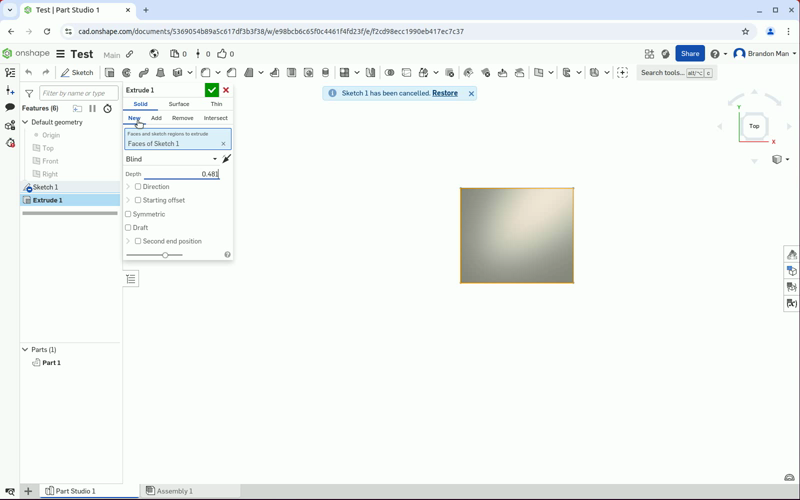
key(enter)
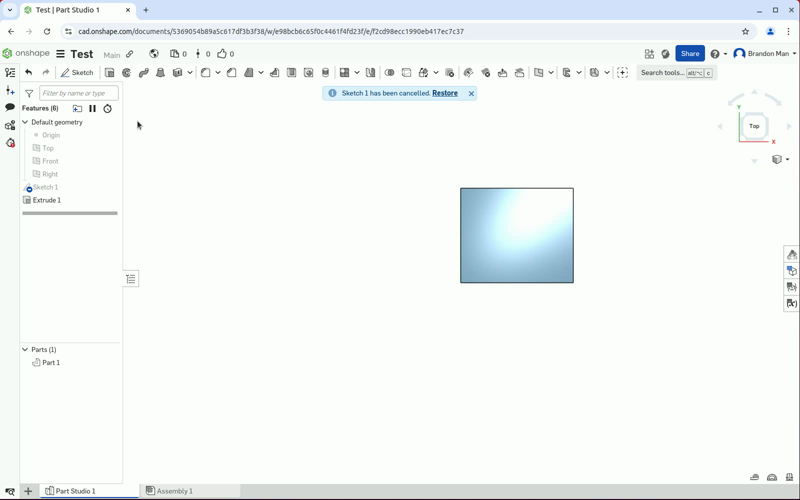
key(shift+h)
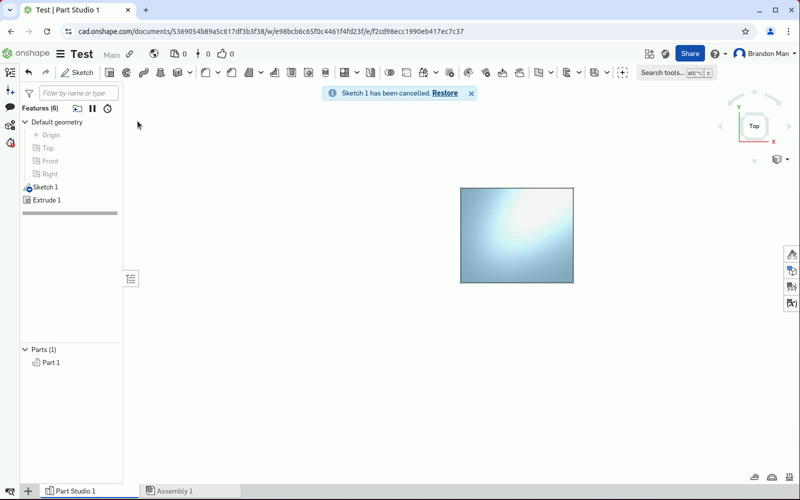
key(shift+h)
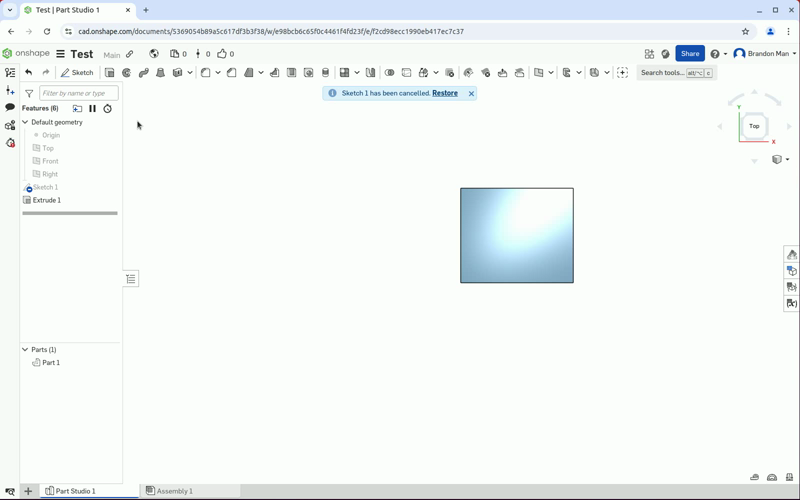
mouse_move(73, 189)
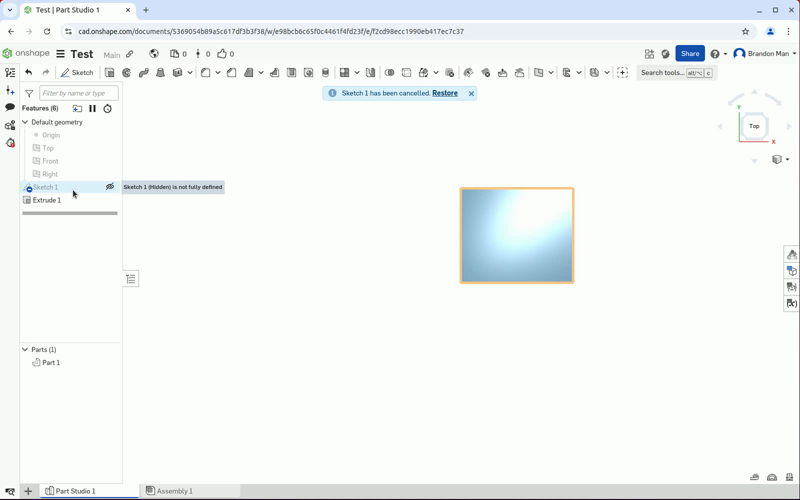
click(73, 189)
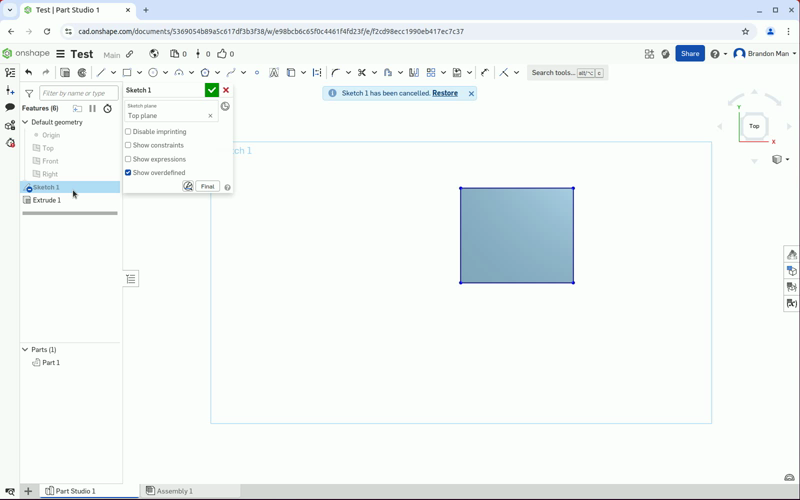
mouse_move(229, 92)
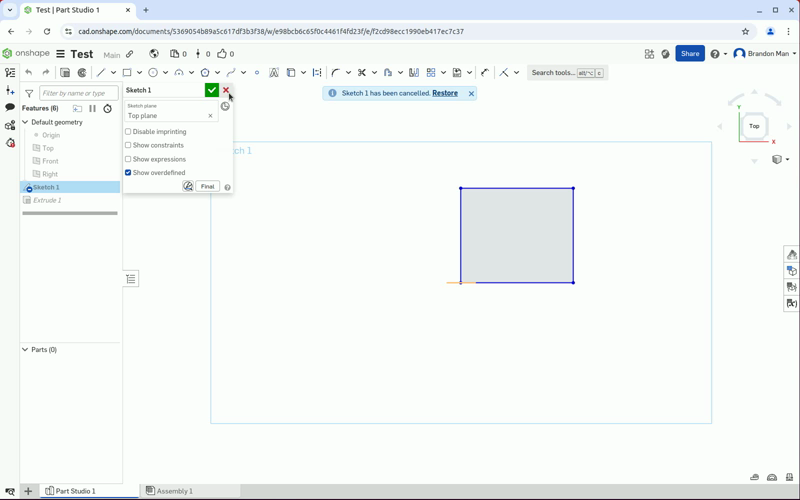
click(229, 92)
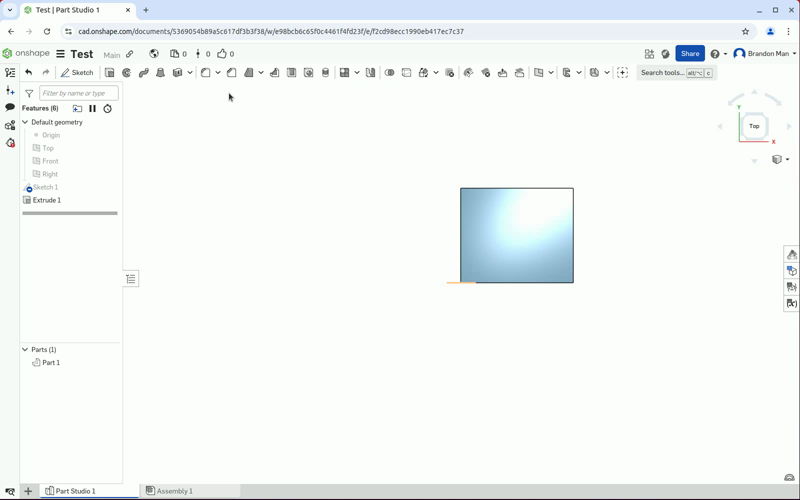
mouse_move(541, 75)
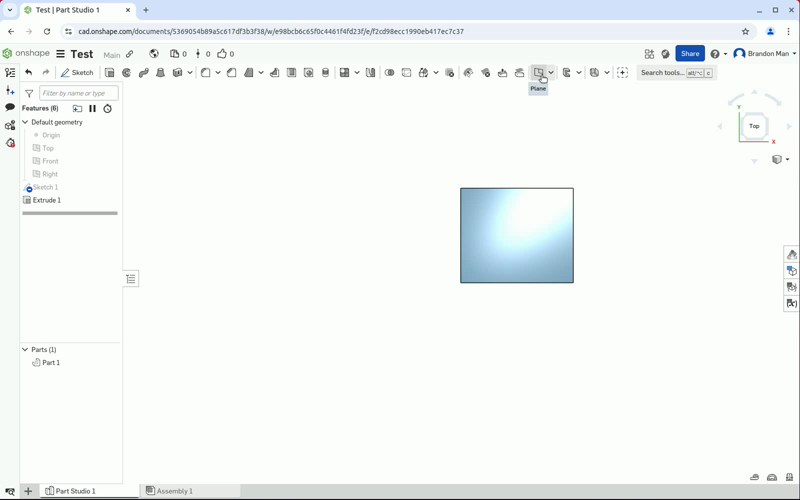
click(541, 75)
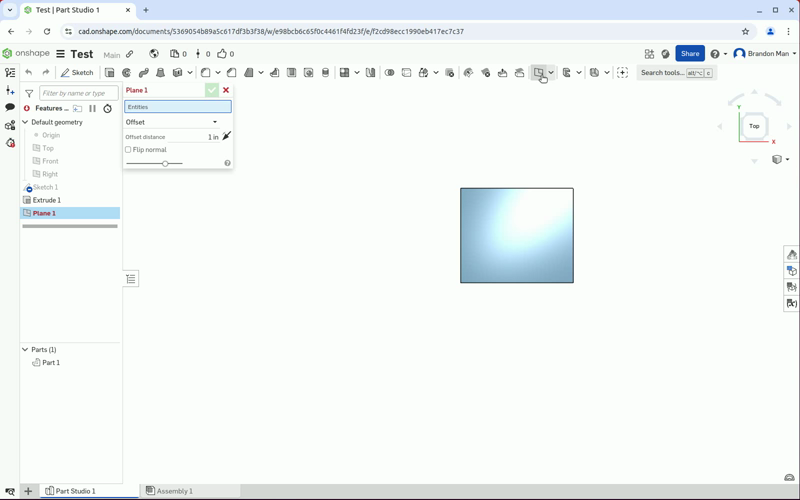
mouse_move(73, 150)
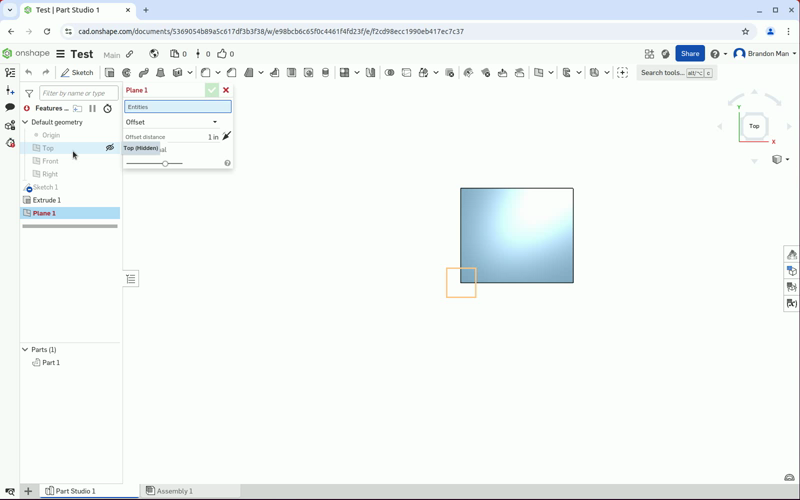
click(73, 150)
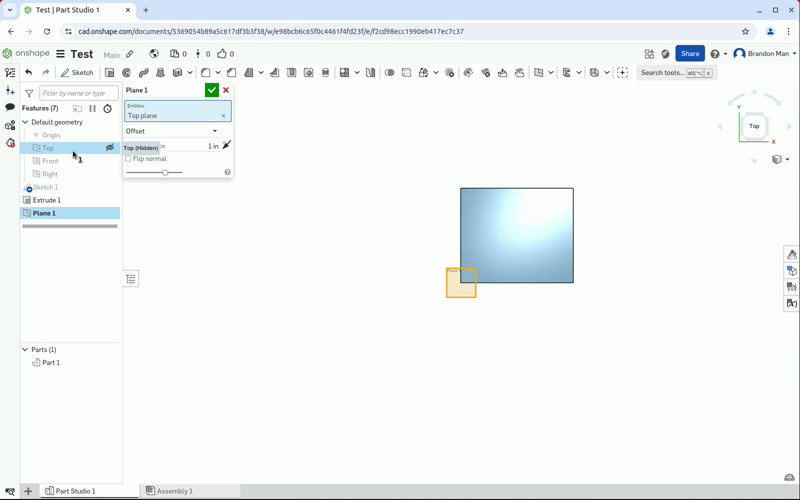
key(tab, 2)
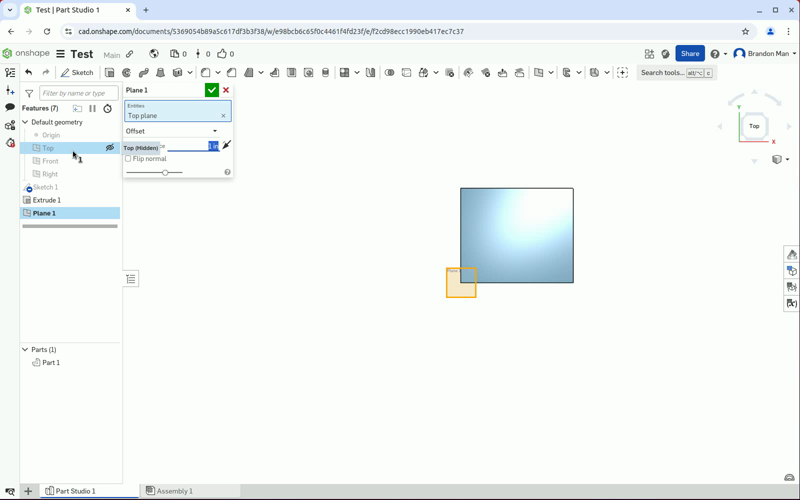
text(0.493)
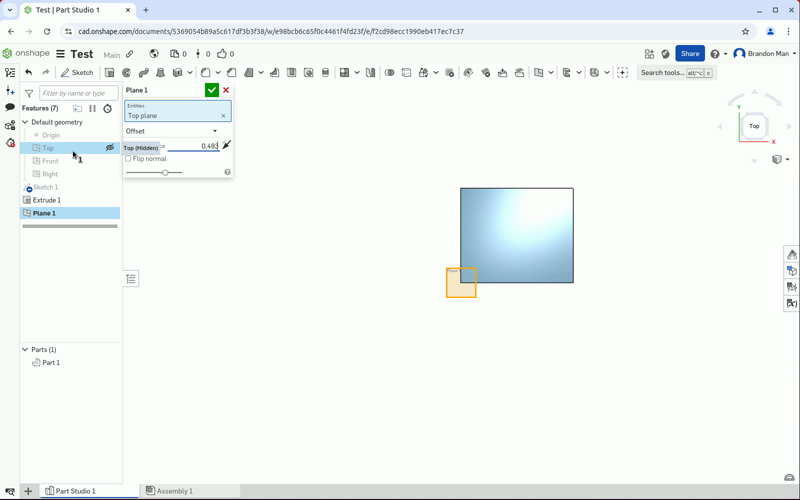
key(enter, 2)
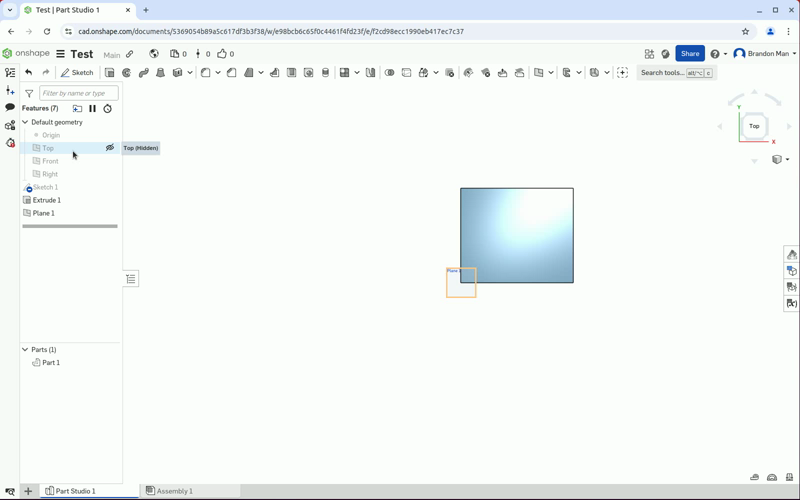
key(shift+s)
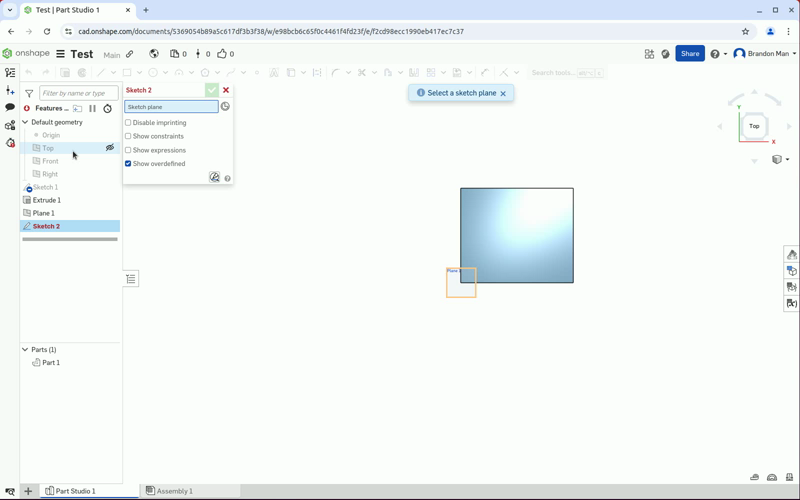
mouse_move(73, 215)
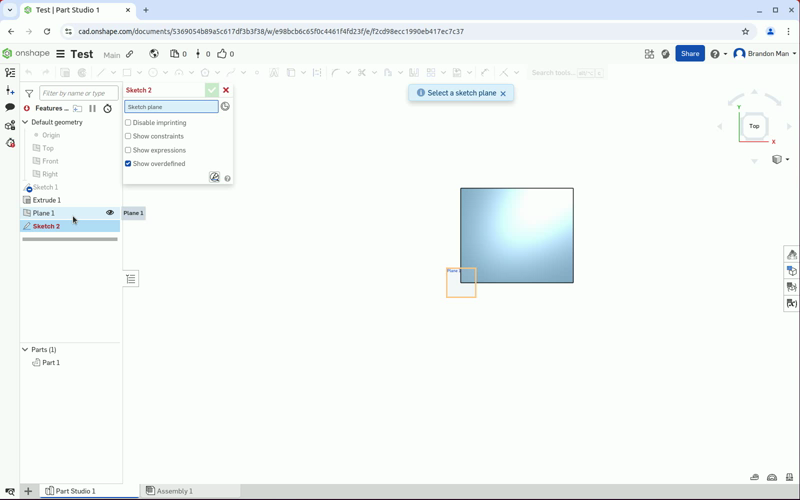
click(73, 215)
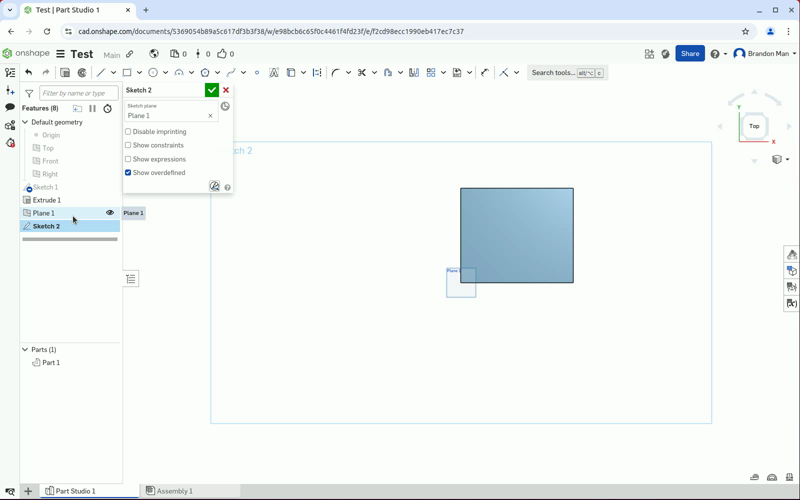
mouse_move(73, 352)
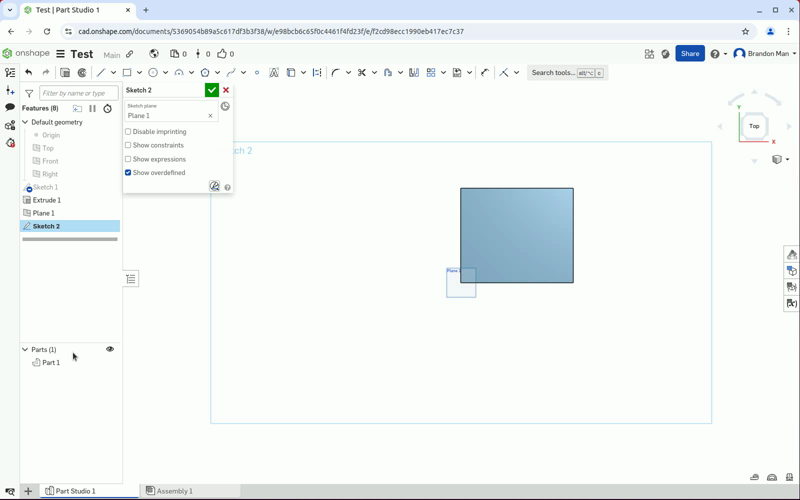
key(y)
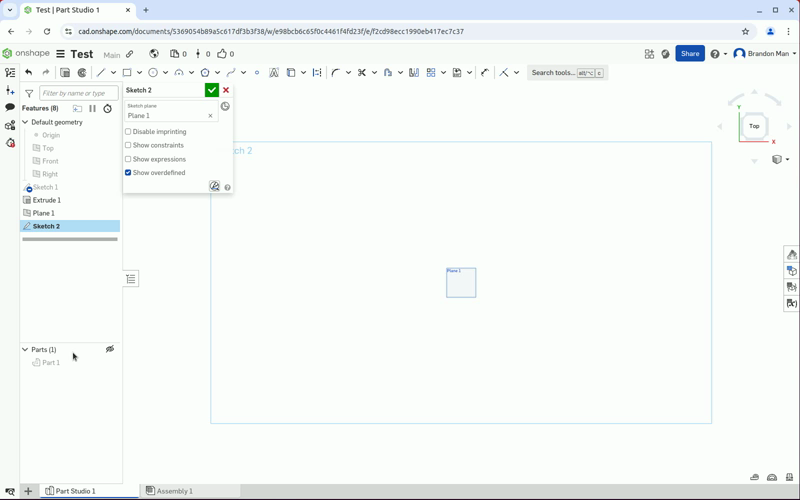
key(c)
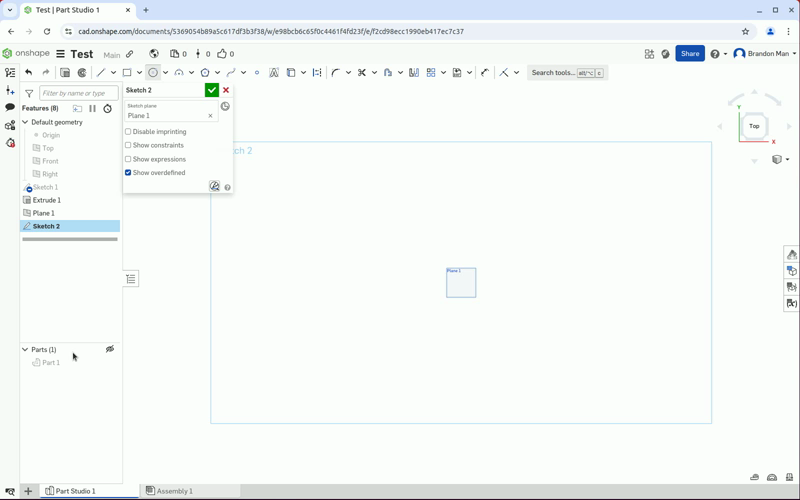
key_down(shift)
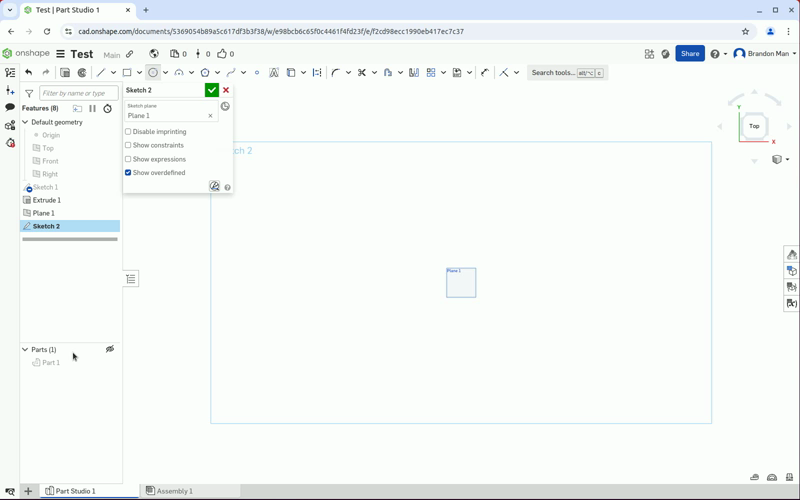
mouse_move(465, 278)
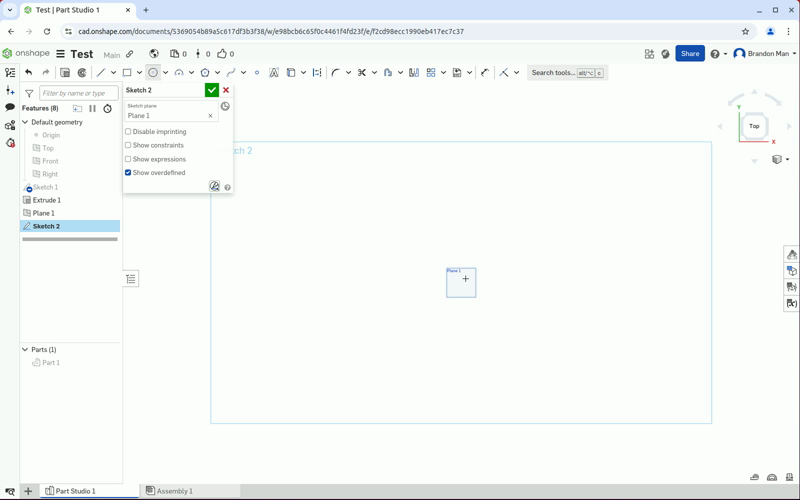
click(465, 278)
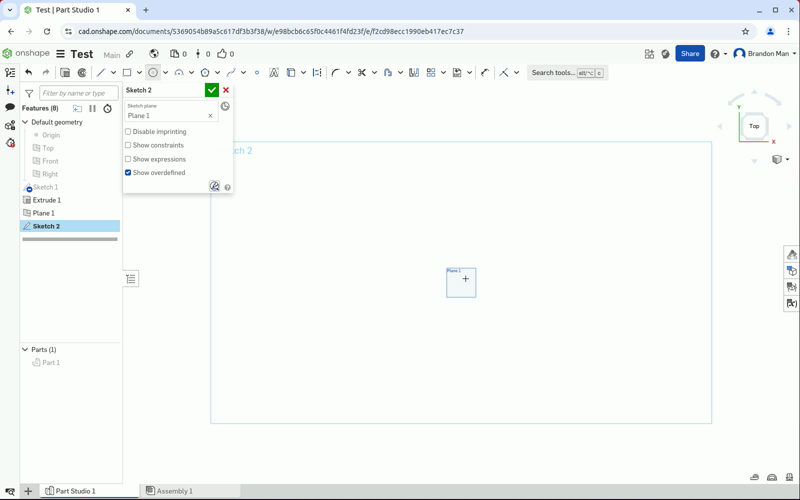
key_up(shift)
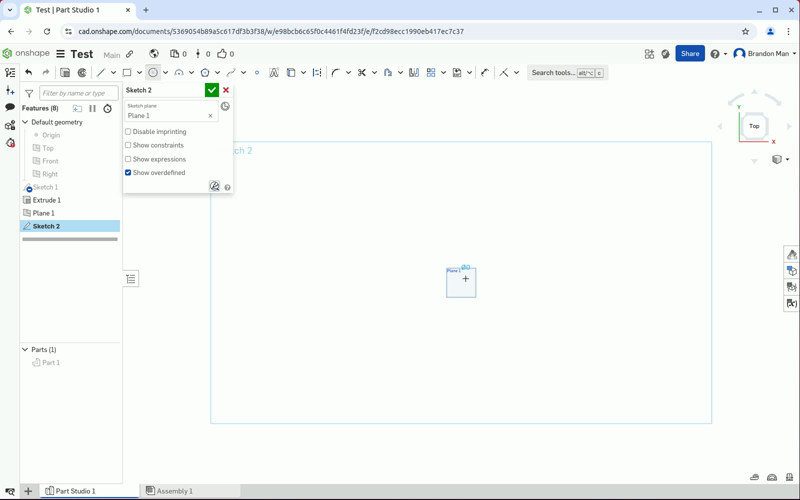
mouse_move(467, 278)
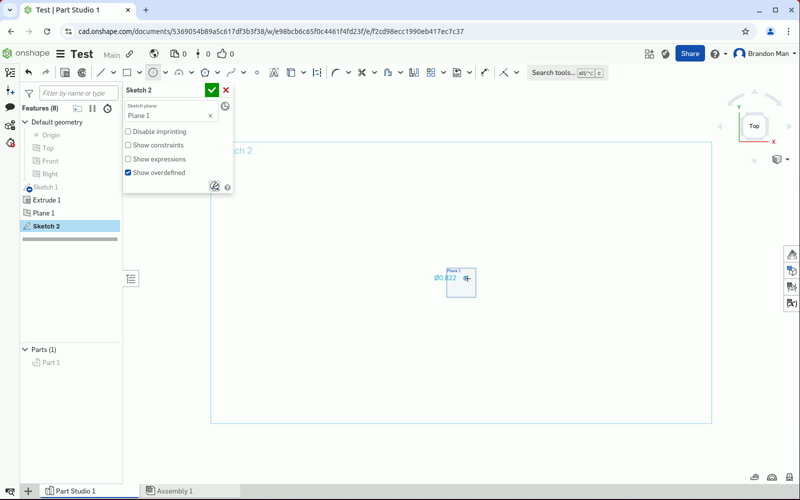
scroll(6)
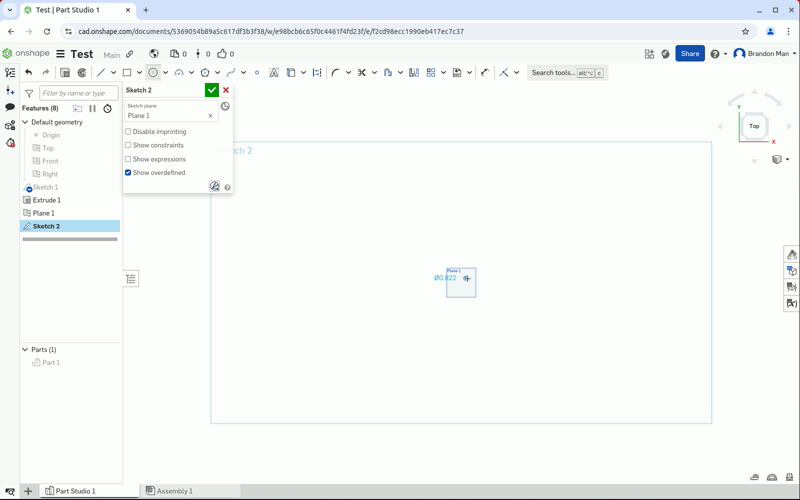
scroll(6)
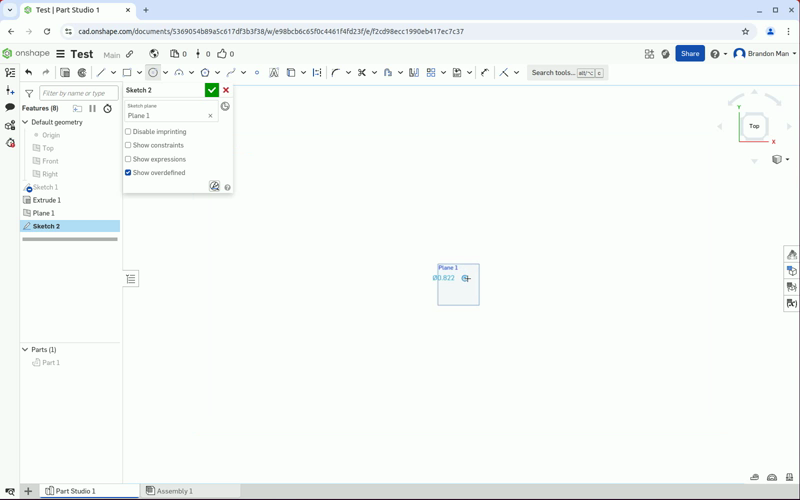
scroll(6)
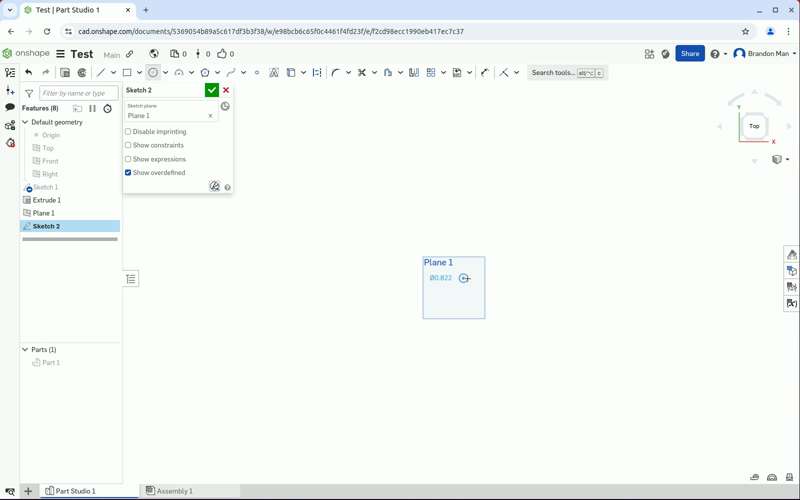
scroll(6)
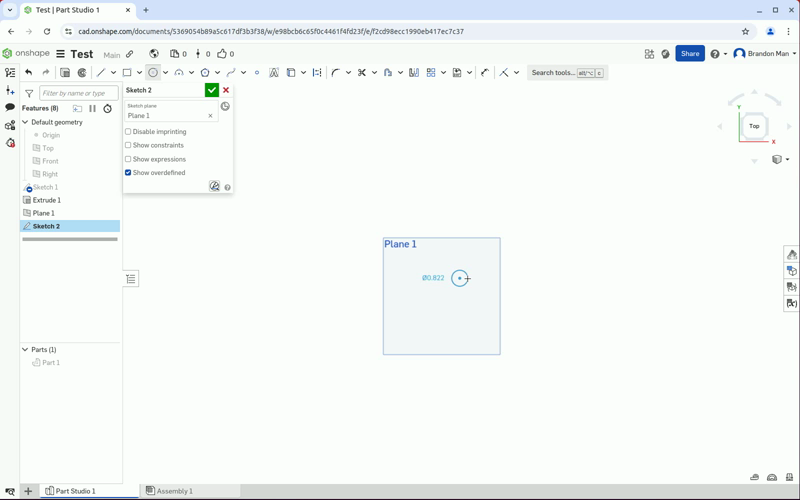
scroll(6)
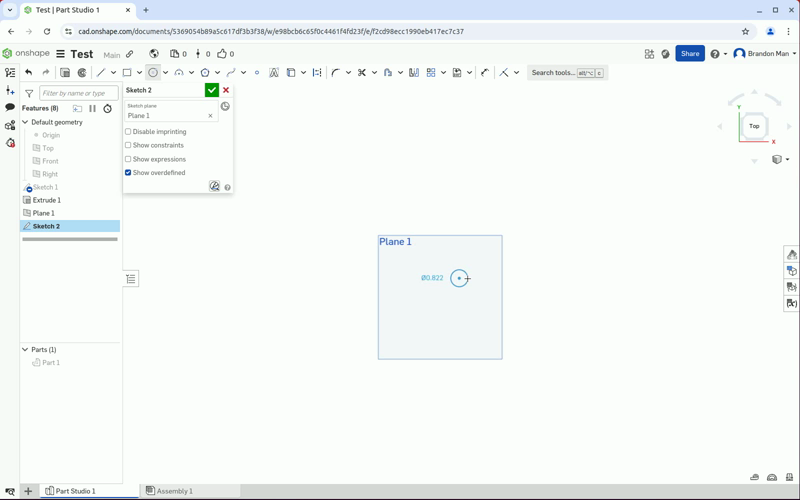
scroll(6)
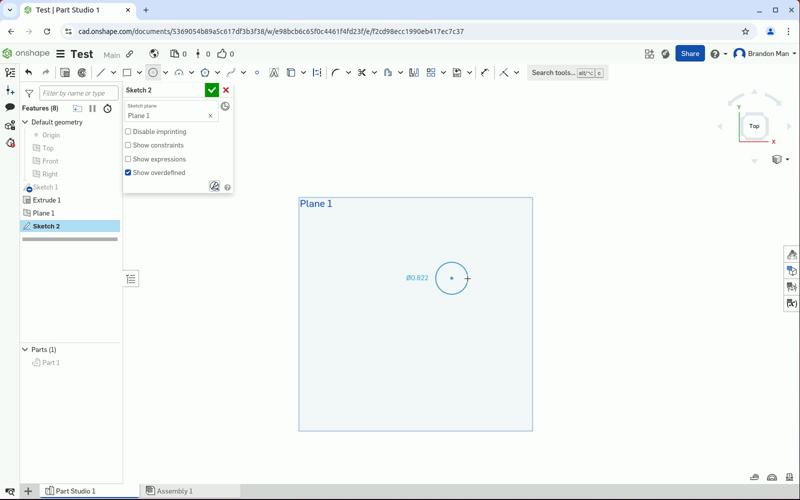
scroll(6)
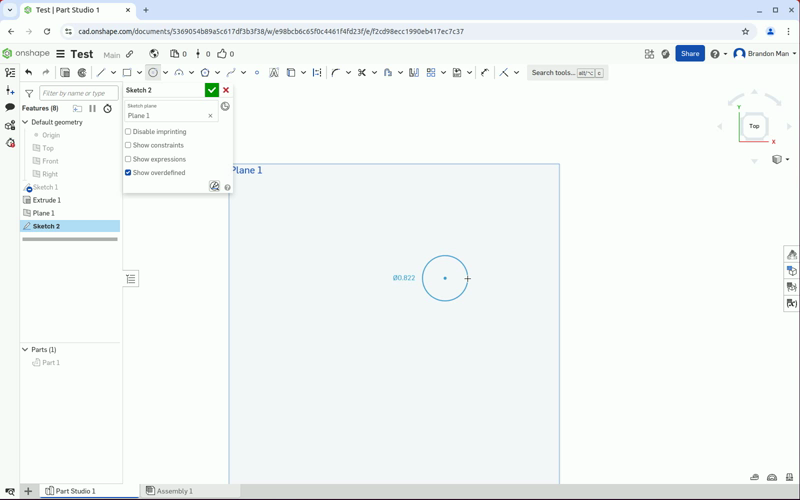
click(467, 278)
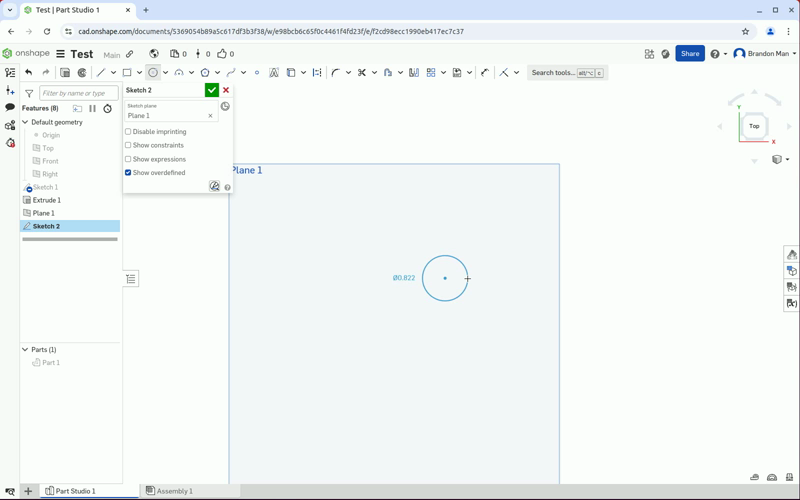
scroll(-6)
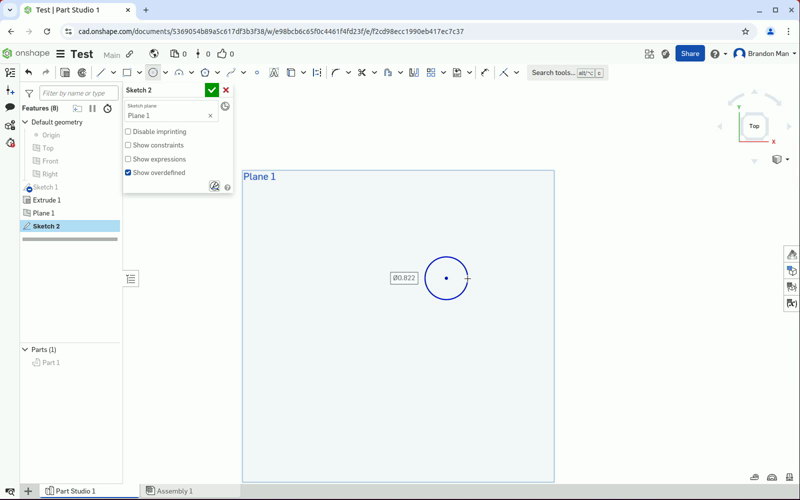
scroll(-6)
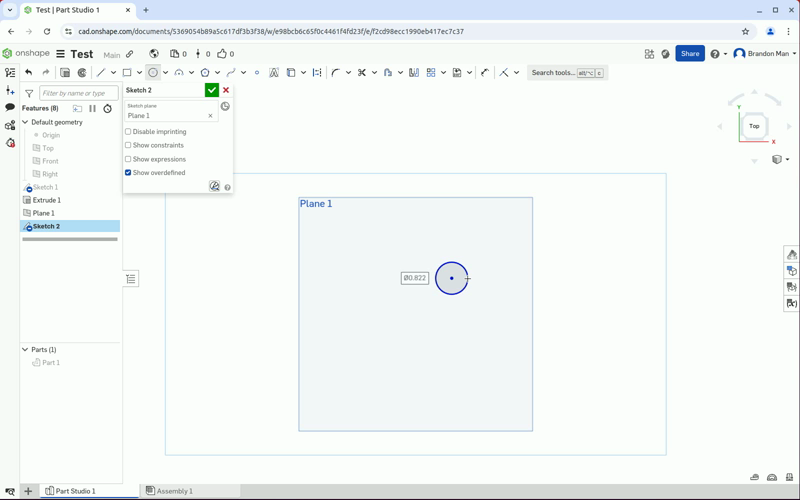
scroll(-6)
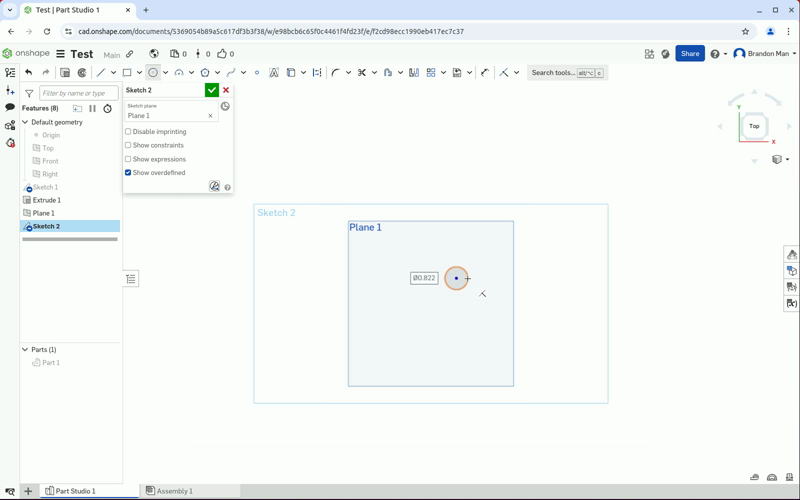
scroll(-6)
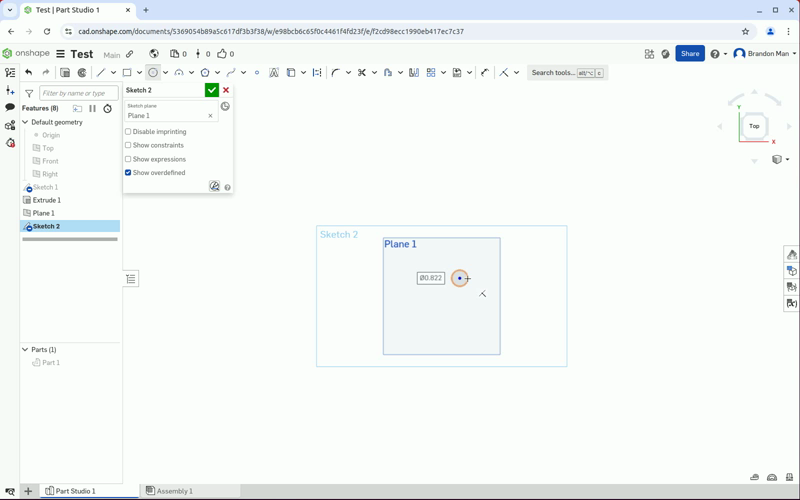
scroll(-6)
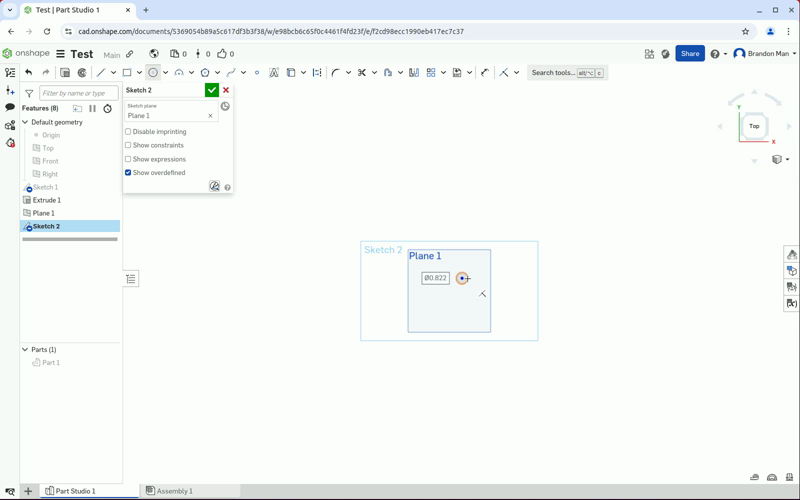
scroll(-6)
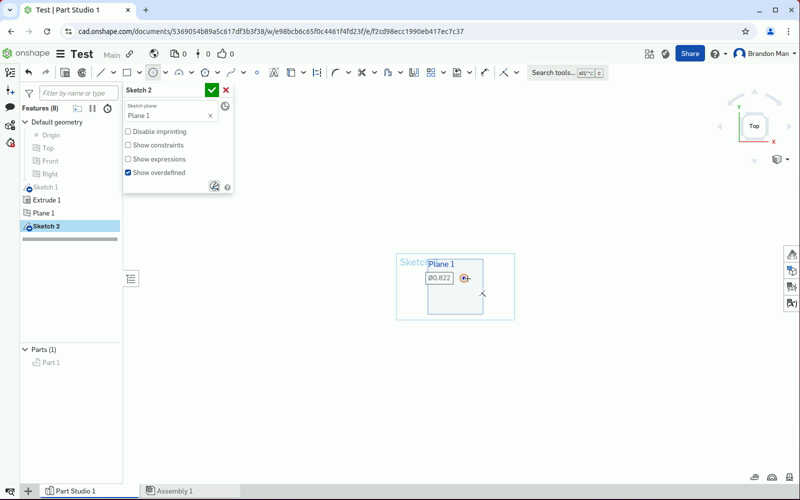
scroll(-6)
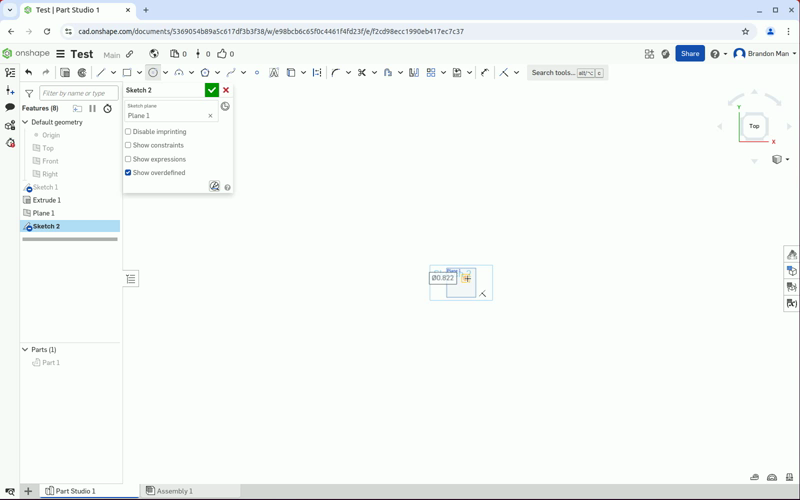
key(esc)
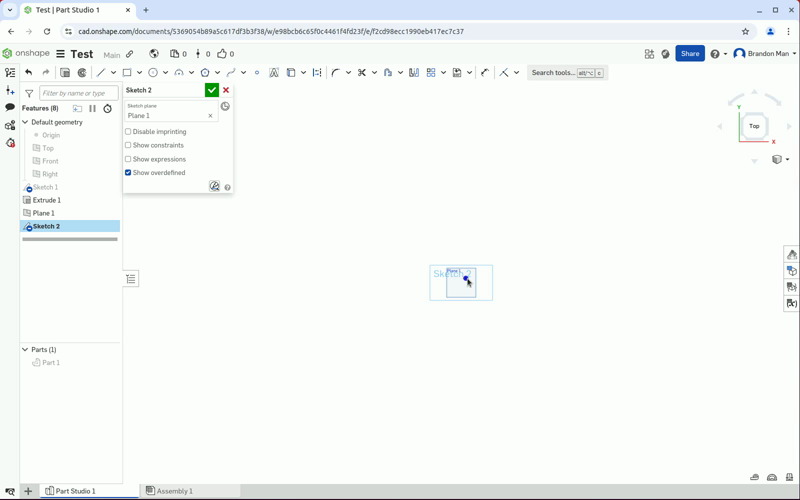
mouse_move(467, 279)
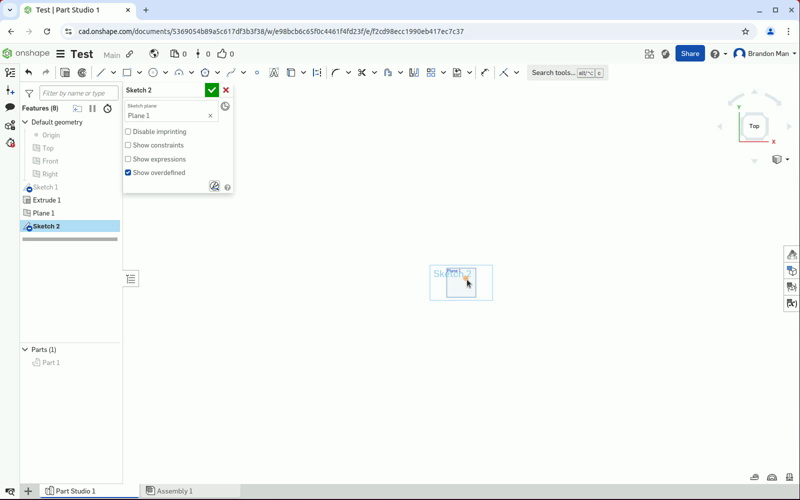
scroll(6)
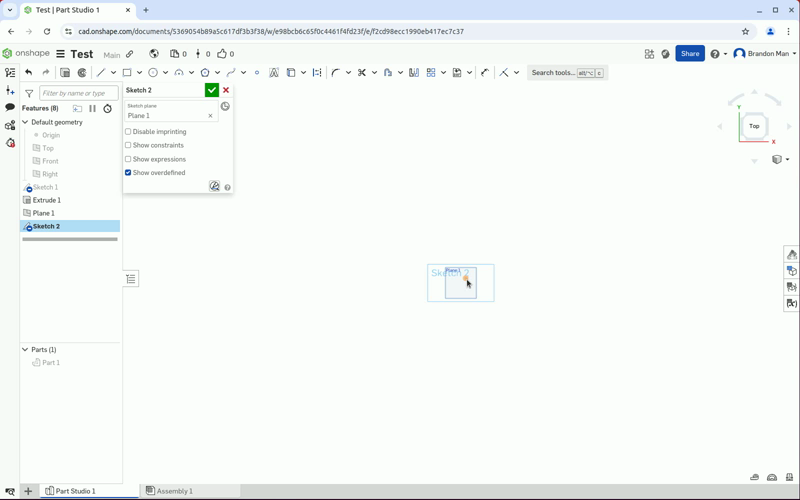
scroll(6)
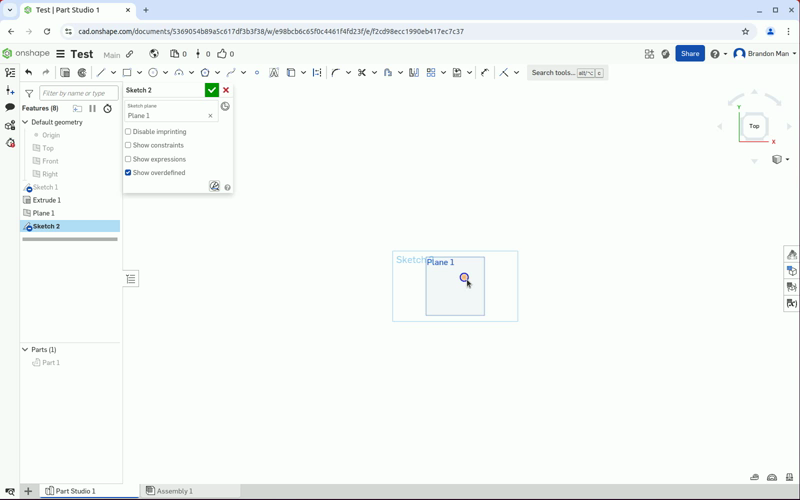
scroll(6)
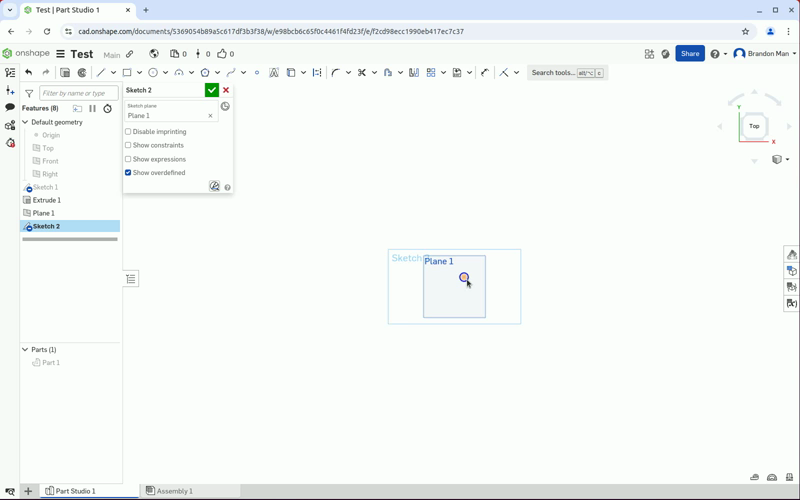
scroll(6)
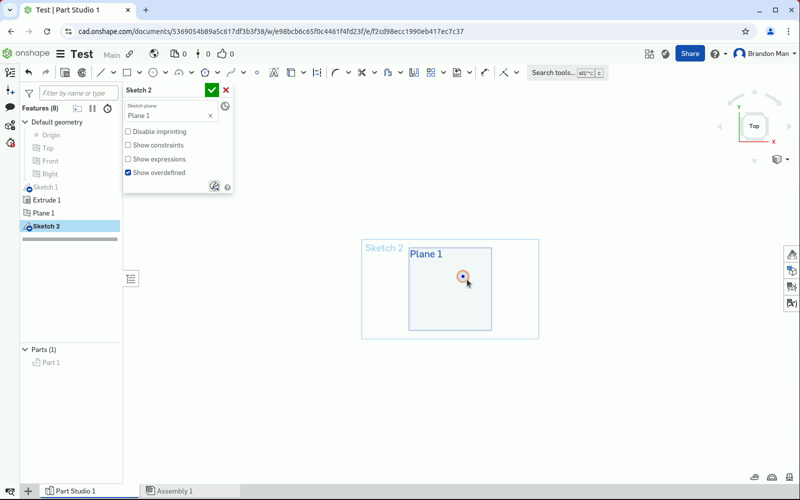
scroll(6)
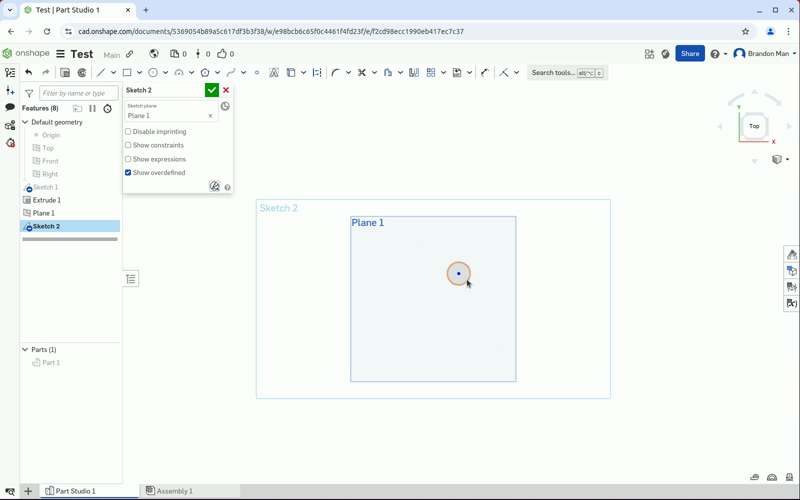
scroll(6)
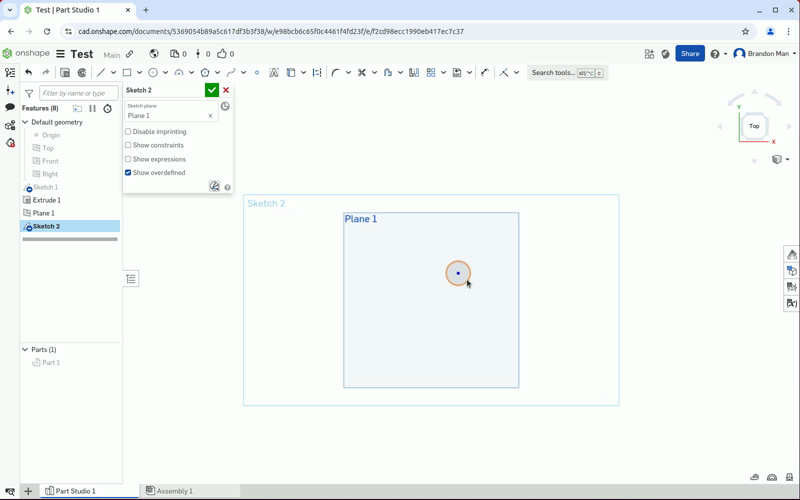
scroll(6)
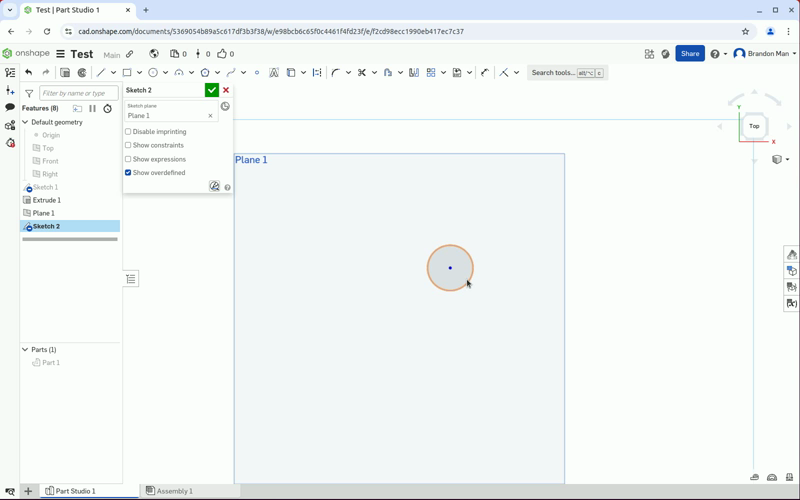
click(467, 279)
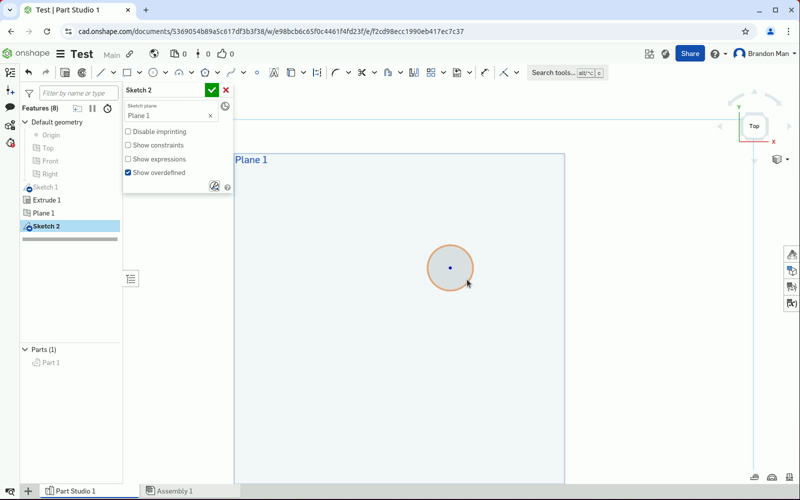
scroll(-6)
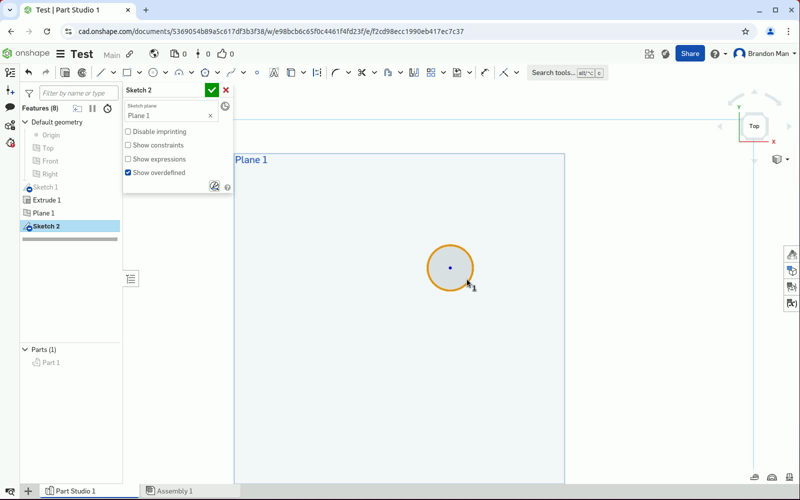
scroll(-6)
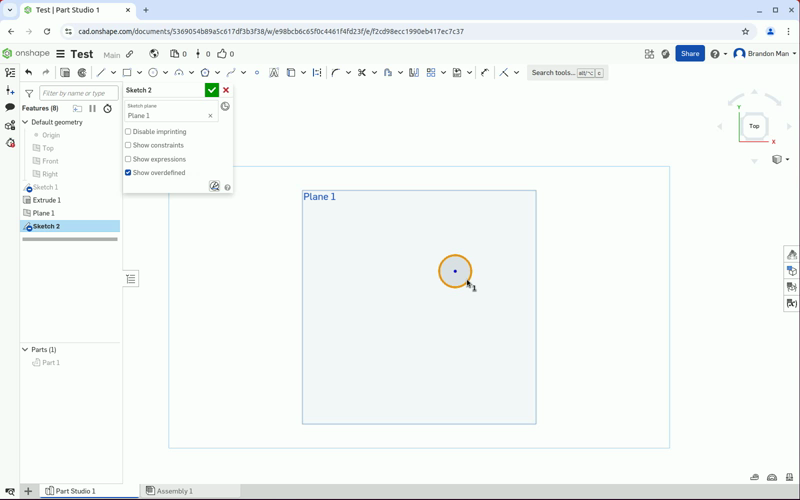
scroll(-6)
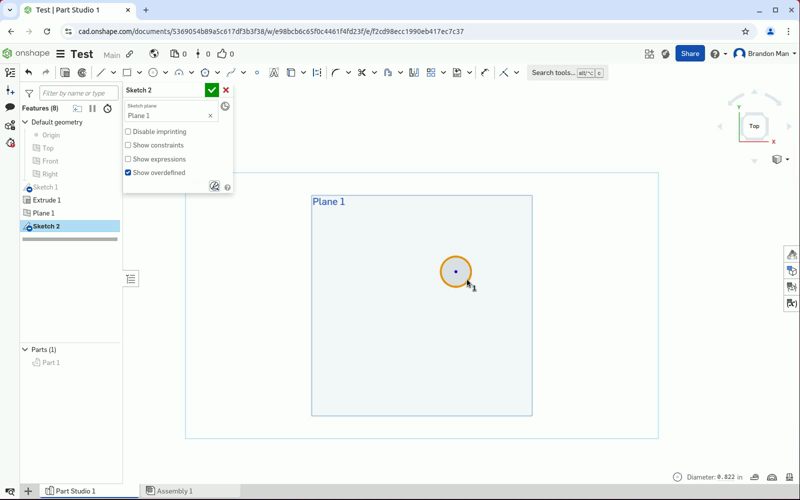
scroll(-6)
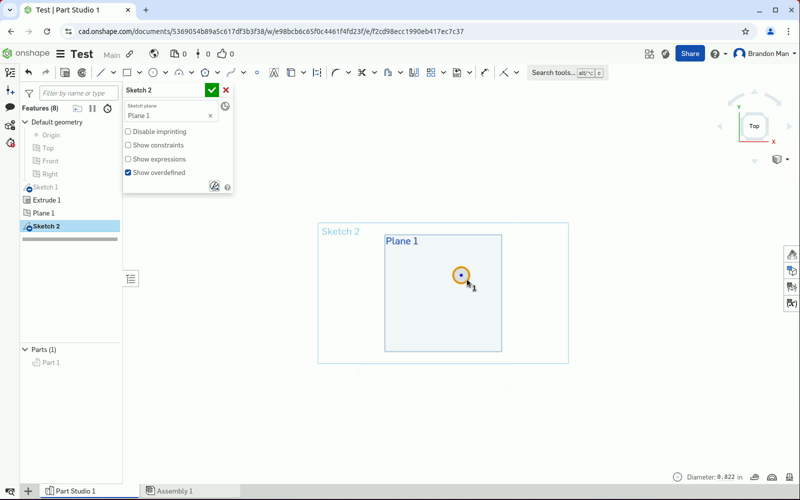
scroll(-6)
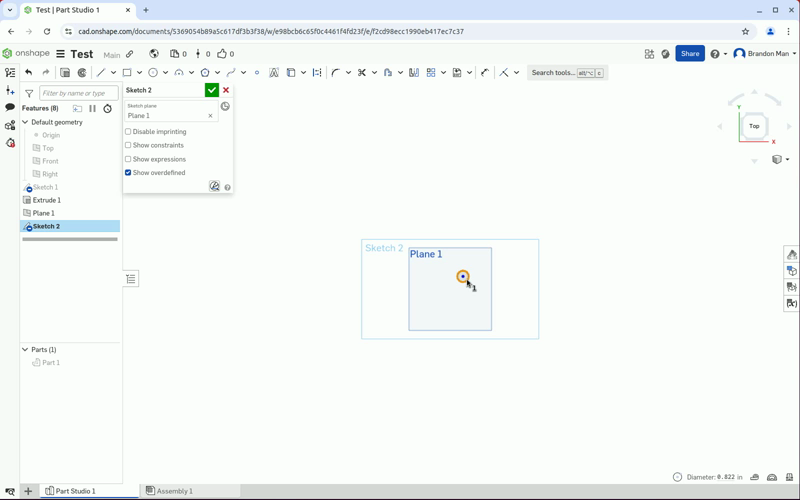
scroll(-6)
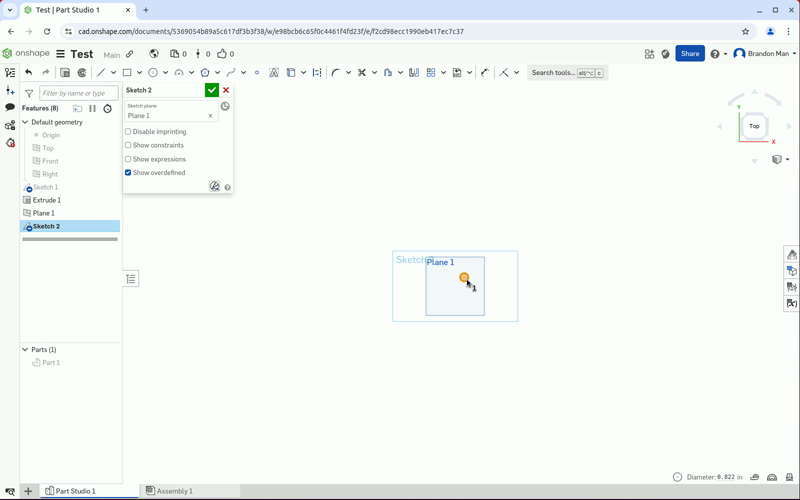
scroll(-6)
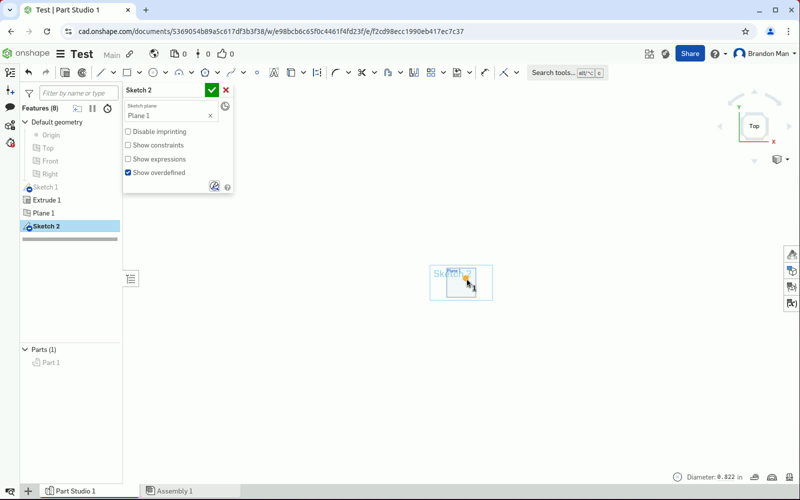
mouse_move(73, 352)
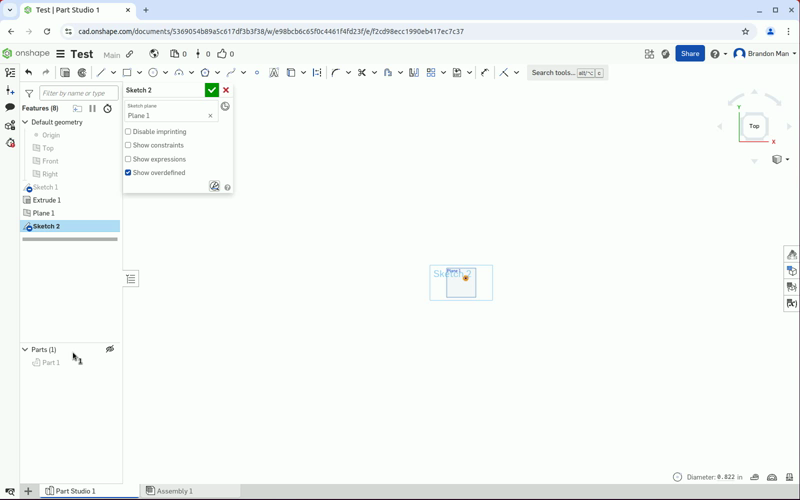
key(shift+y)
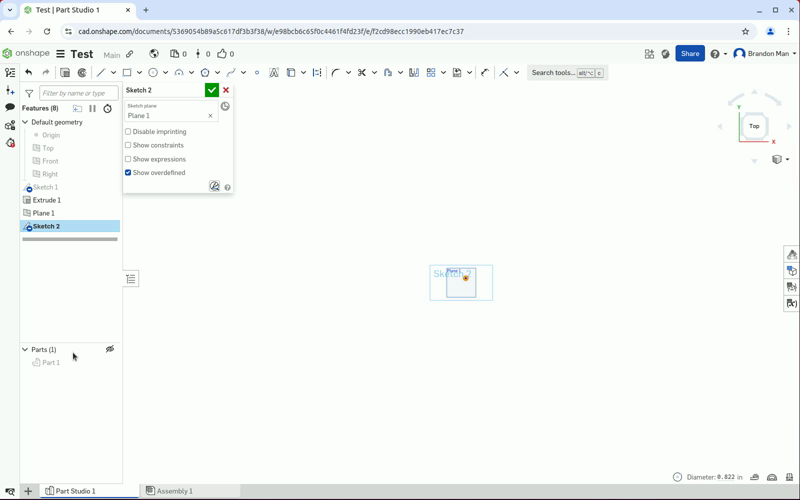
key(shift+e)
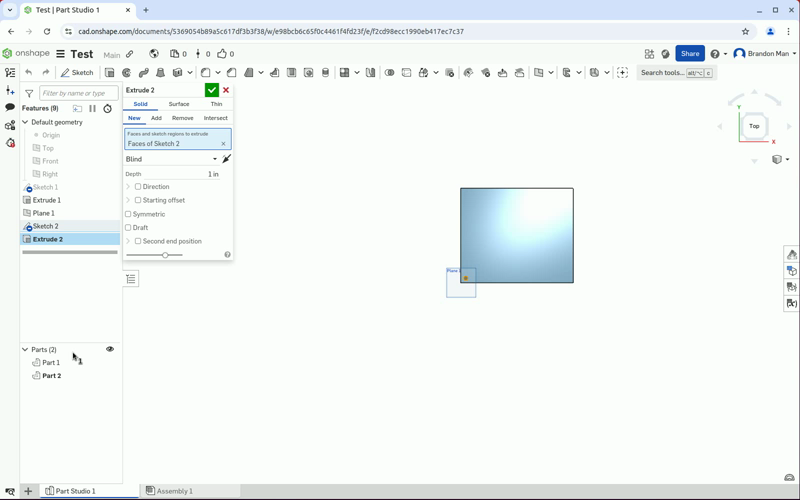
mouse_move(143, 106)
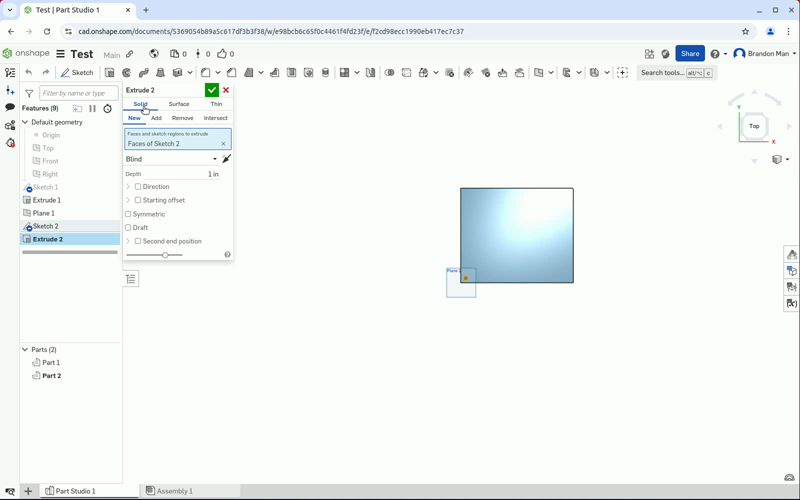
click(143, 106)
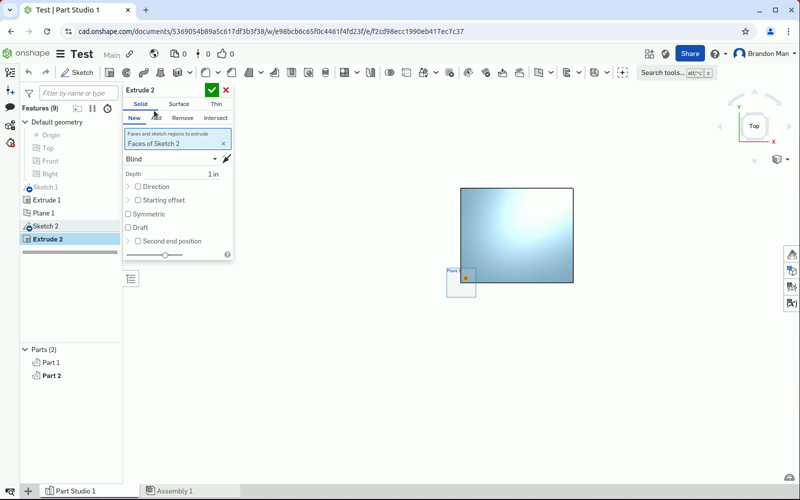
mouse_move(186, 120)
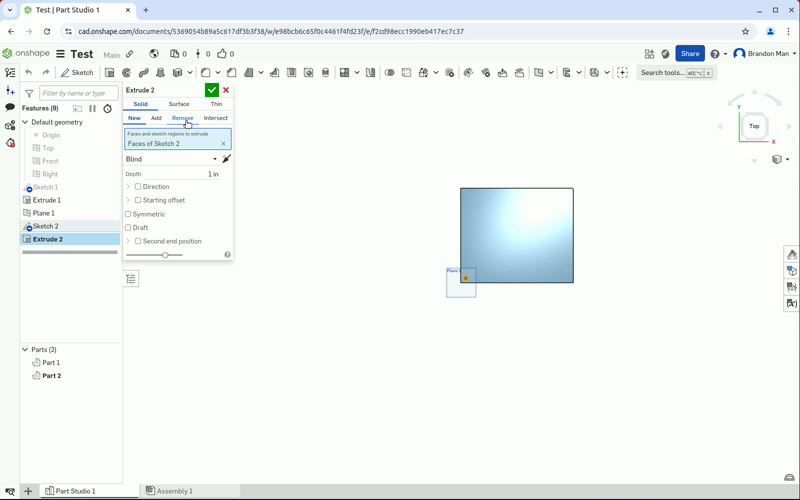
click(186, 120)
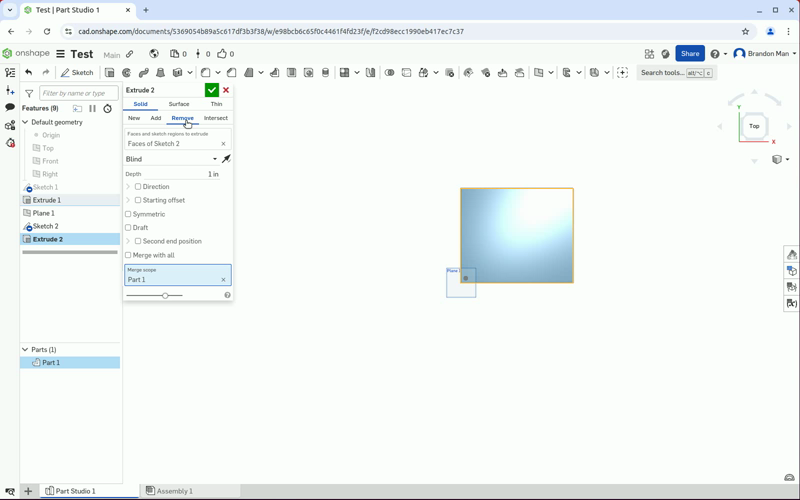
key(tab, 4)
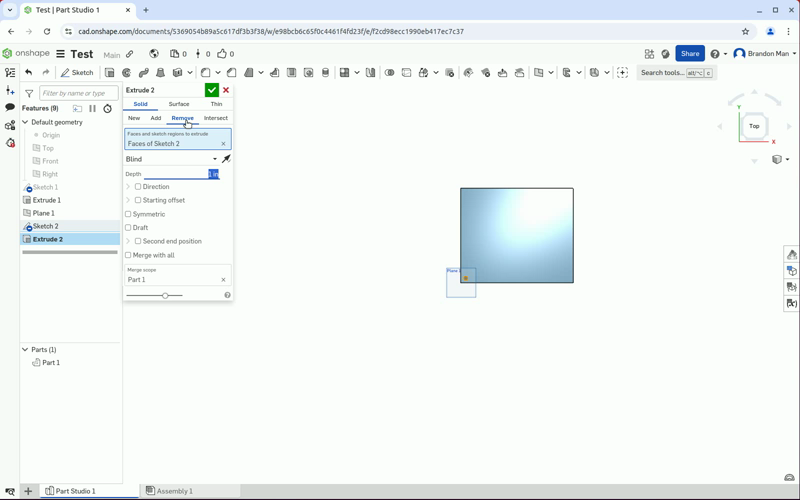
text(2.166)
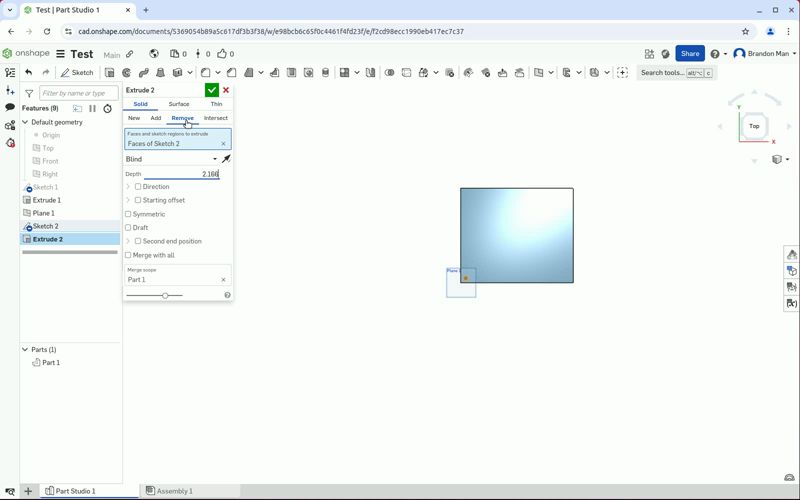
key(tab, 6)
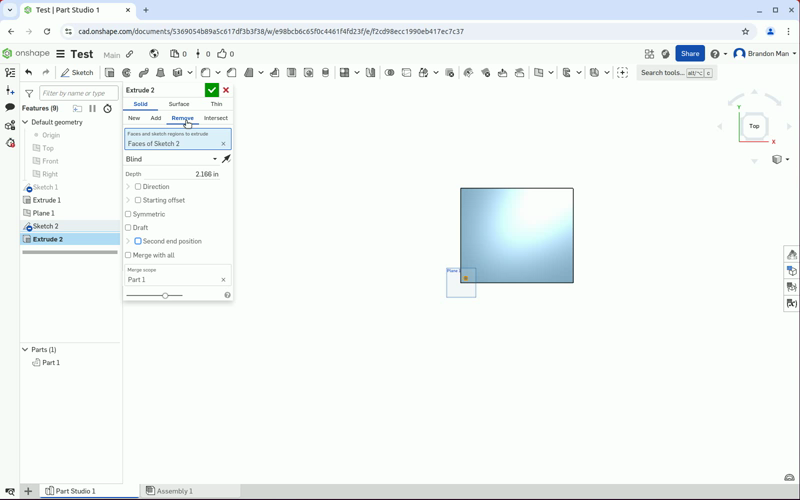
key(space)
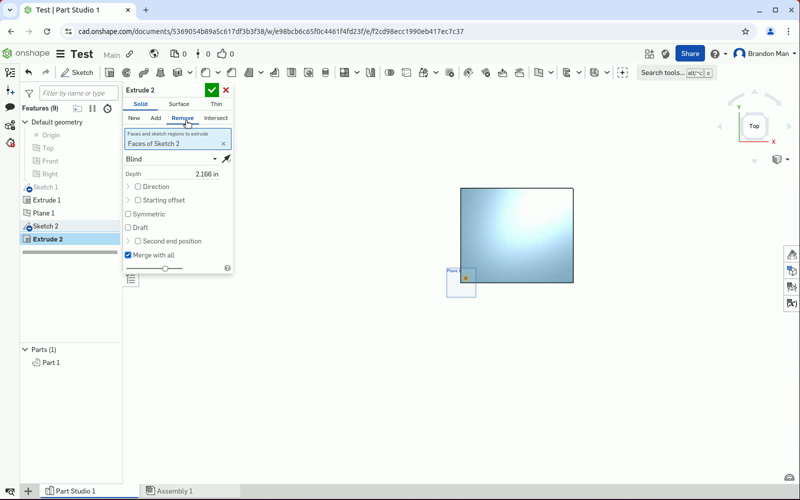
key(enter)
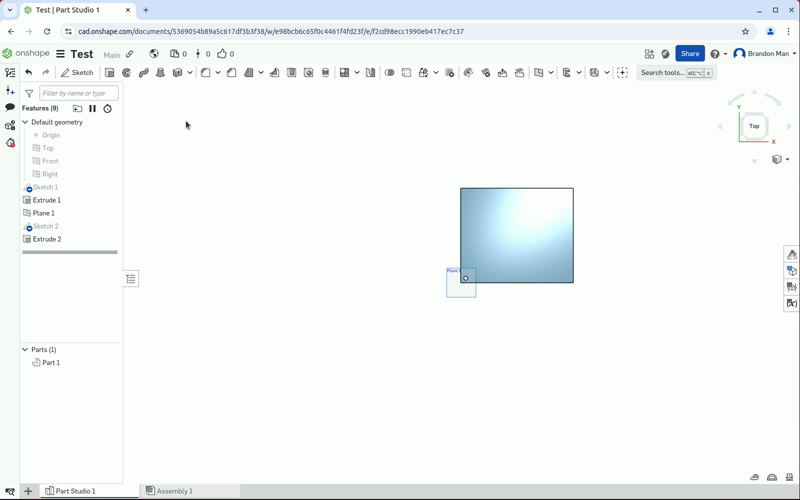
key(shift+h)
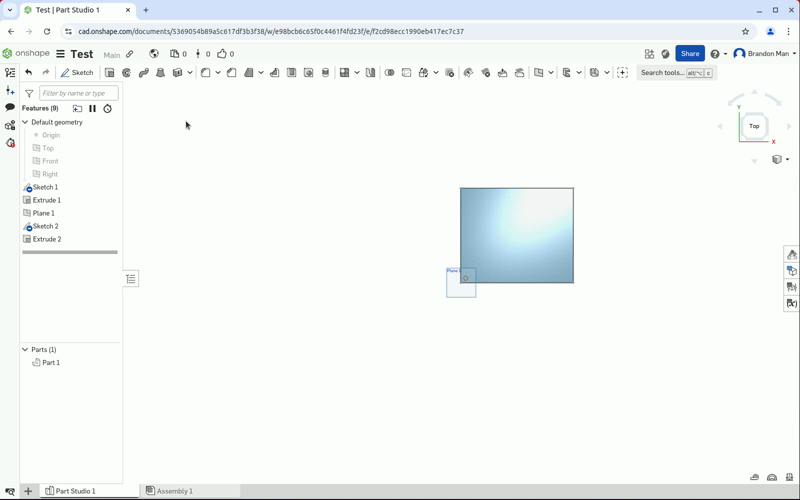
key(shift+h)
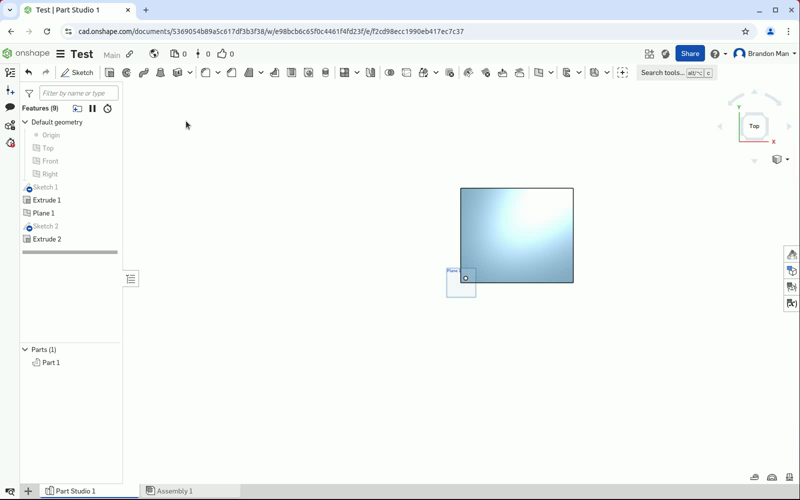
mouse_move(73, 189)
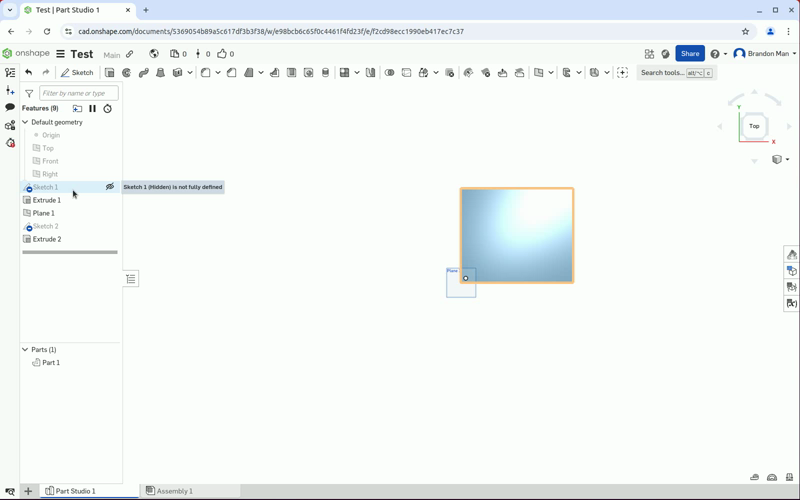
click(73, 189)
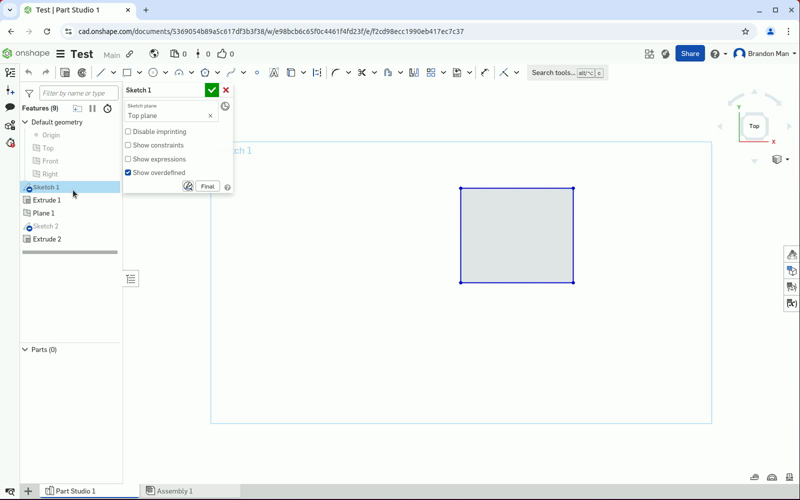
mouse_move(229, 92)
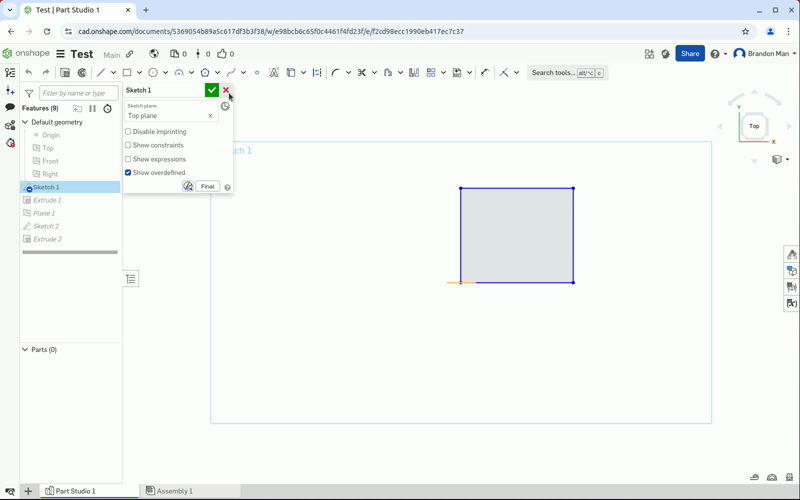
click(229, 92)
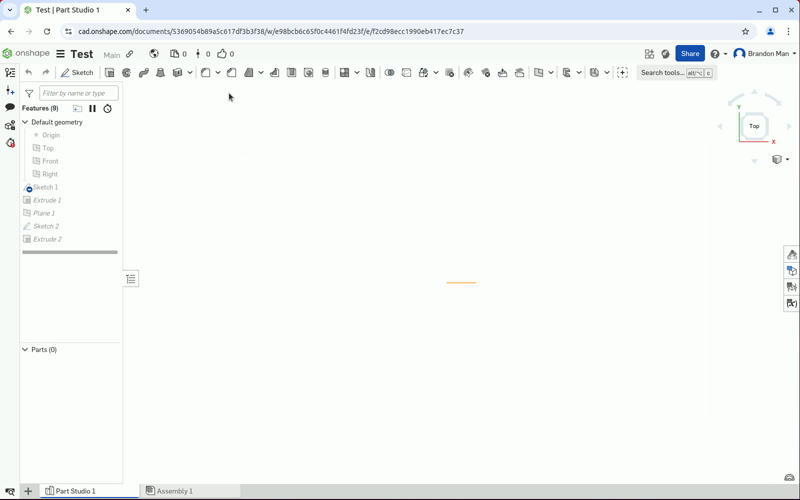
key(shift+s)
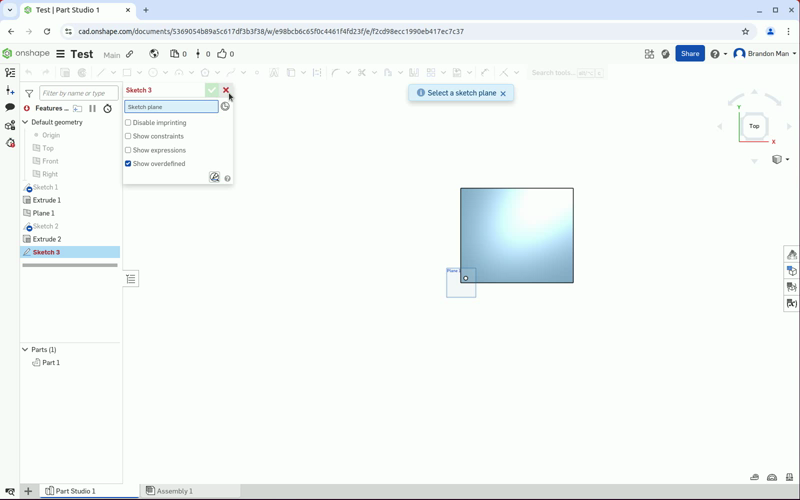
mouse_move(73, 215)
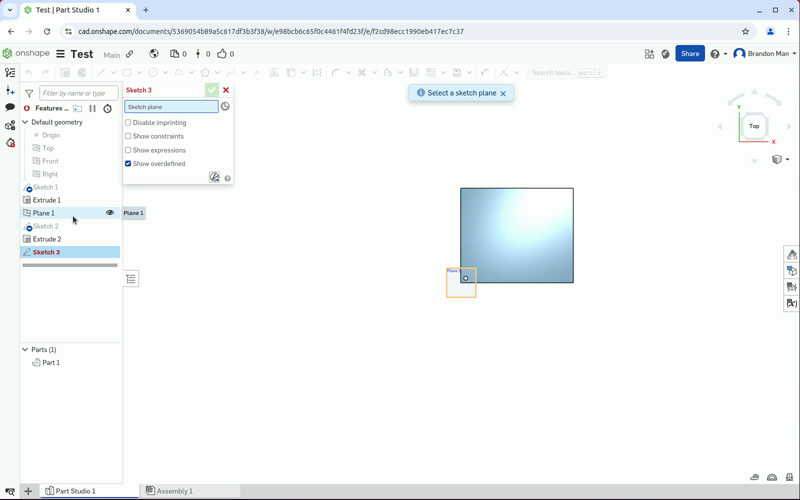
click(73, 215)
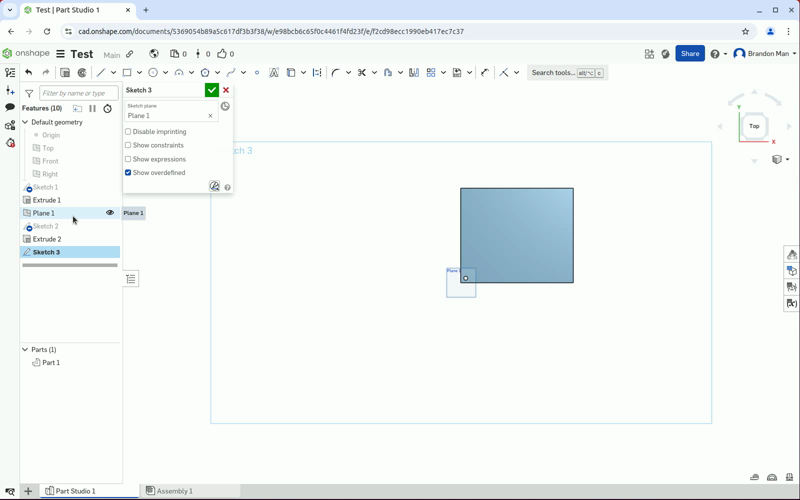
mouse_move(73, 352)
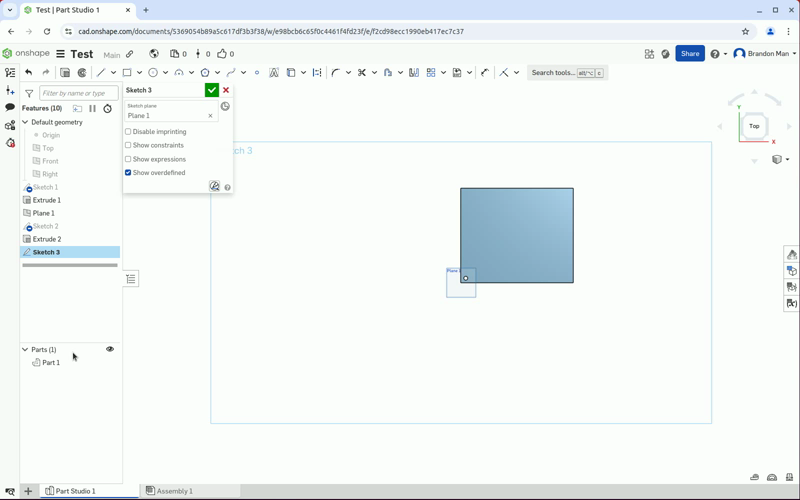
key(y)
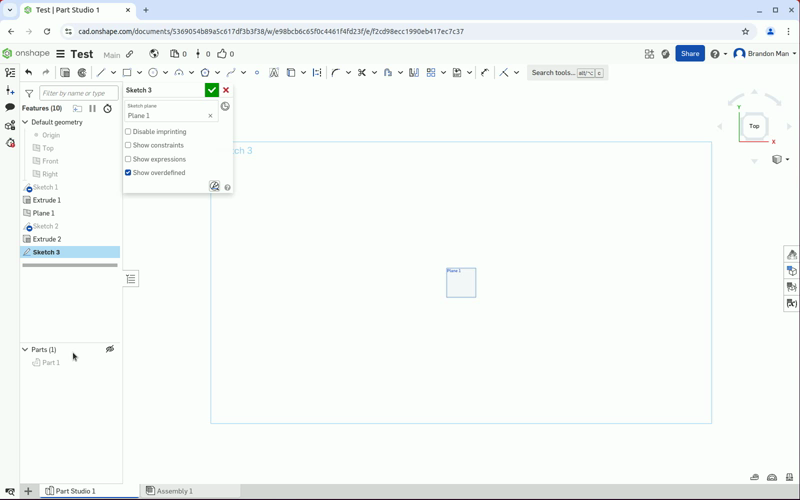
key(c)
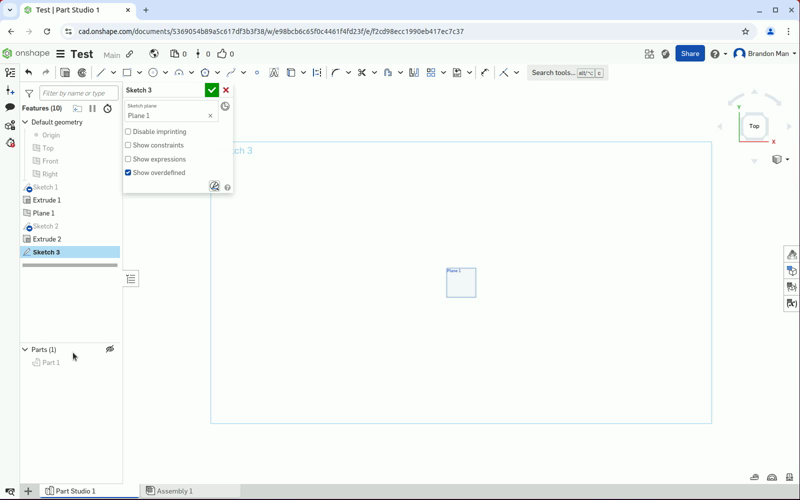
key_down(shift)
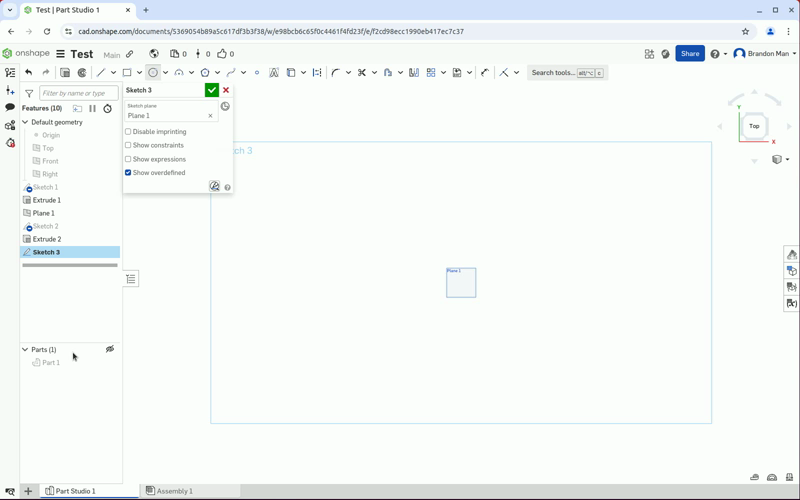
mouse_move(465, 192)
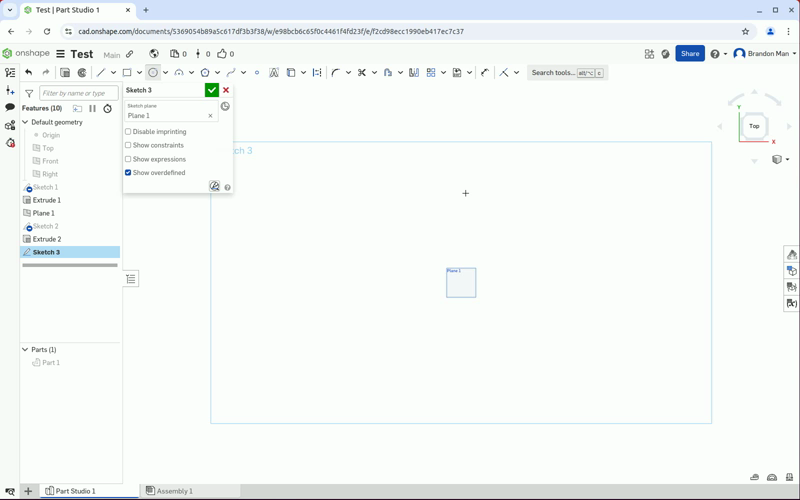
click(465, 192)
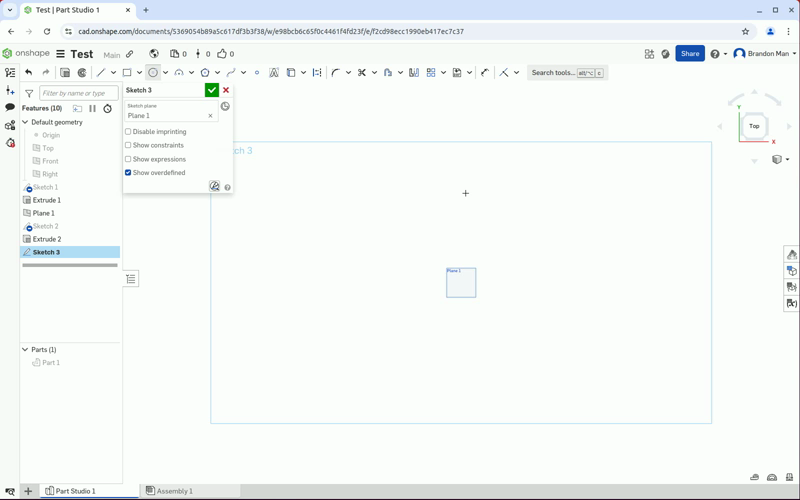
key_up(shift)
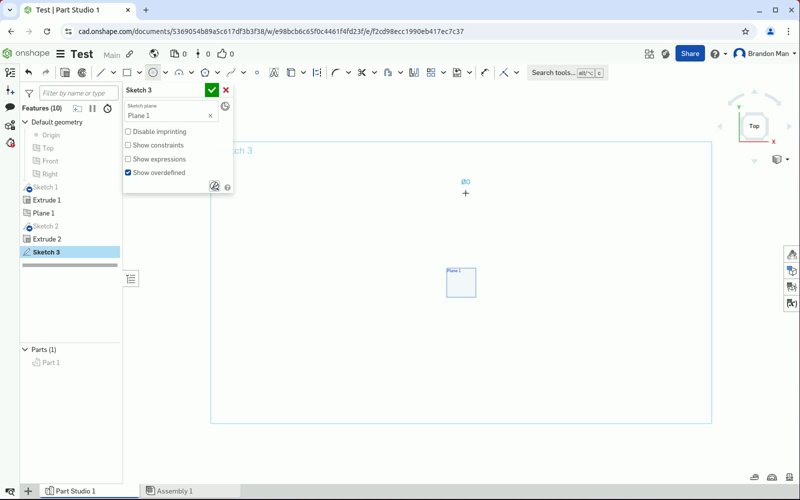
mouse_move(467, 192)
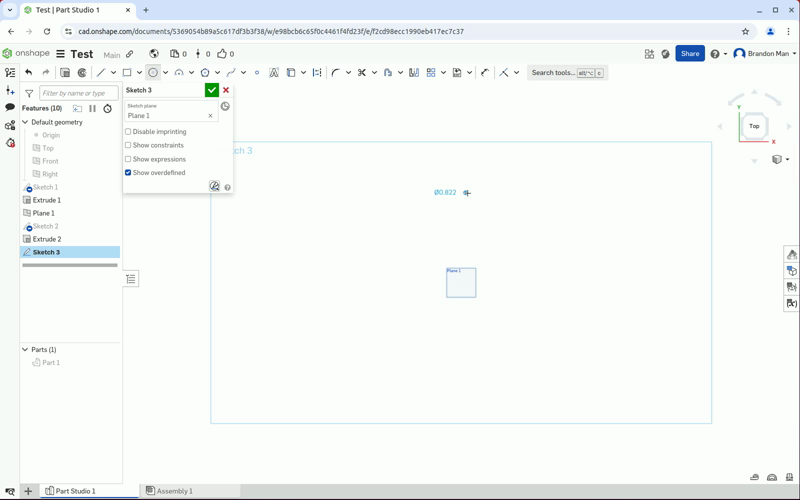
scroll(6)
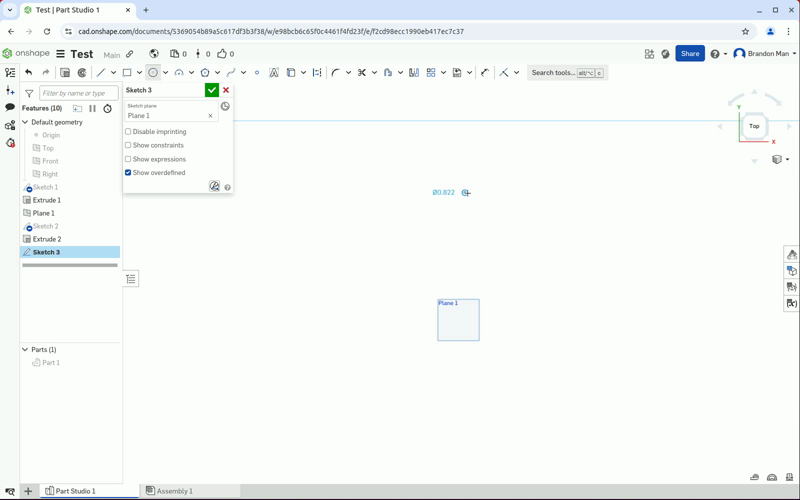
scroll(6)
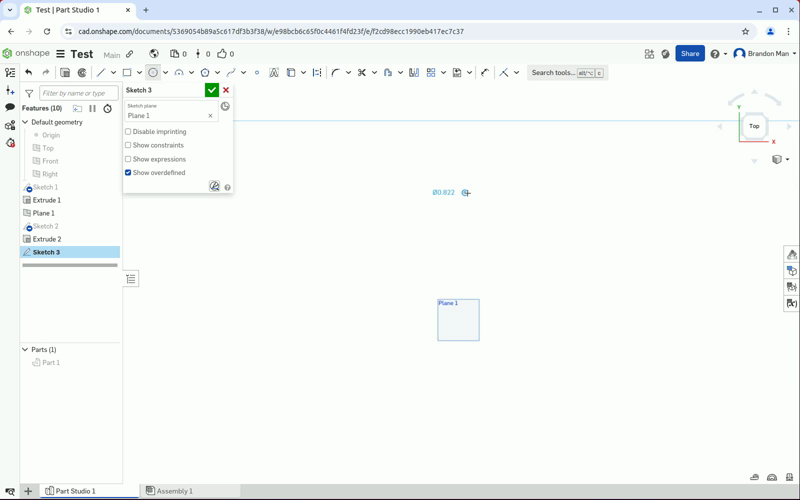
scroll(6)
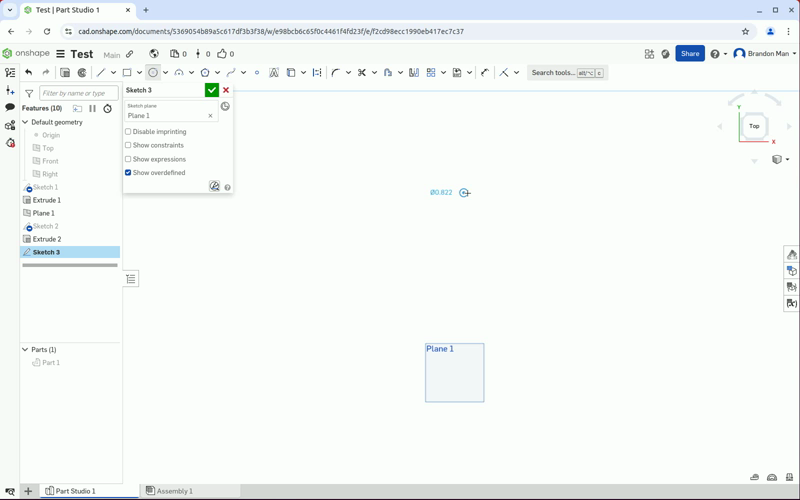
scroll(6)
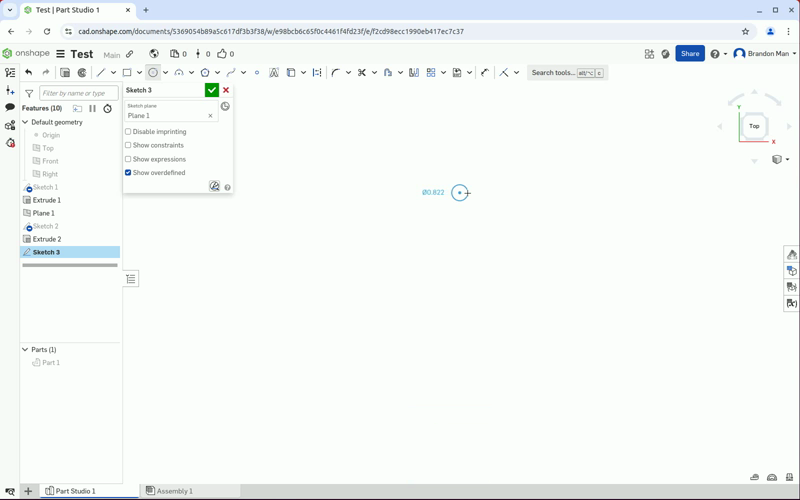
scroll(6)
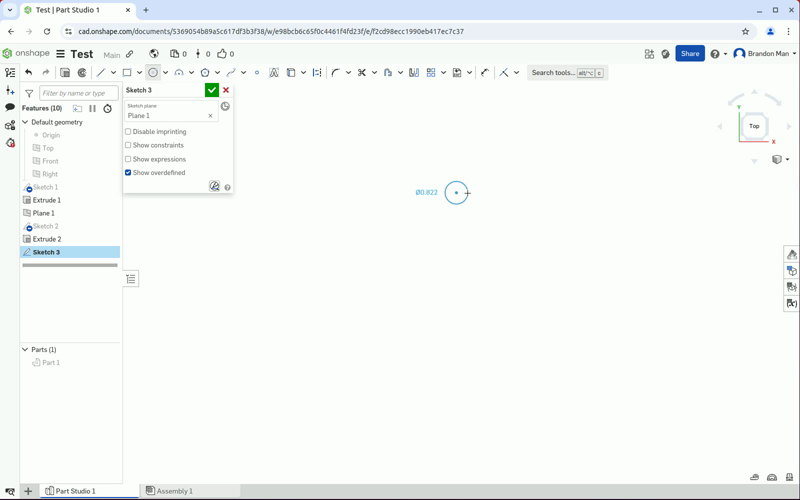
scroll(6)
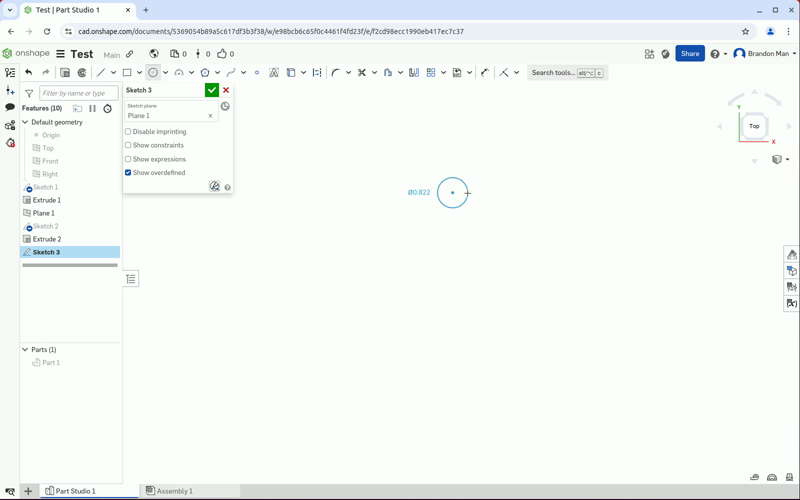
scroll(6)
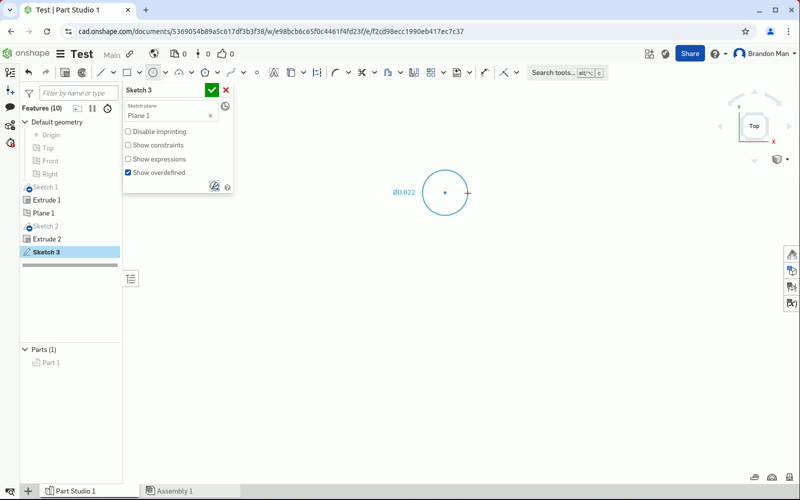
click(467, 192)
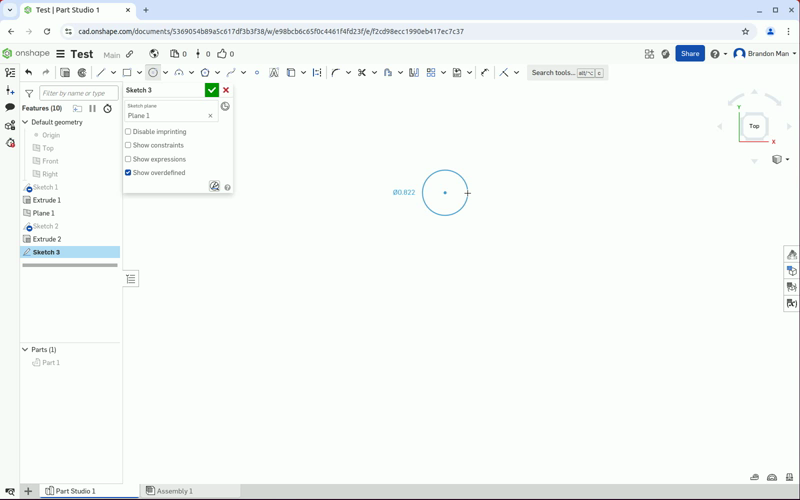
scroll(-6)
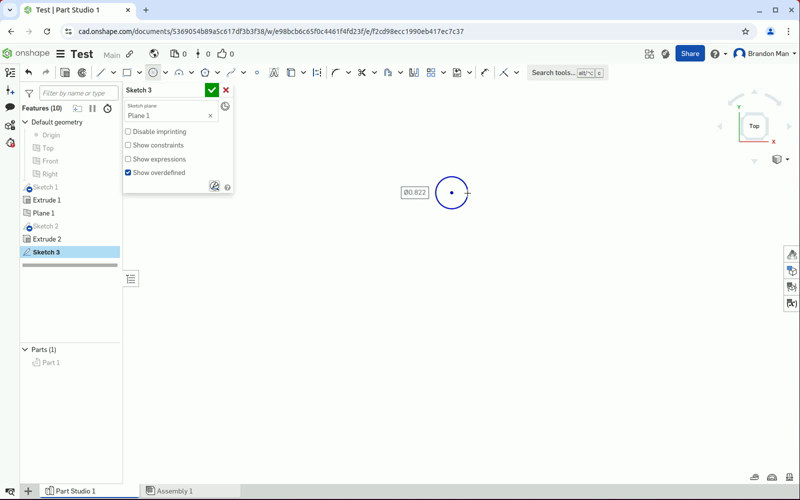
scroll(-6)
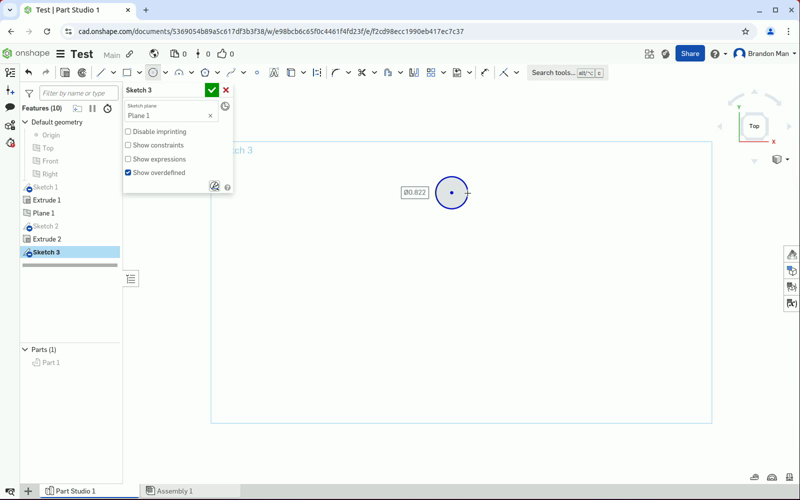
scroll(-6)
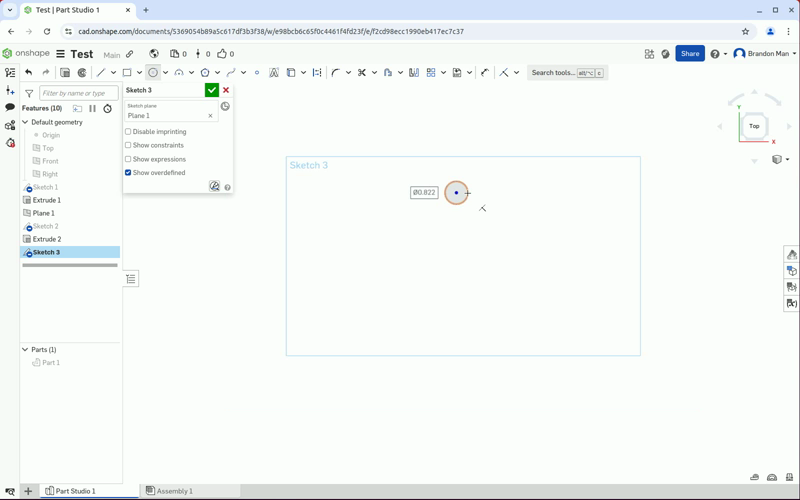
scroll(-6)
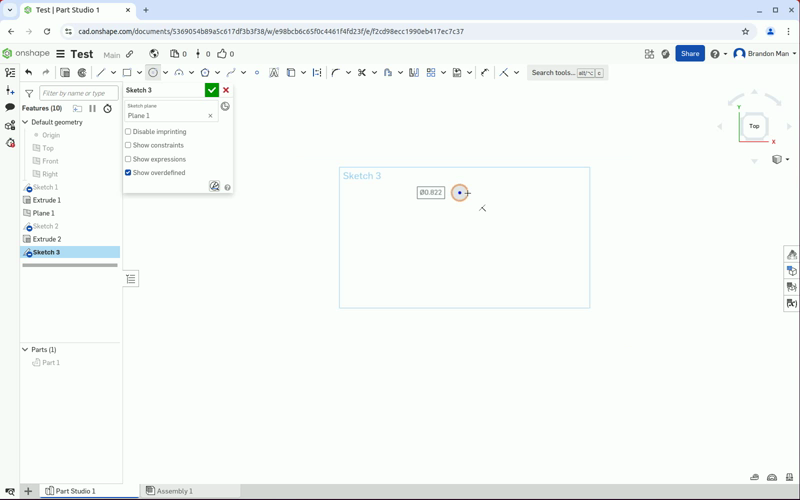
scroll(-6)
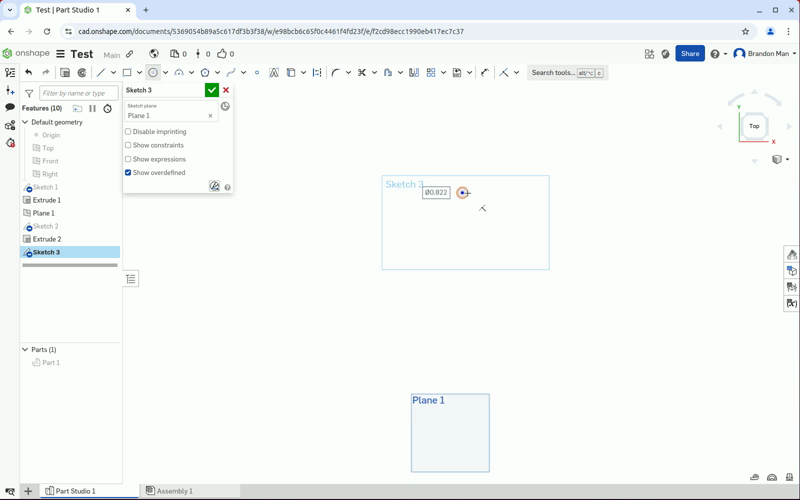
scroll(-6)
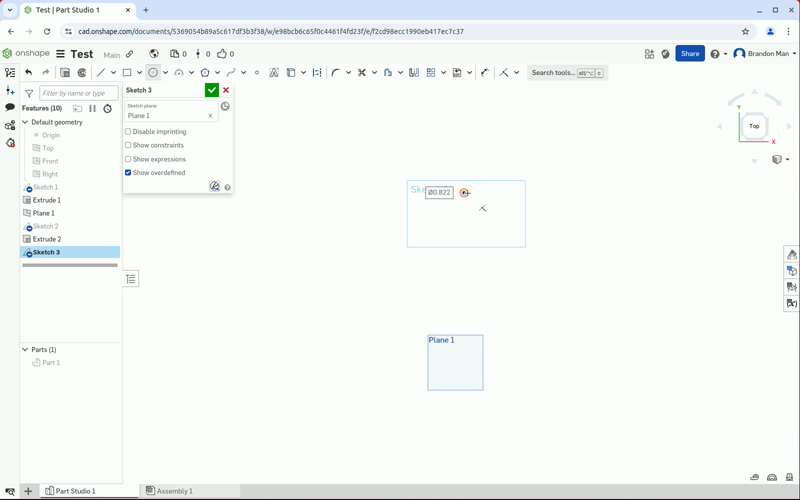
scroll(-6)
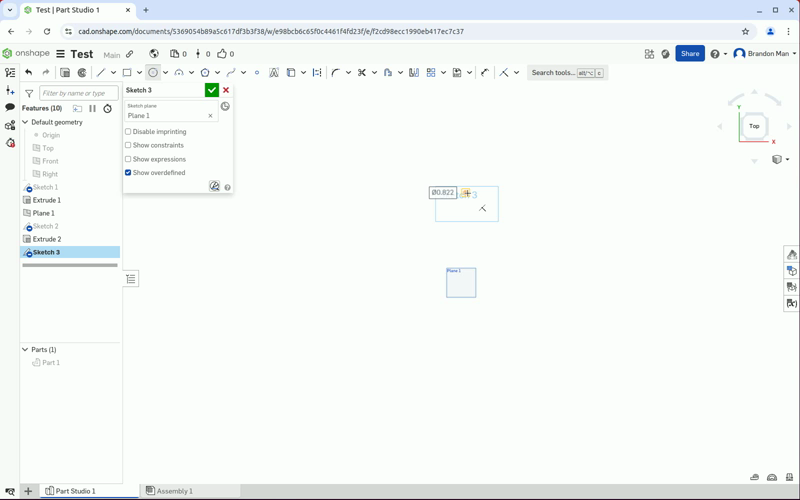
key(esc)
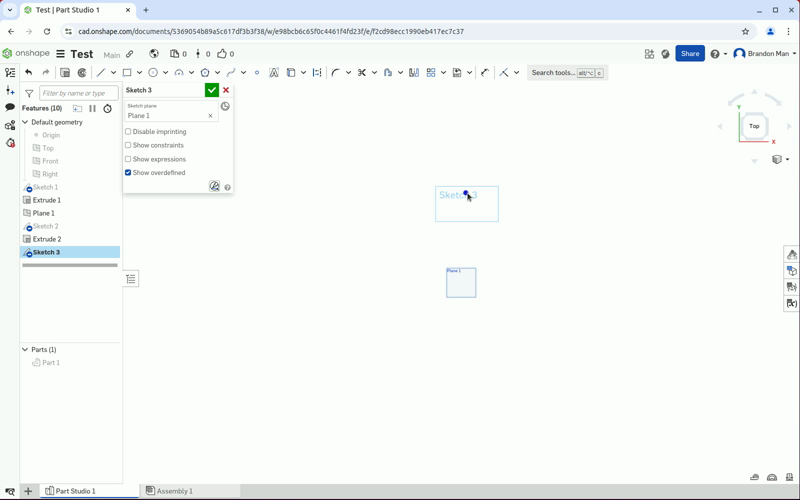
mouse_move(464, 192)
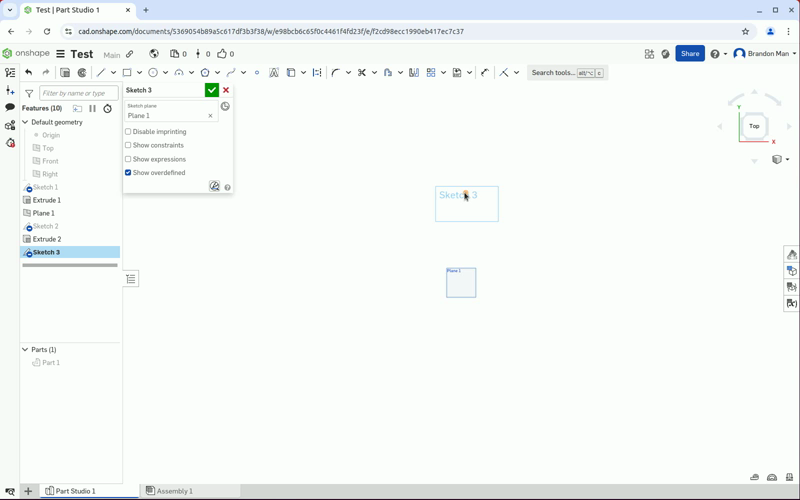
scroll(6)
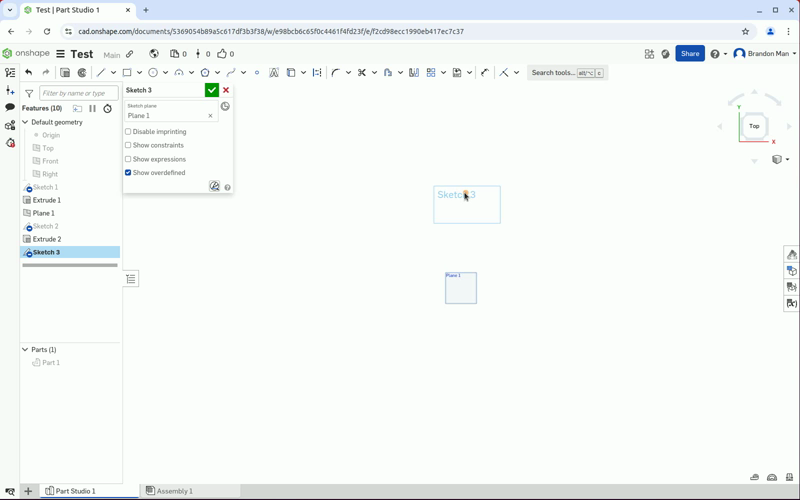
scroll(6)
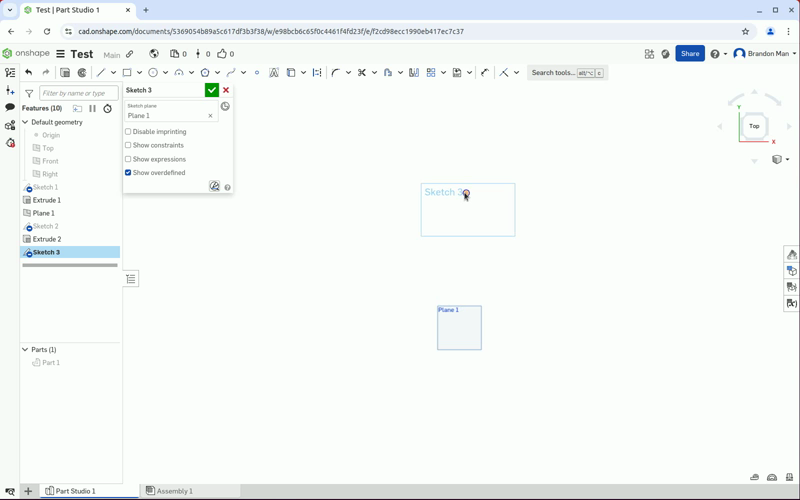
scroll(6)
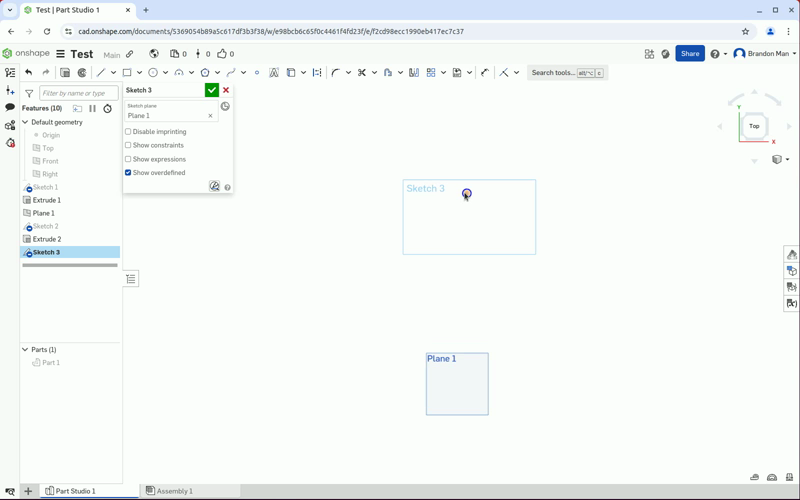
scroll(6)
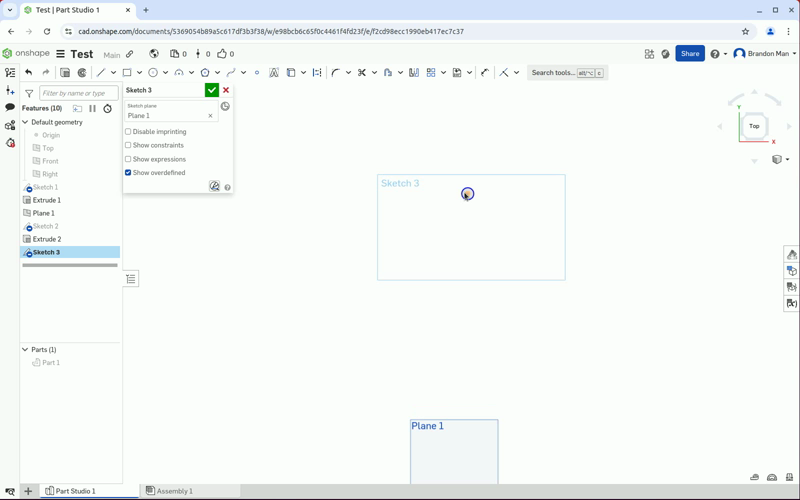
scroll(6)
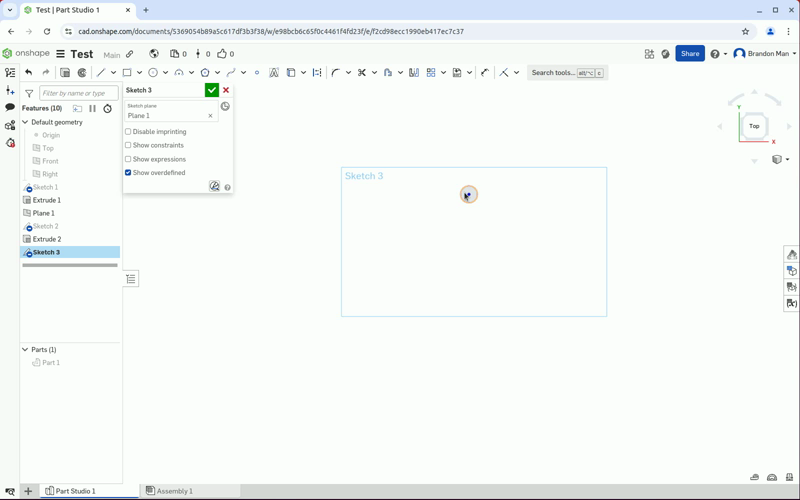
scroll(6)
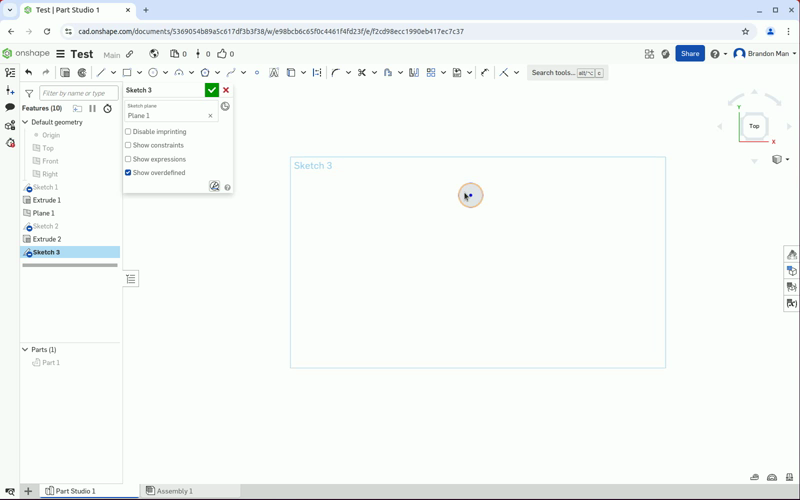
scroll(6)
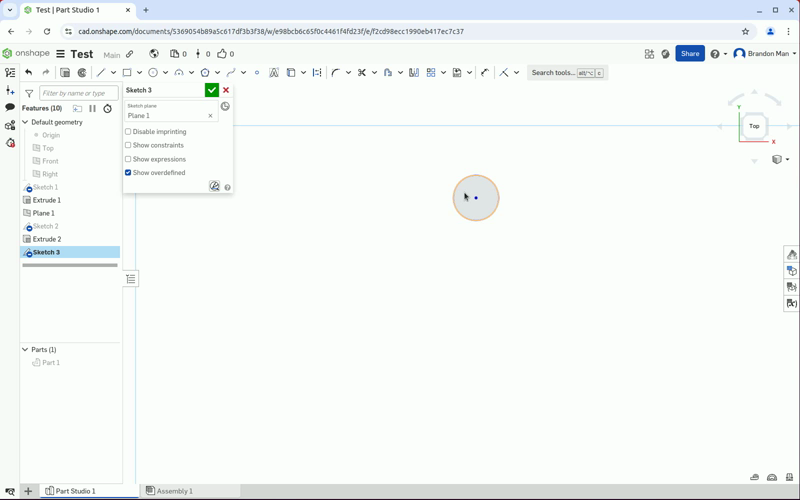
click(464, 192)
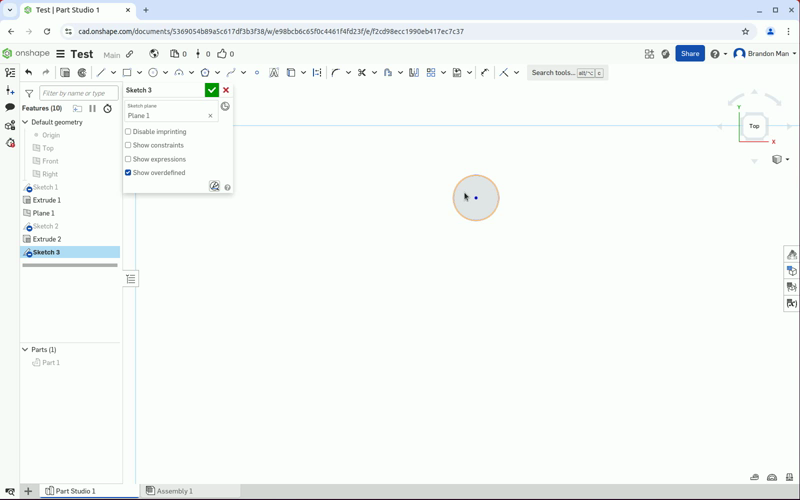
scroll(-6)
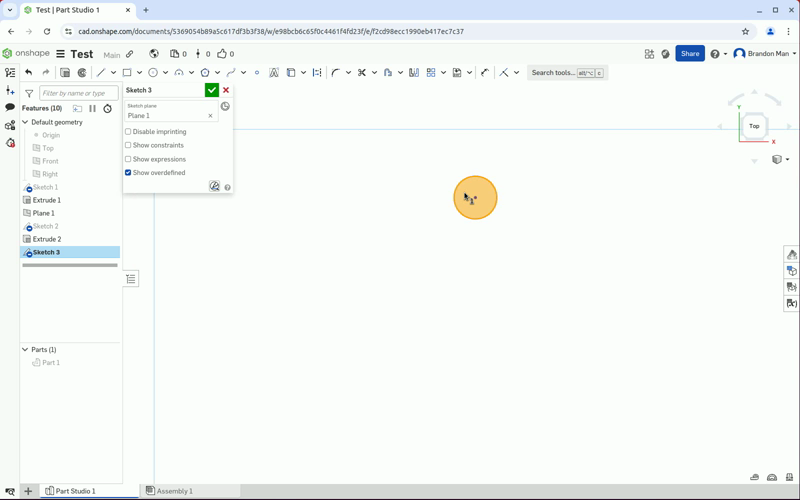
scroll(-6)
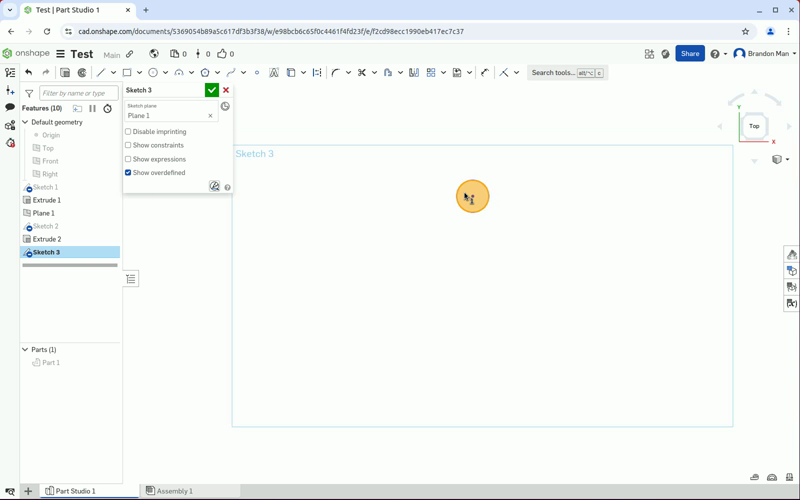
scroll(-6)
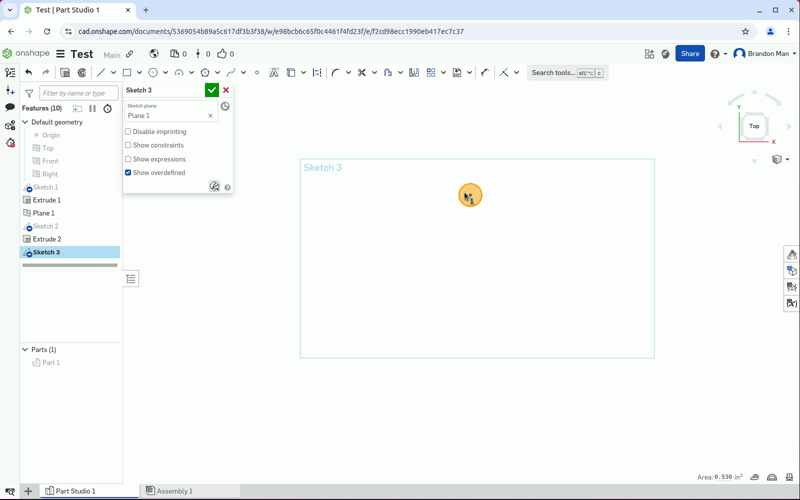
scroll(-6)
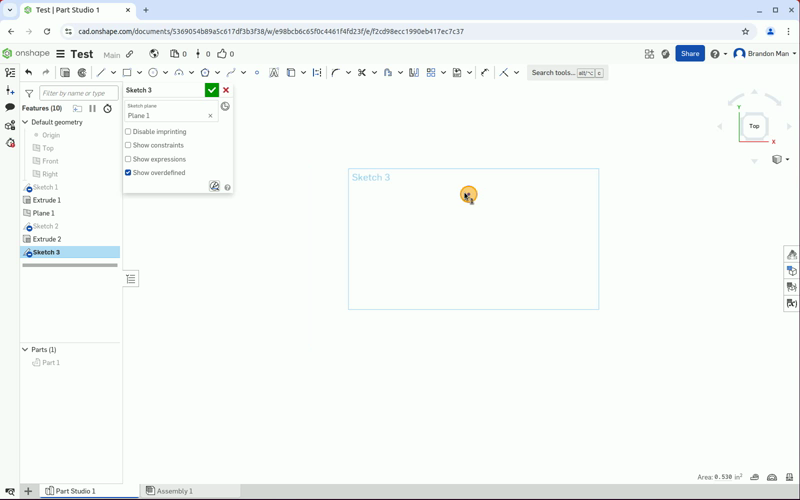
scroll(-6)
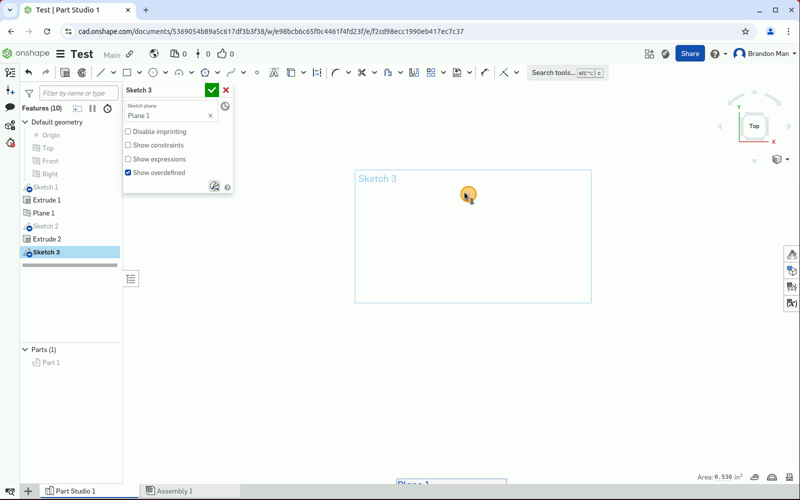
scroll(-6)
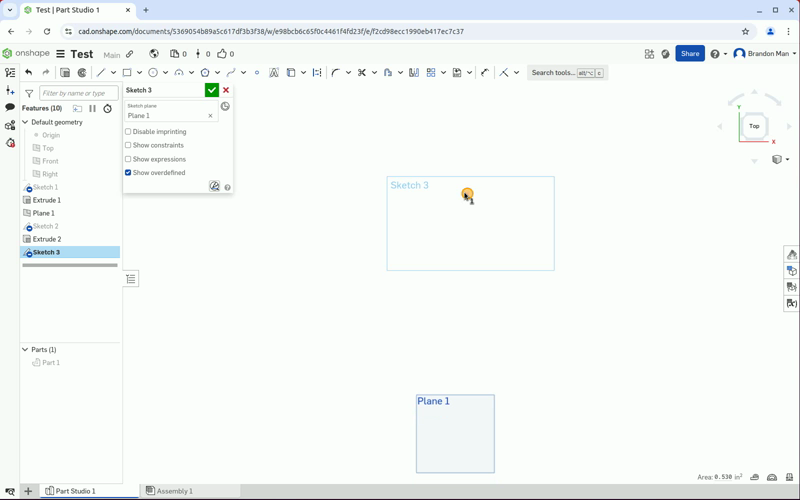
scroll(-6)
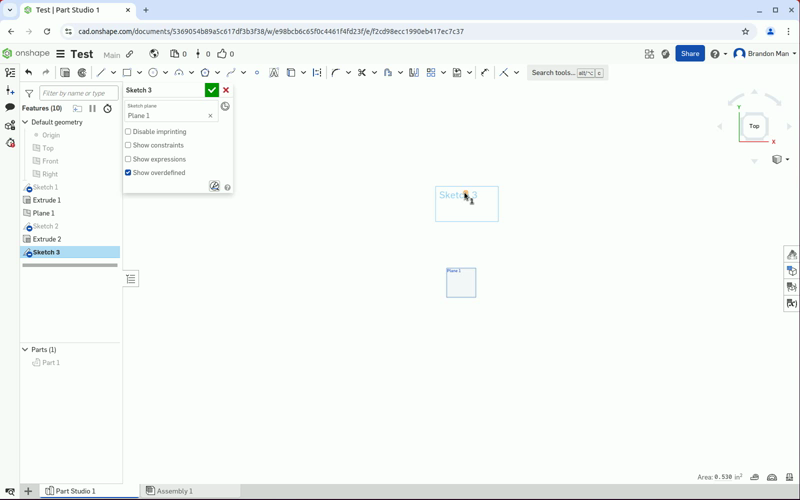
mouse_move(73, 352)
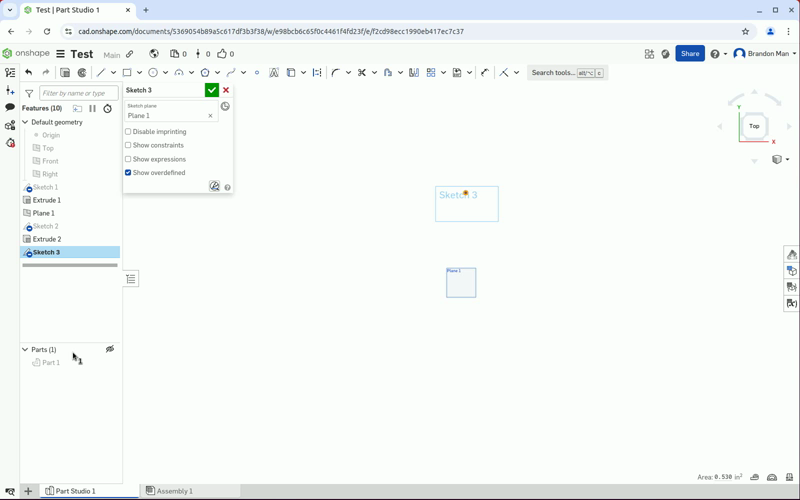
key(shift+y)
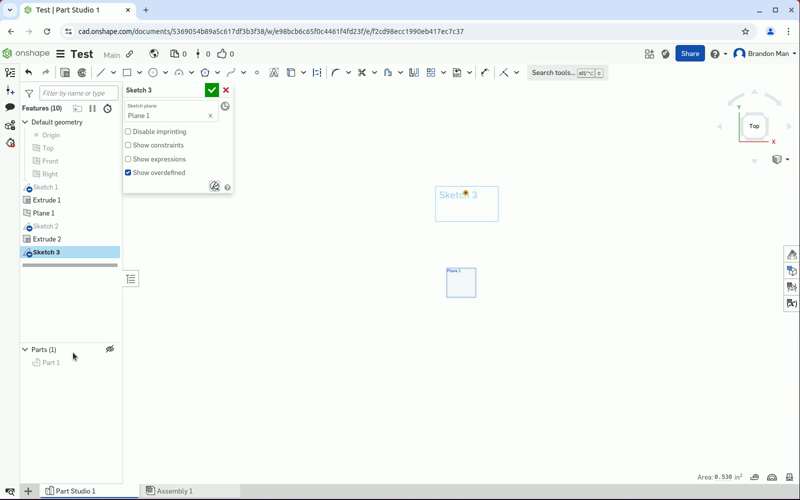
key(shift+e)
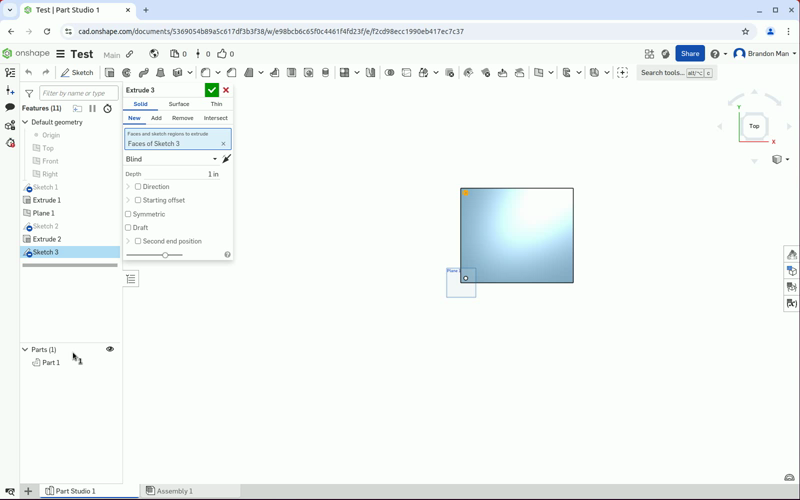
mouse_move(143, 106)
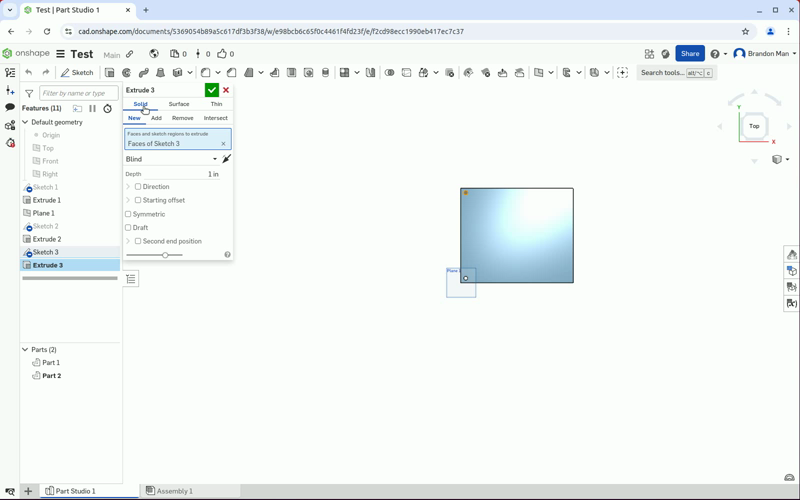
click(143, 106)
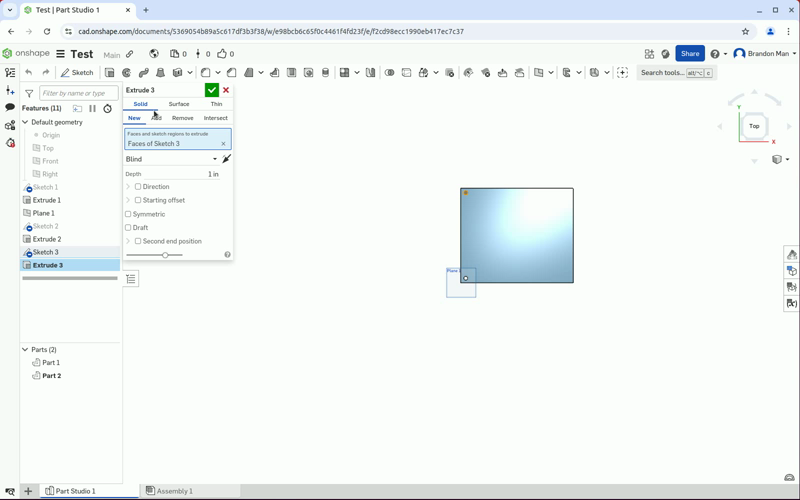
mouse_move(186, 120)
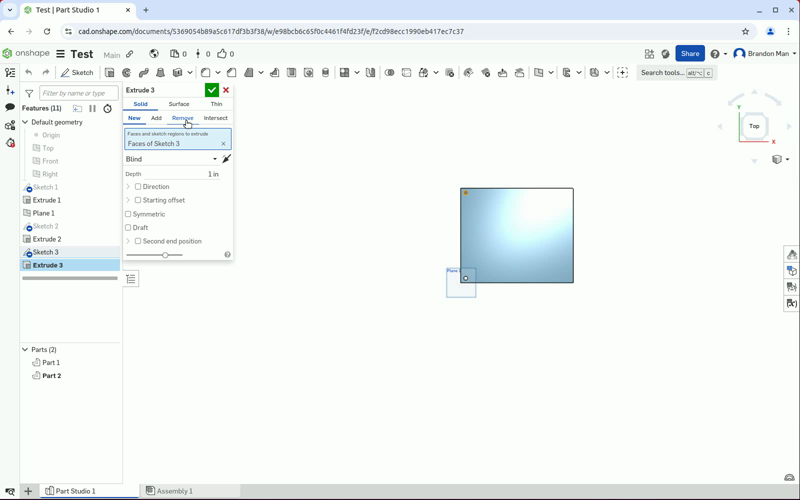
click(186, 120)
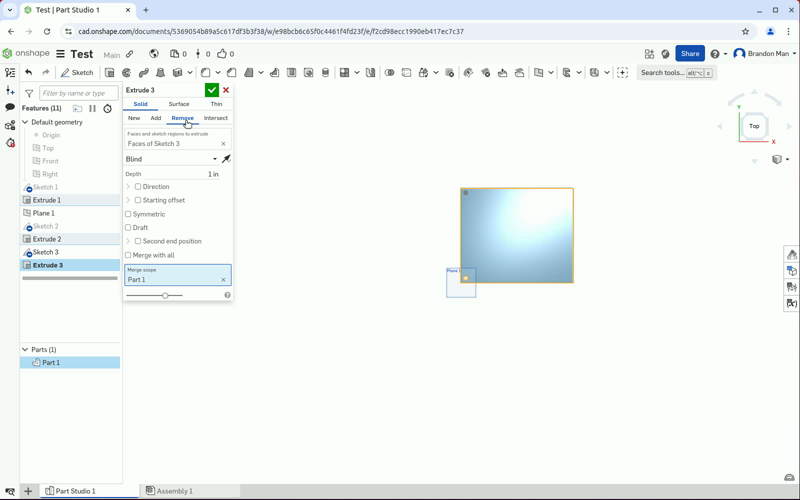
key(tab, 4)
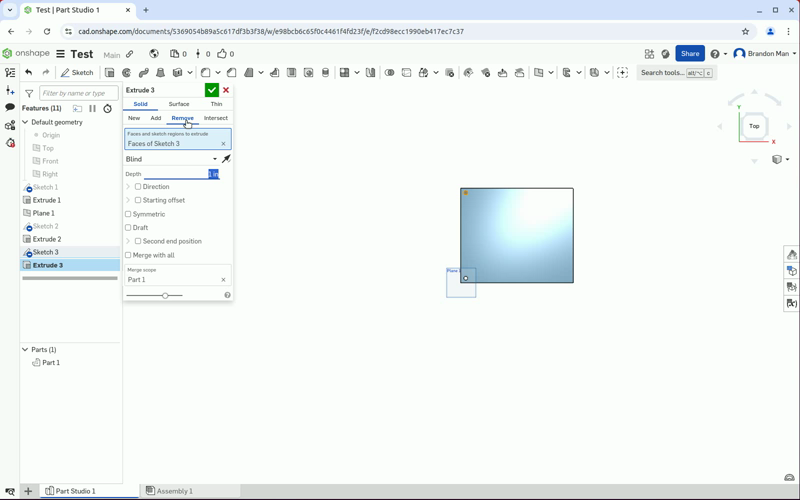
text(2.166)
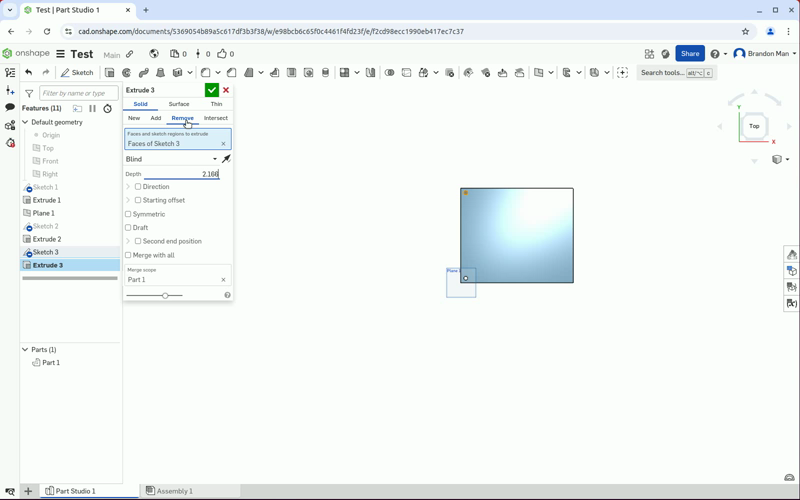
key(tab, 6)
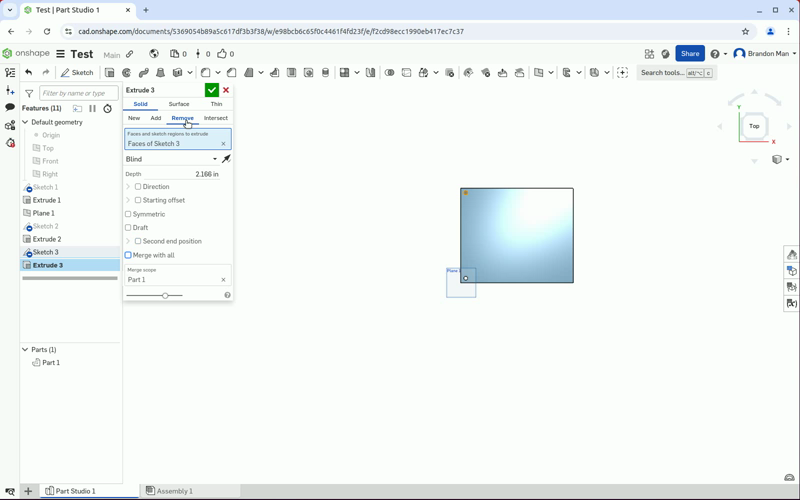
key(space)
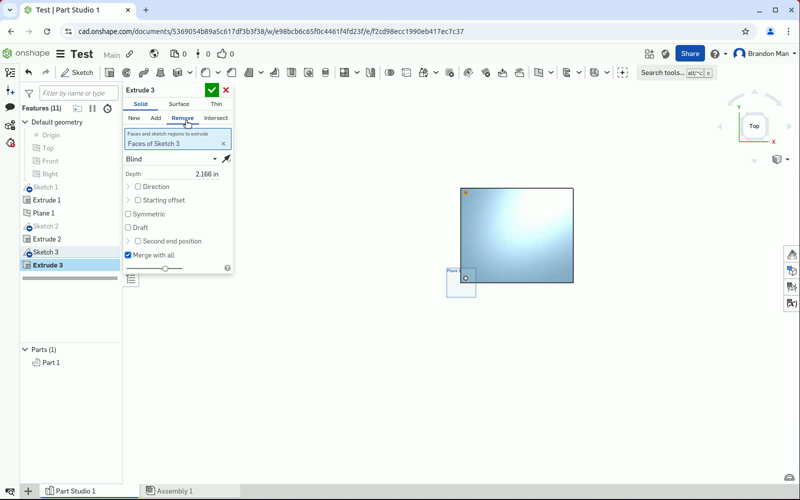
key(enter)
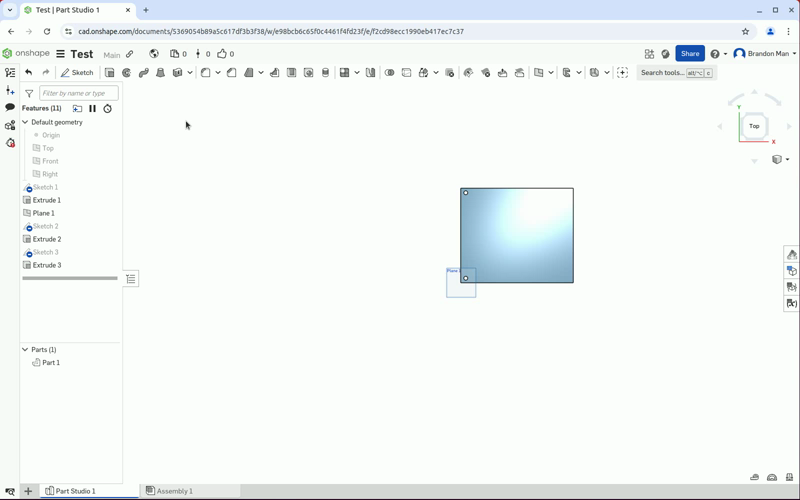
key(shift+h)
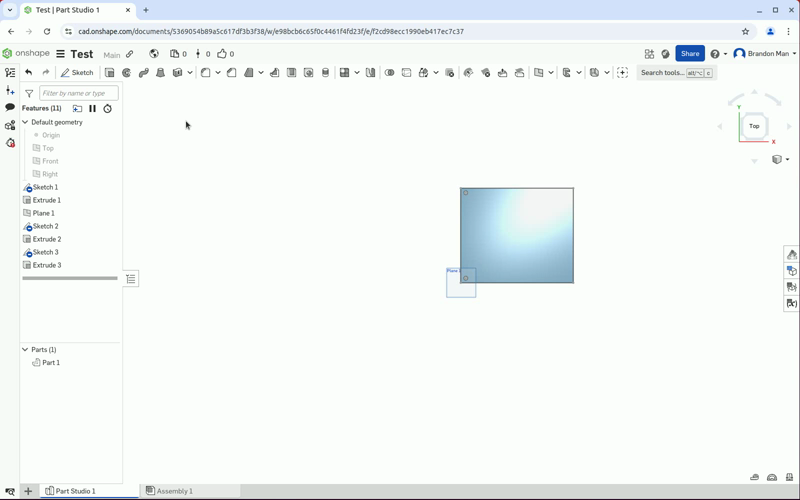
key(shift+h)
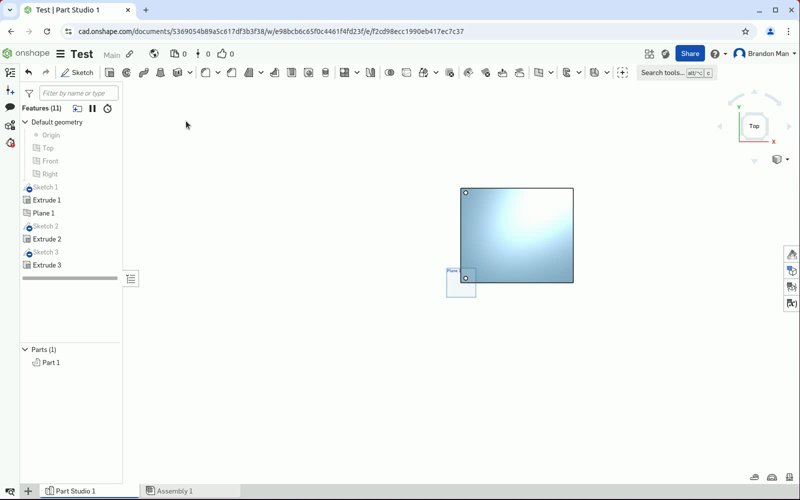
mouse_move(73, 189)
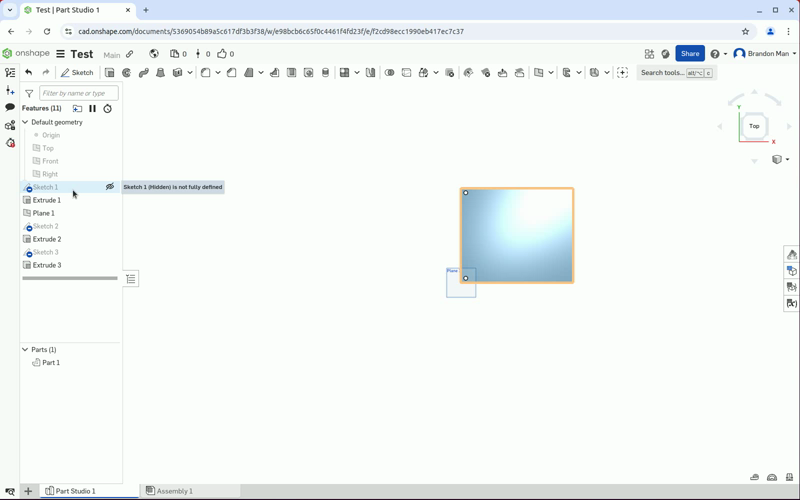
click(73, 189)
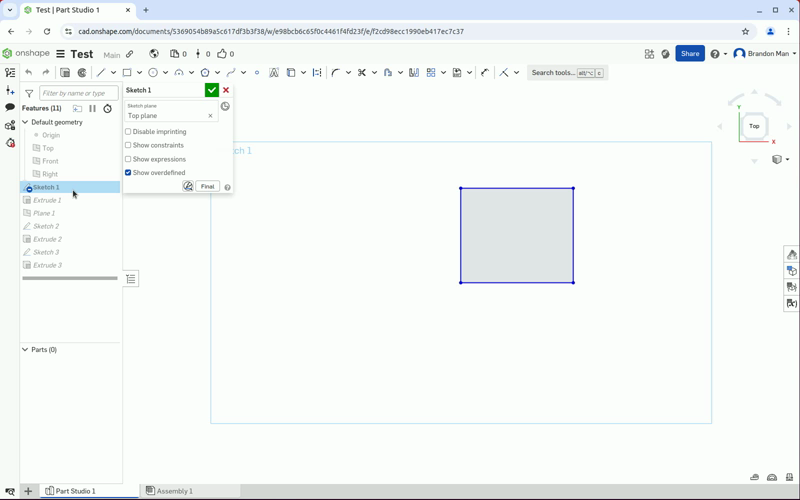
mouse_move(229, 92)
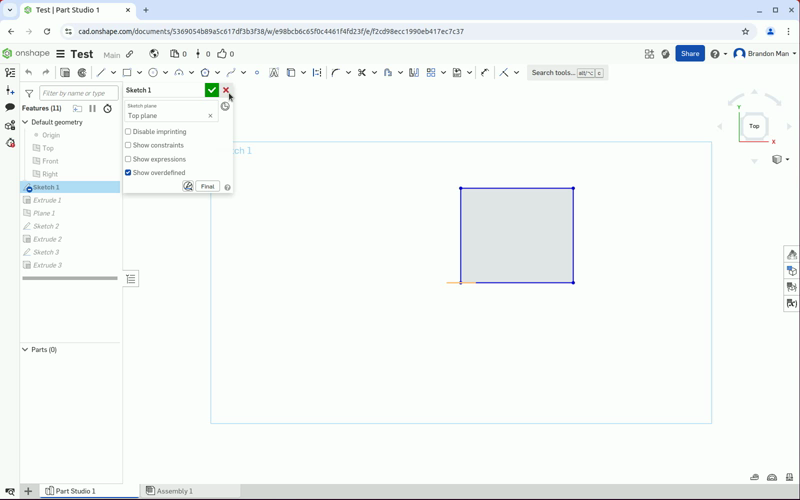
click(229, 92)
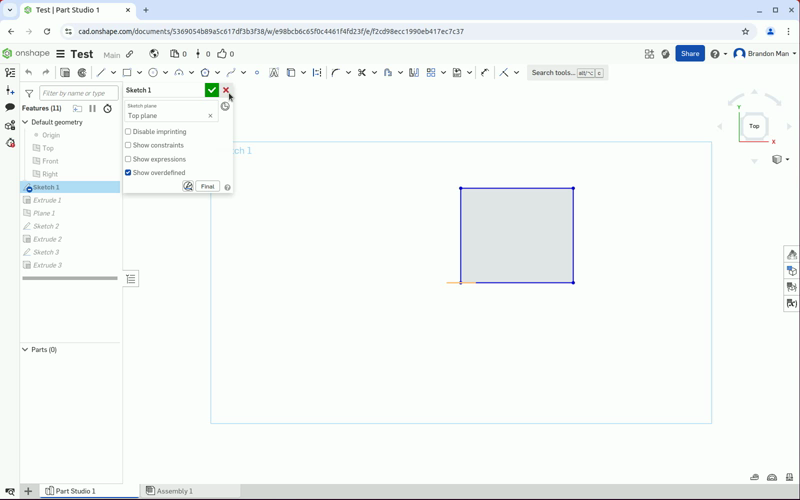
key(shift+s)
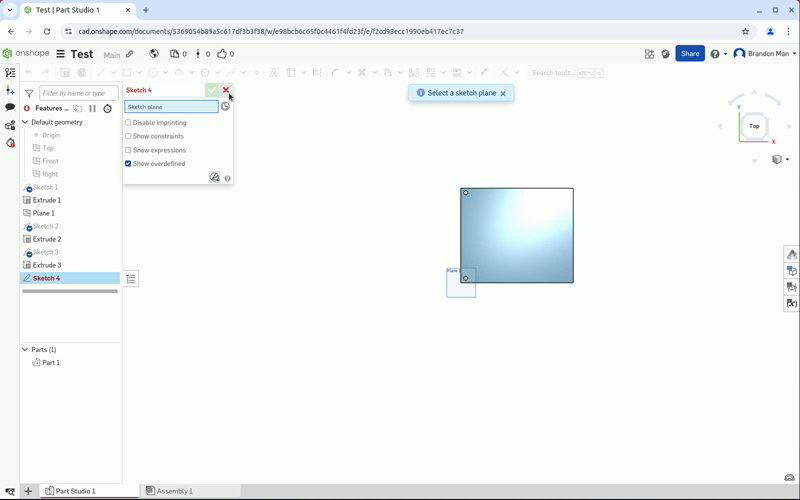
mouse_move(73, 215)
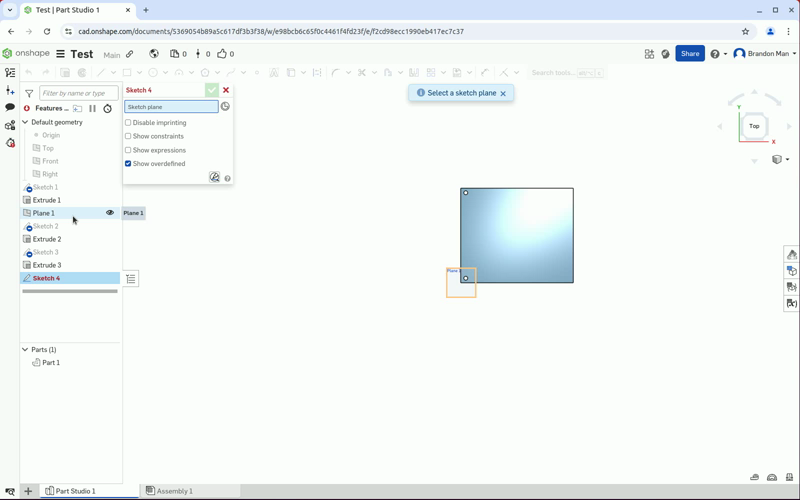
click(73, 215)
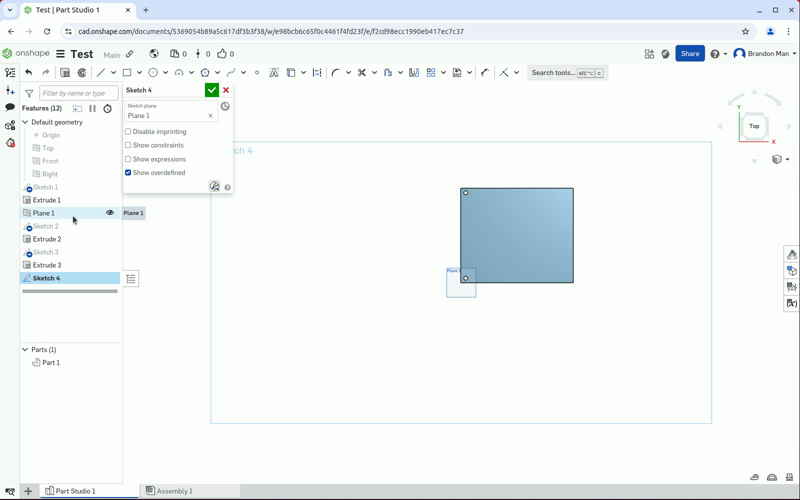
mouse_move(73, 352)
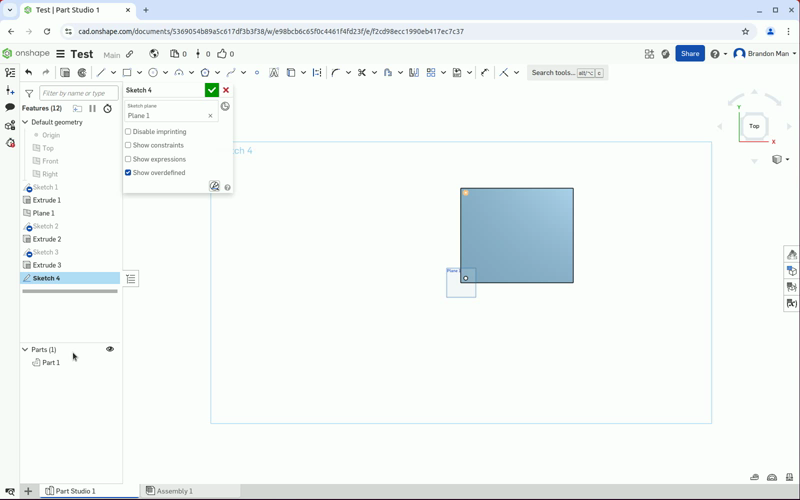
key(y)
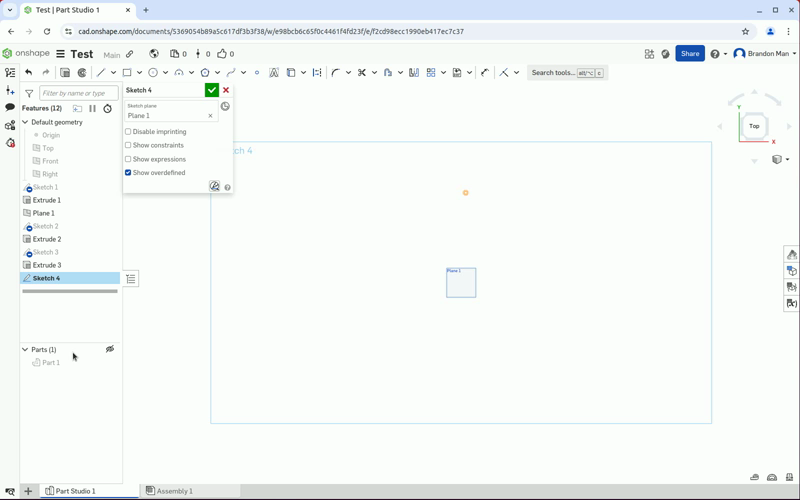
key(c)
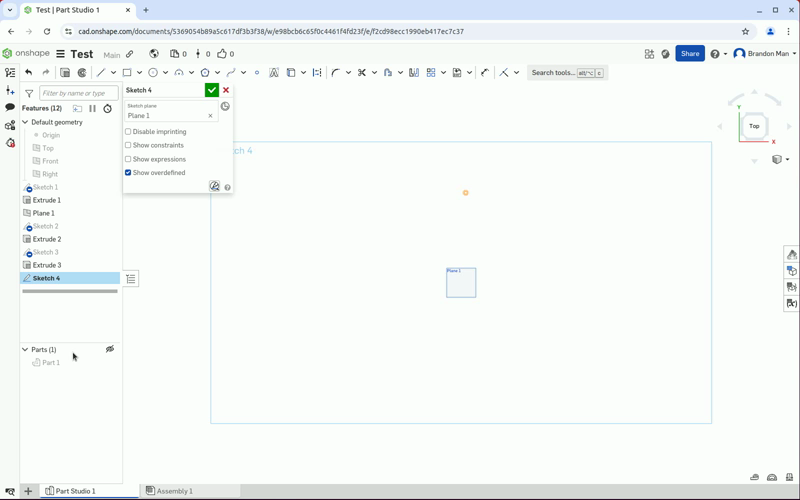
key_down(shift)
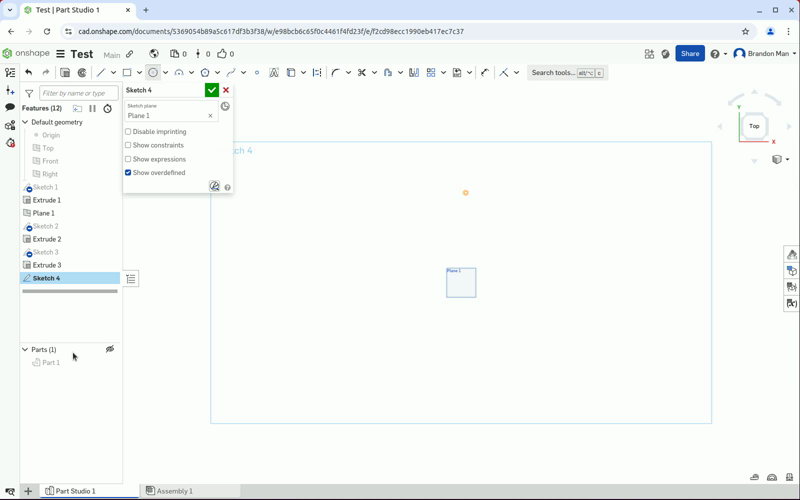
mouse_move(569, 192)
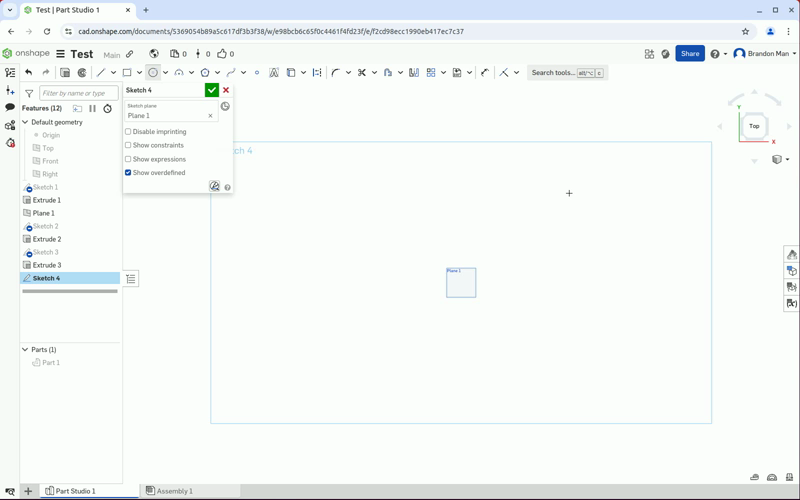
click(569, 192)
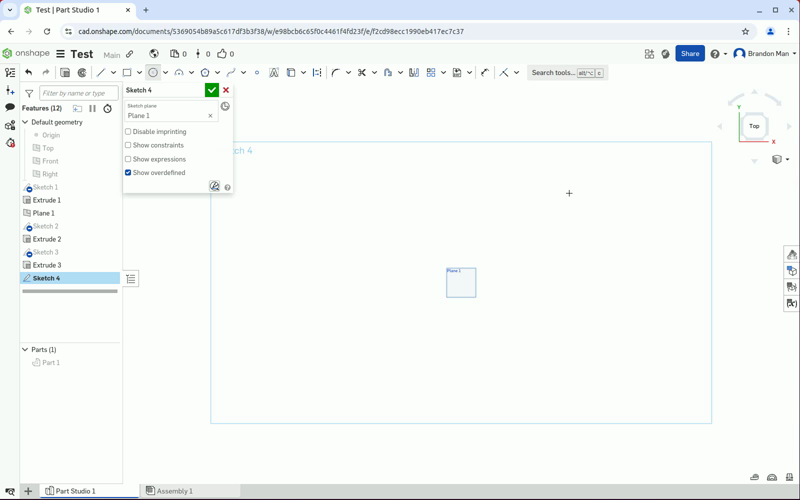
key_up(shift)
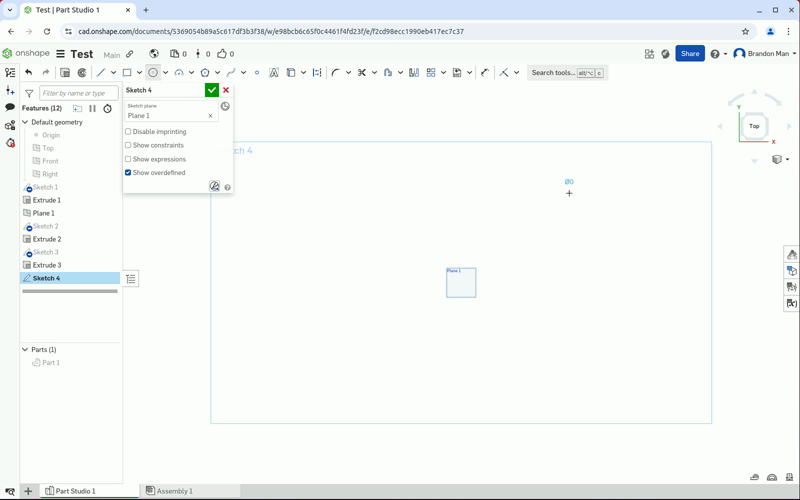
mouse_move(570, 192)
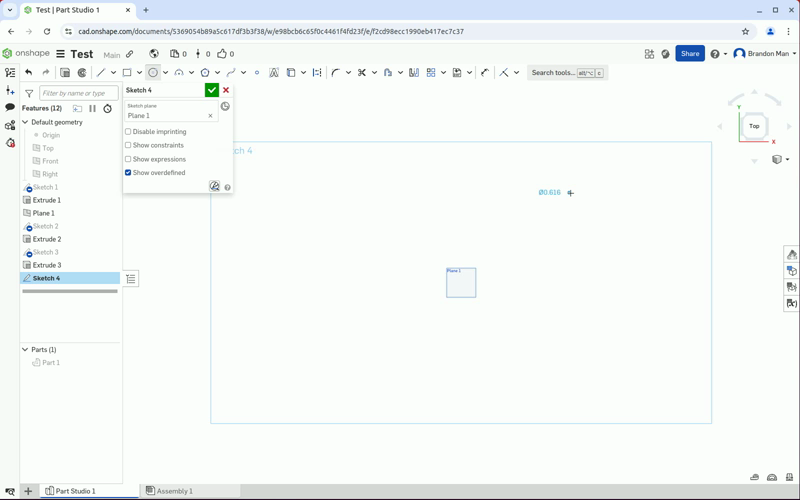
scroll(6)
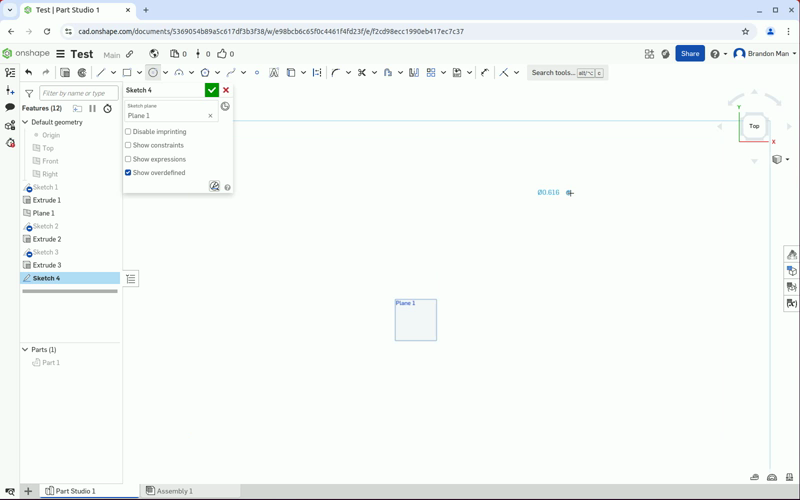
scroll(6)
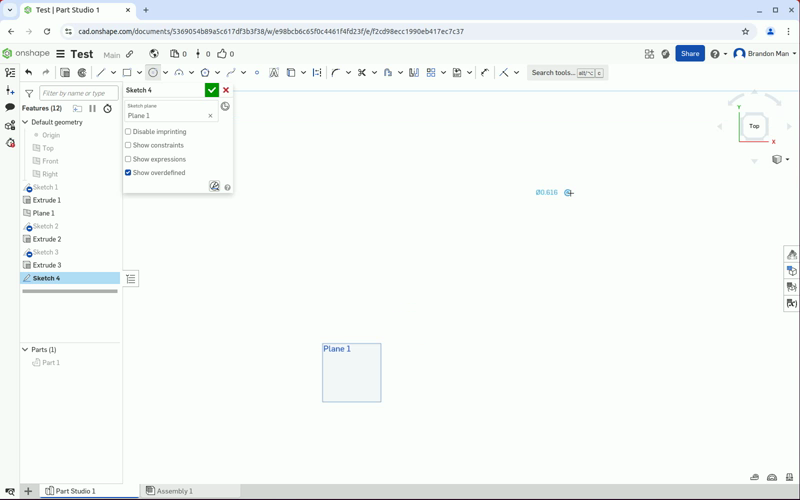
scroll(6)
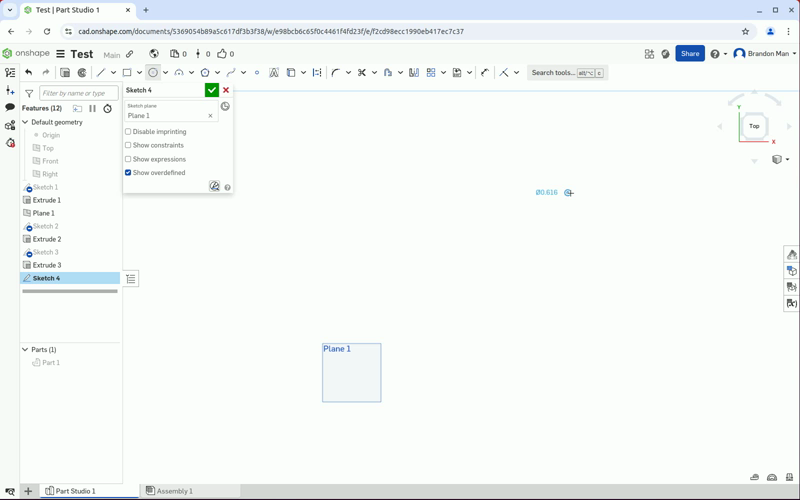
scroll(6)
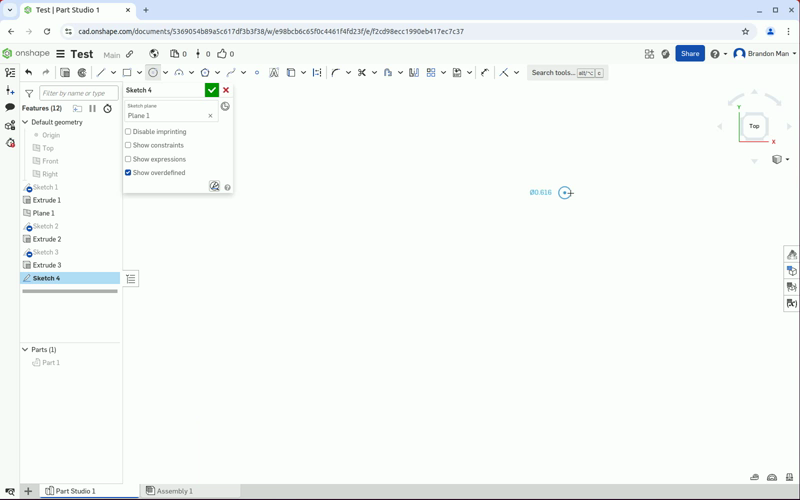
scroll(6)
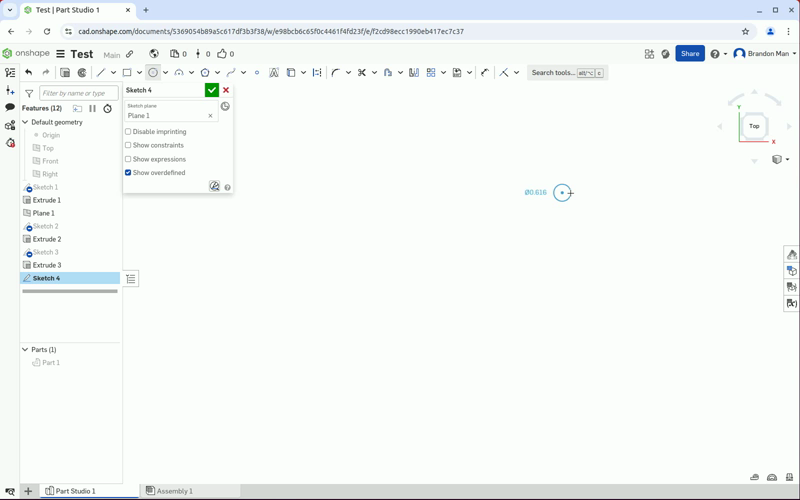
scroll(6)
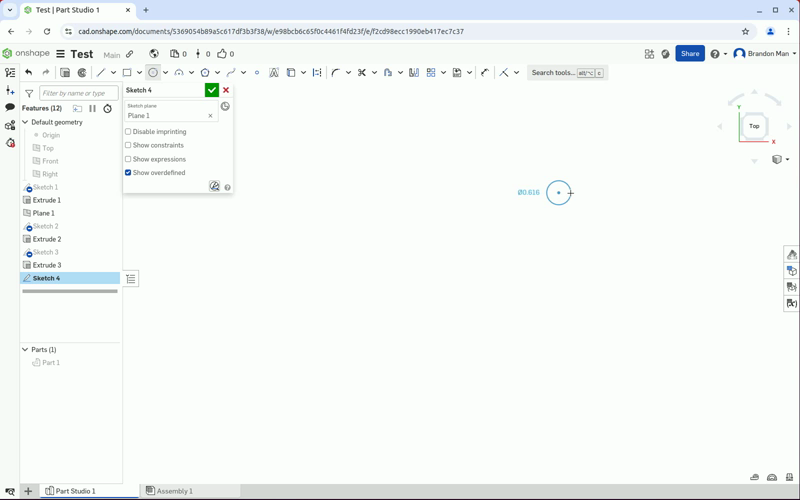
scroll(6)
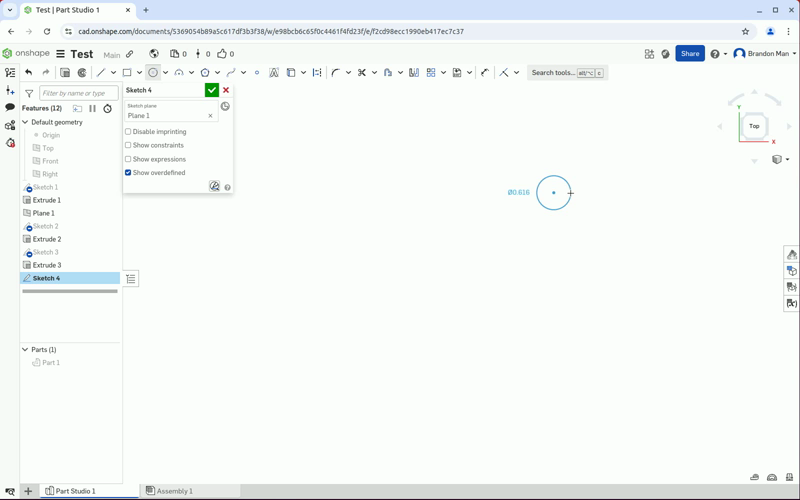
click(570, 192)
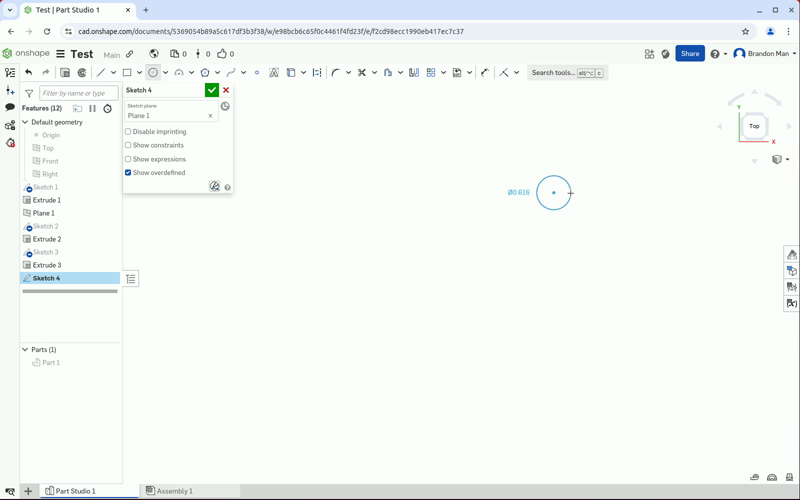
scroll(-6)
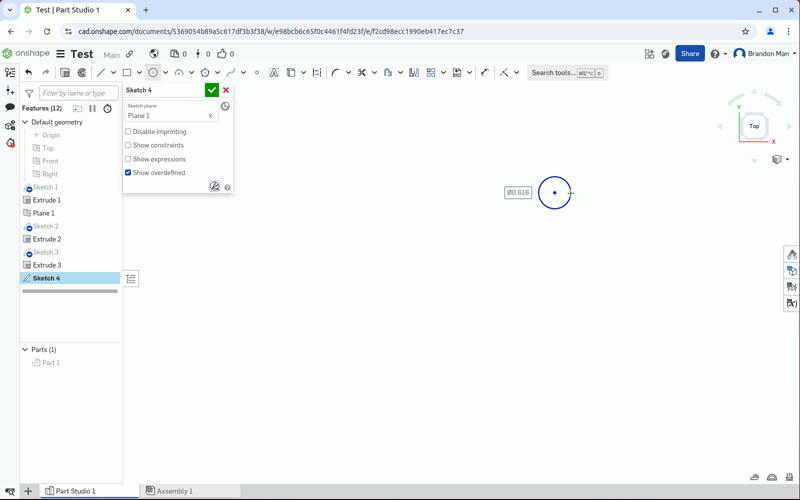
scroll(-6)
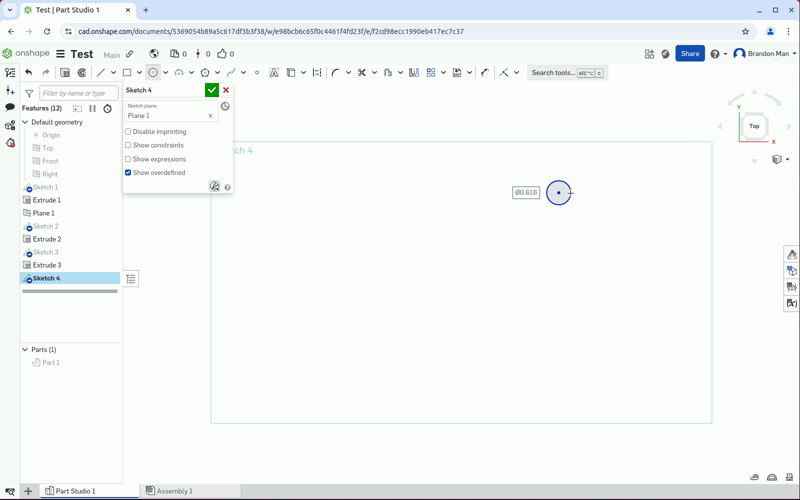
scroll(-6)
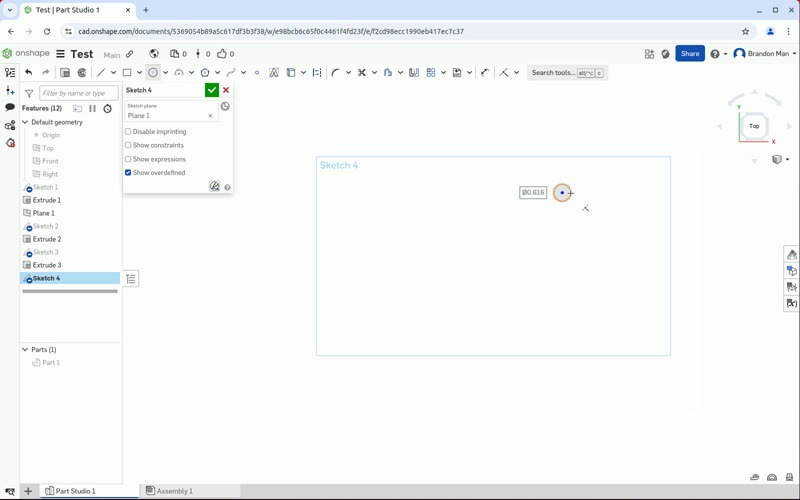
scroll(-6)
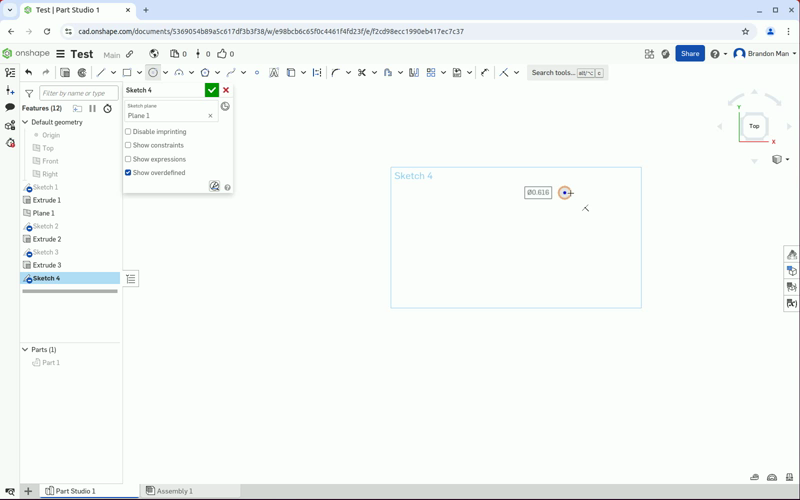
scroll(-6)
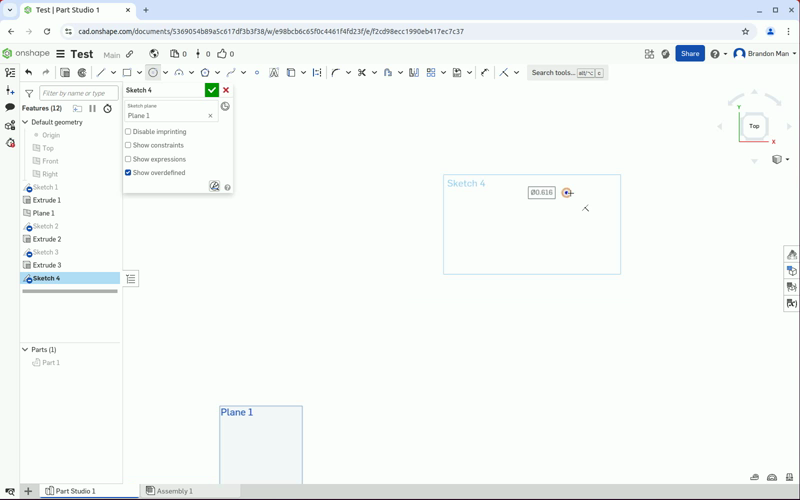
scroll(-6)
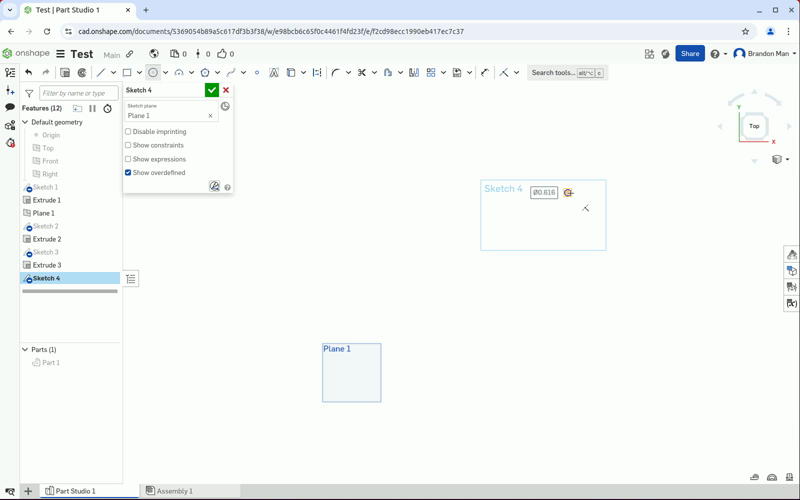
scroll(-6)
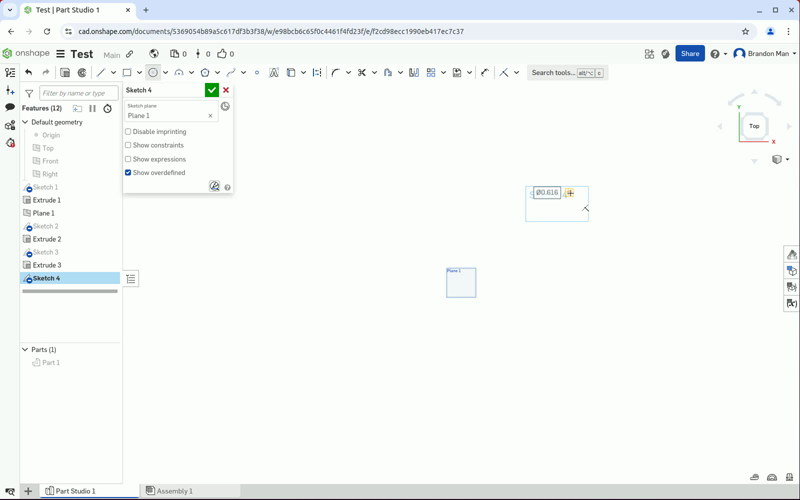
key(esc)
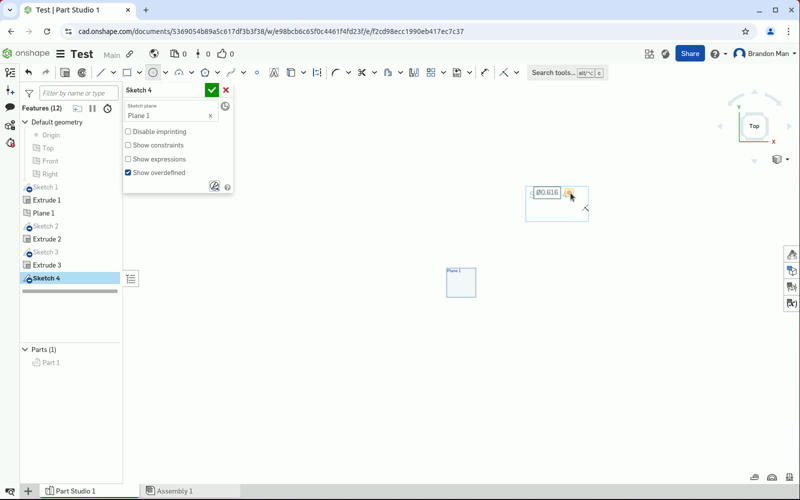
mouse_move(568, 191)
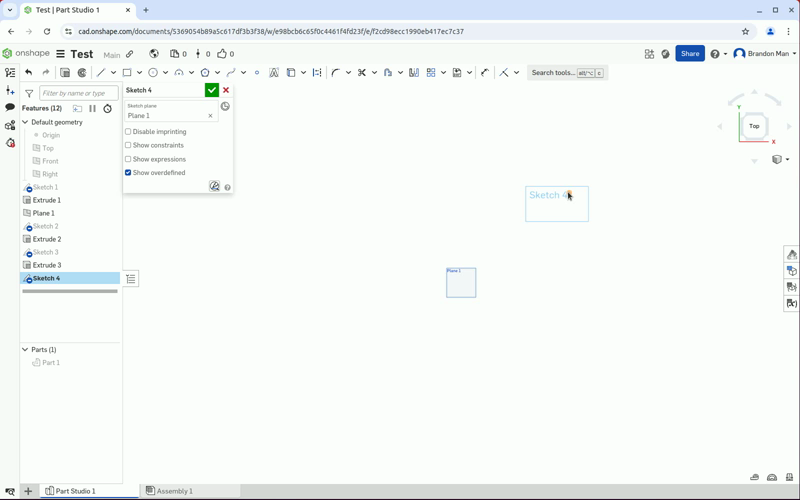
scroll(6)
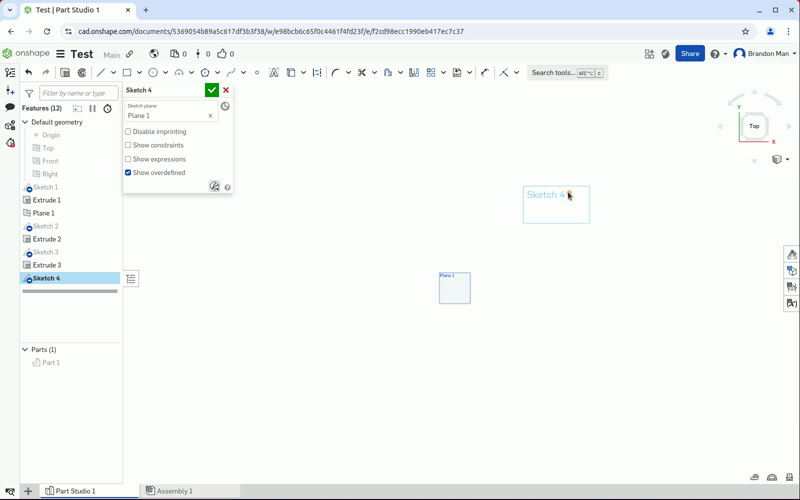
scroll(6)
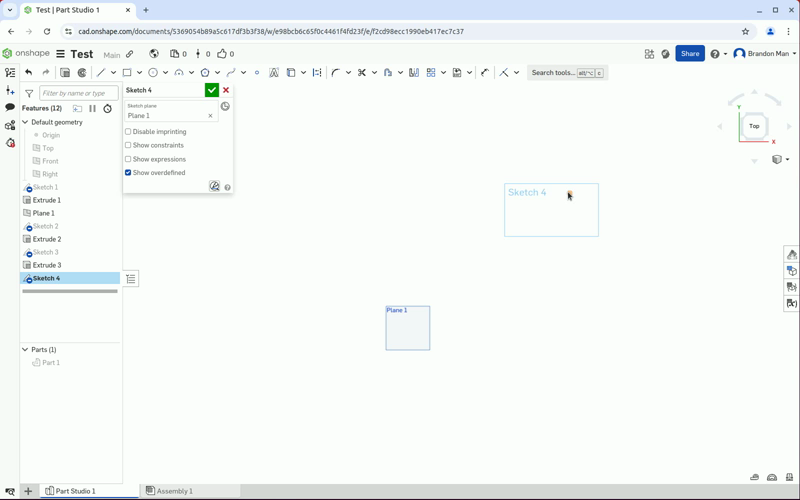
scroll(6)
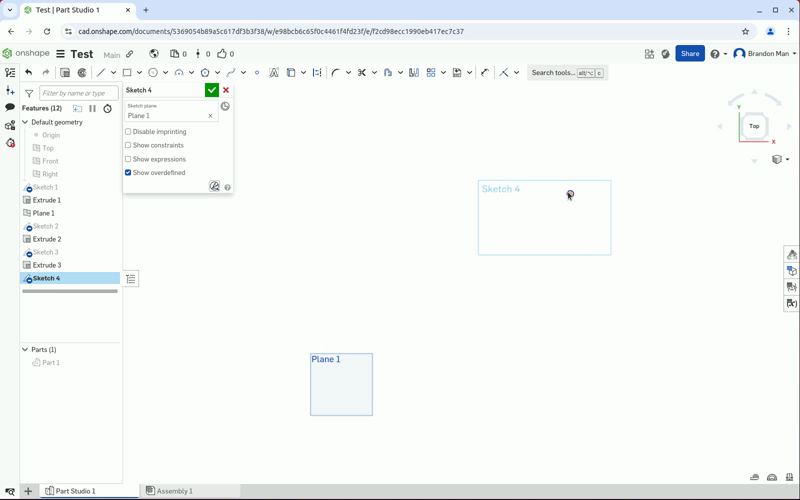
scroll(6)
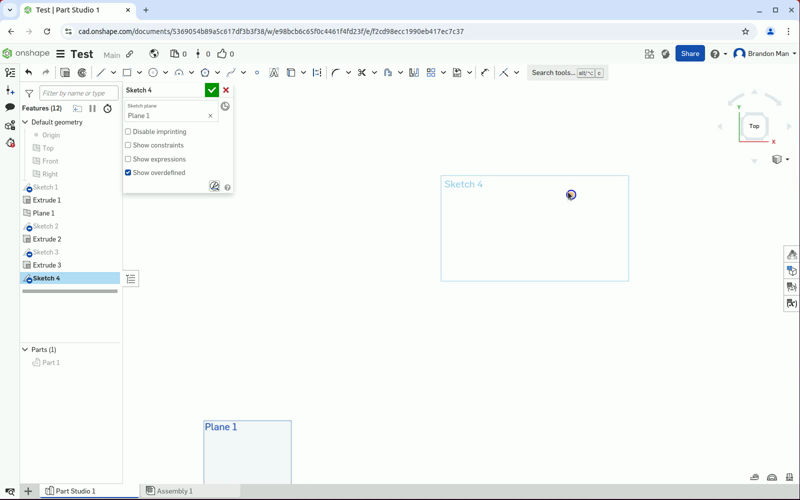
scroll(6)
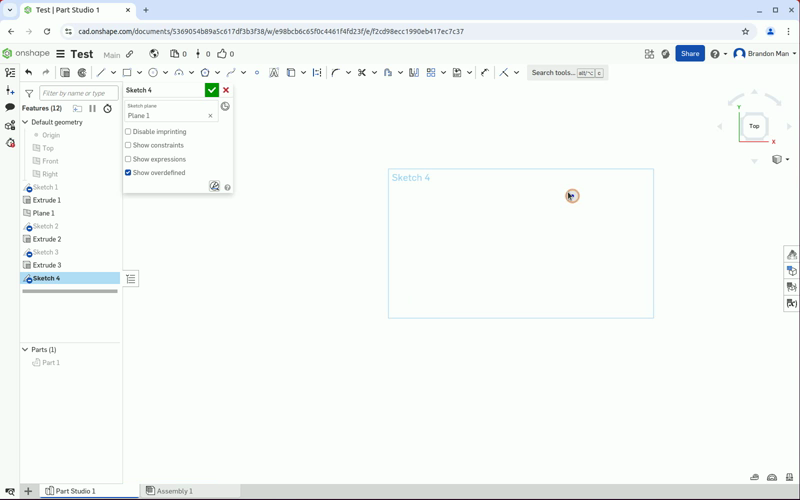
scroll(6)
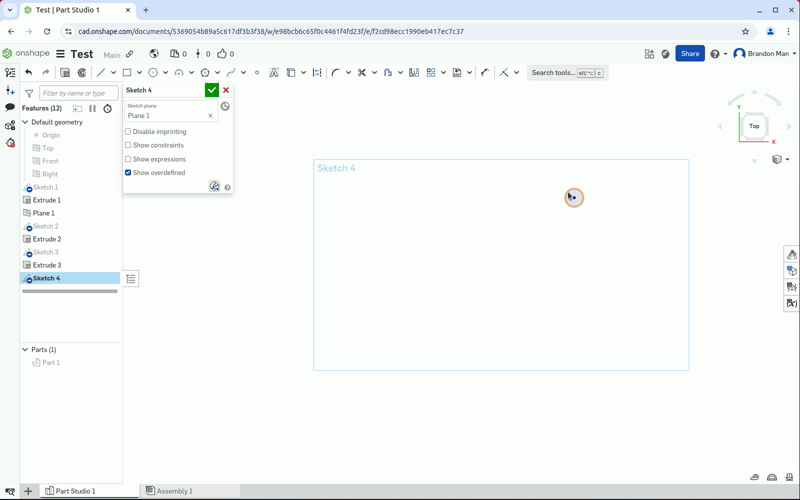
scroll(6)
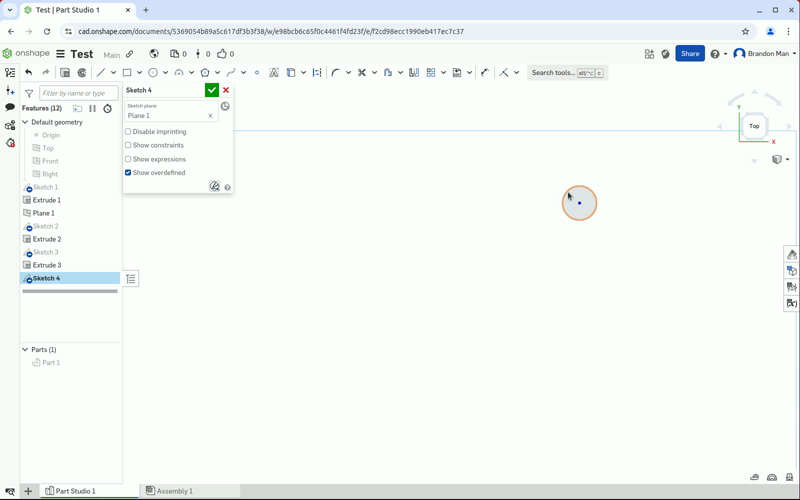
click(568, 191)
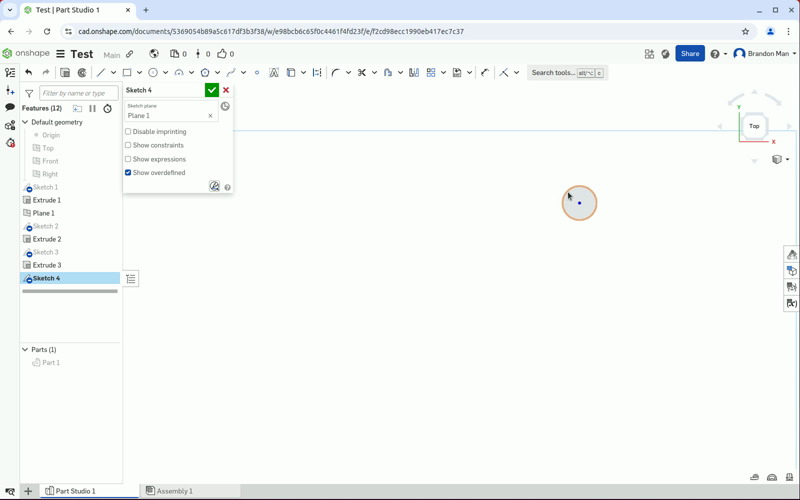
scroll(-6)
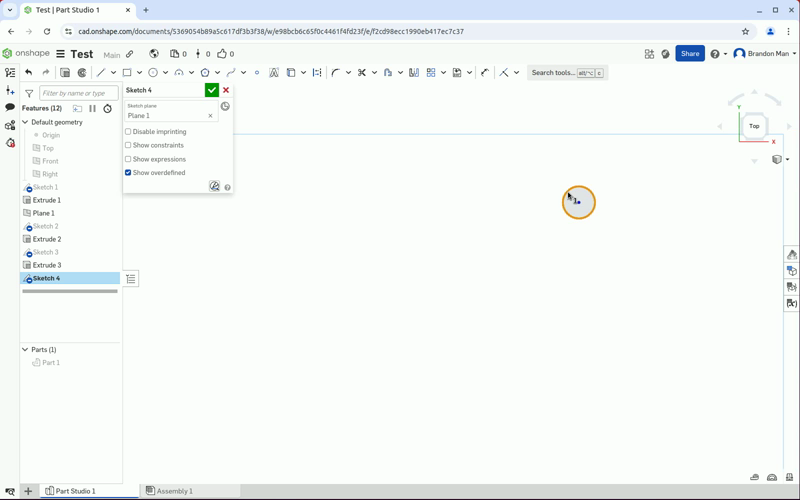
scroll(-6)
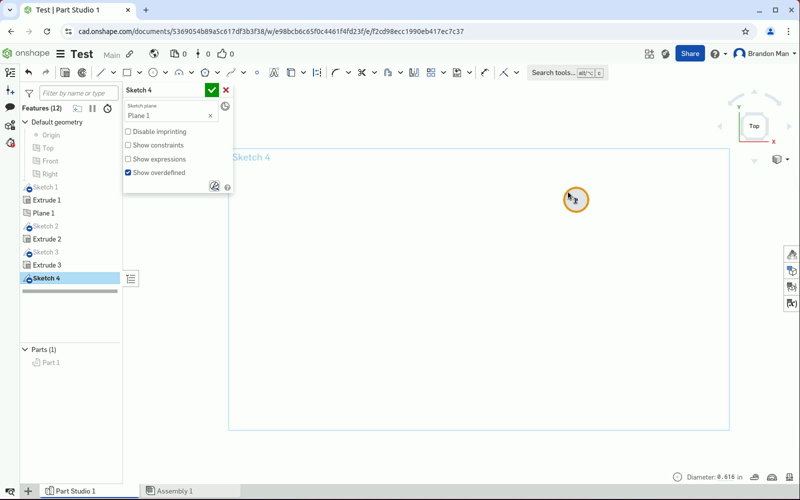
scroll(-6)
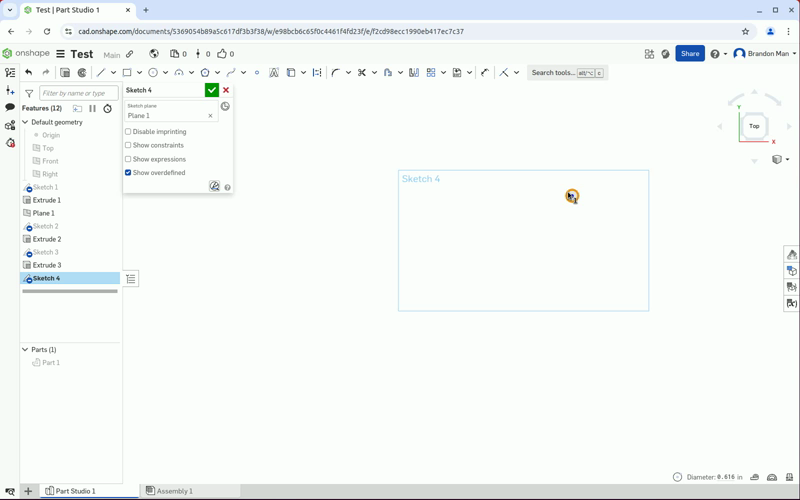
scroll(-6)
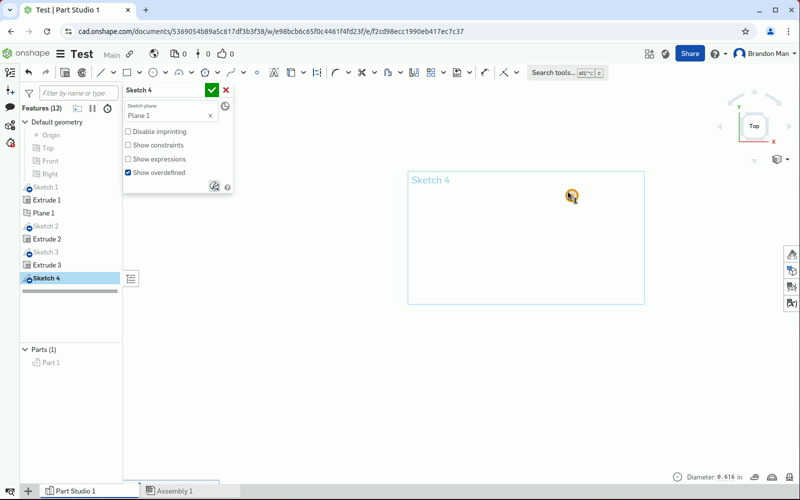
scroll(-6)
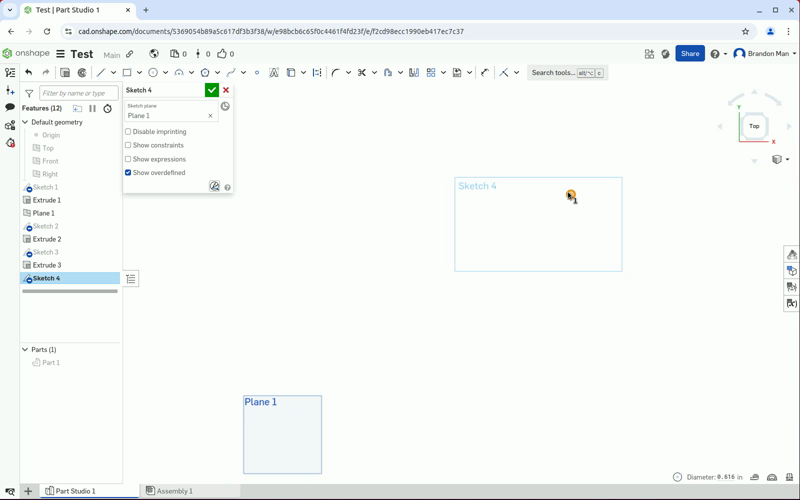
scroll(-6)
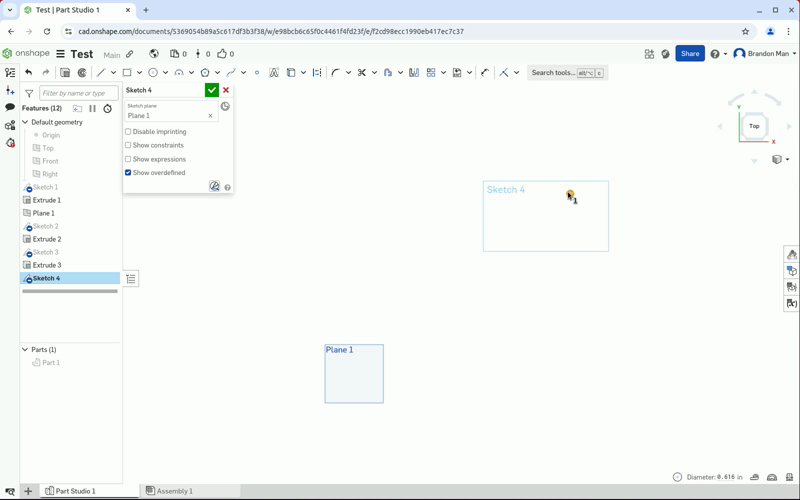
scroll(-6)
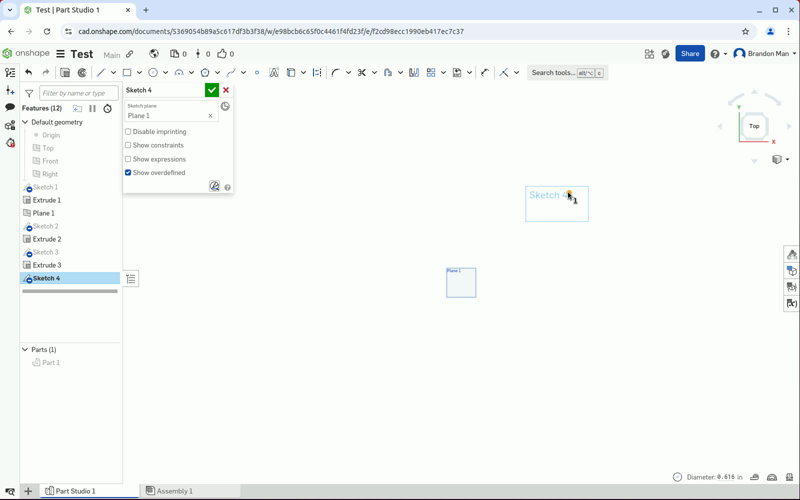
mouse_move(73, 352)
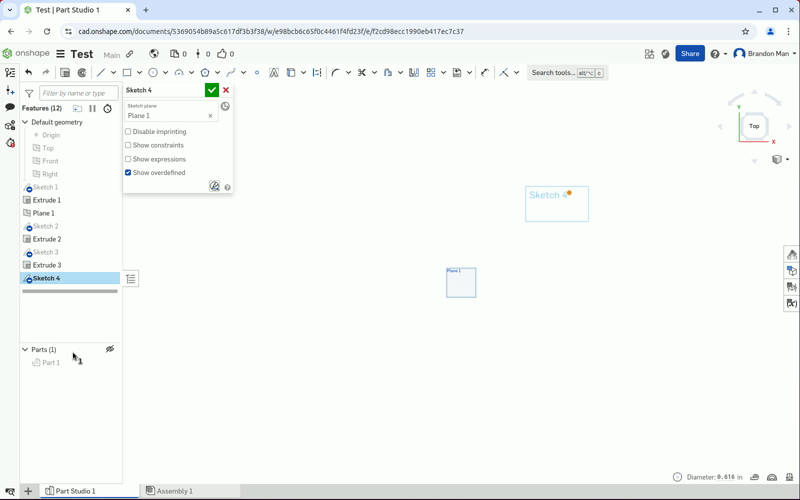
key(shift+y)
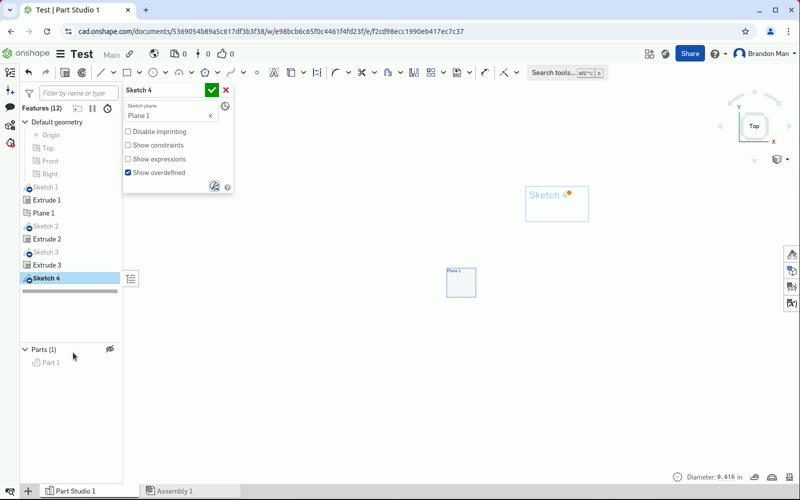
key(shift+e)
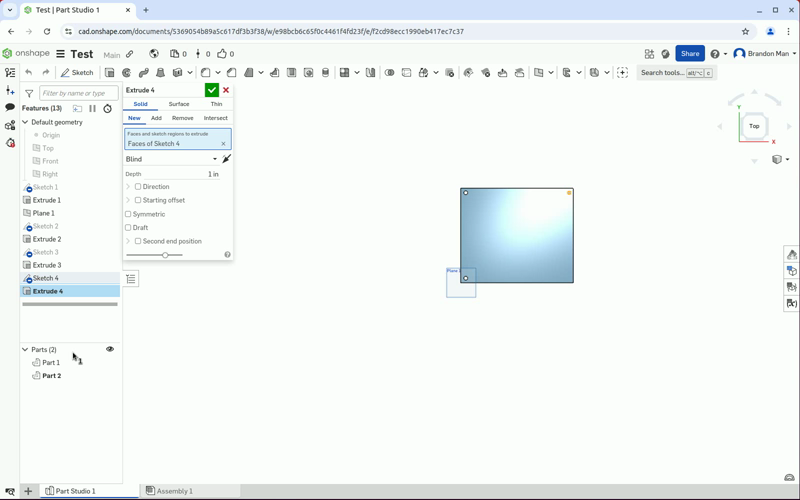
mouse_move(143, 106)
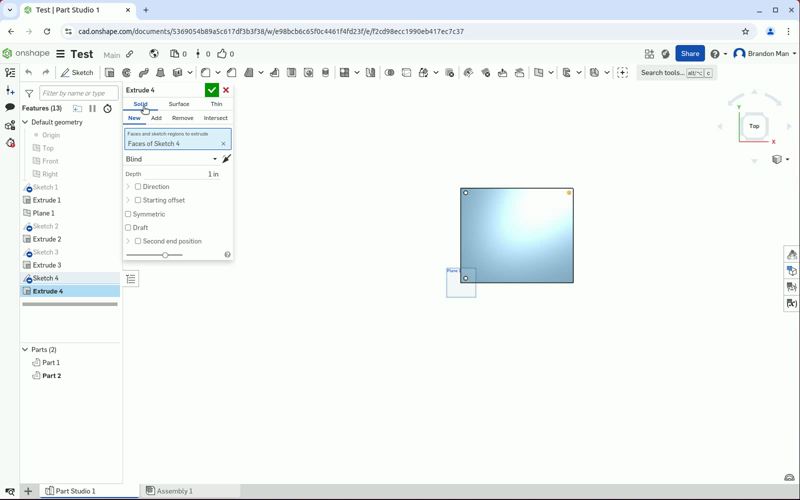
click(143, 106)
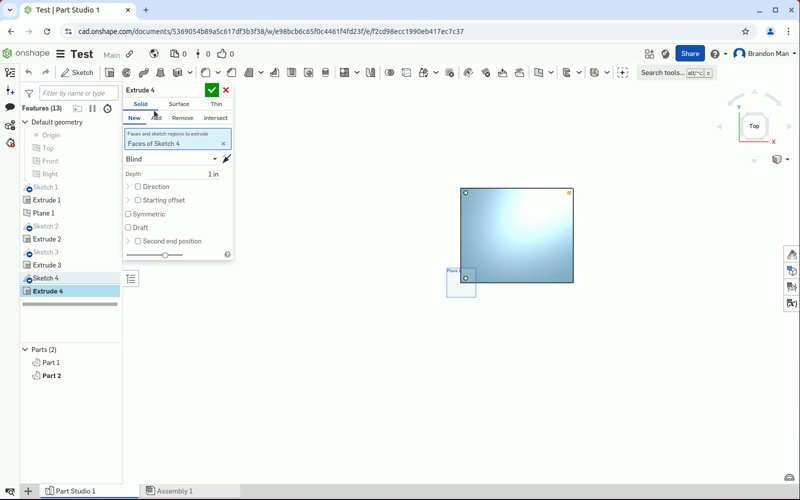
mouse_move(186, 120)
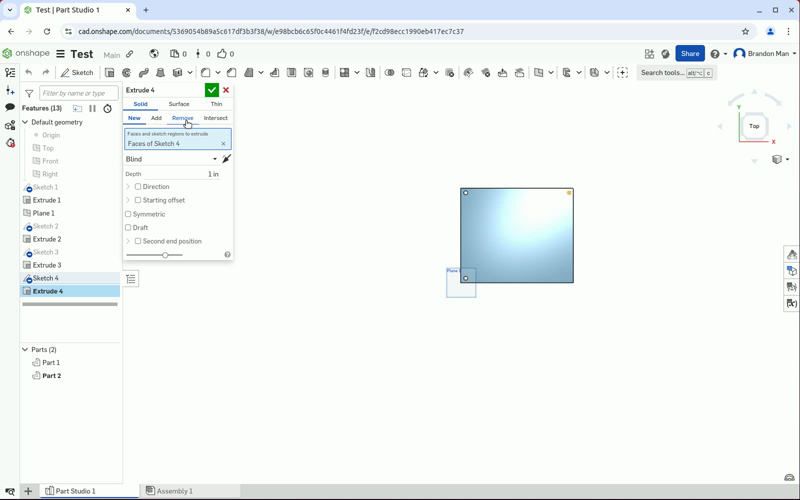
click(186, 120)
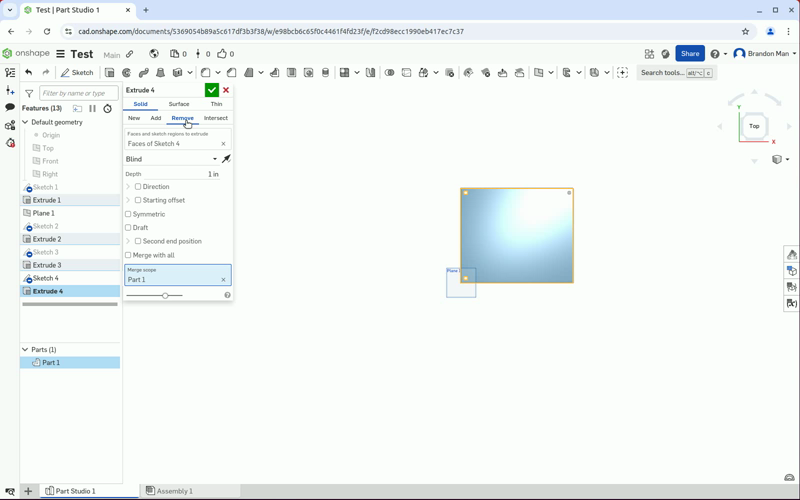
key(tab, 4)
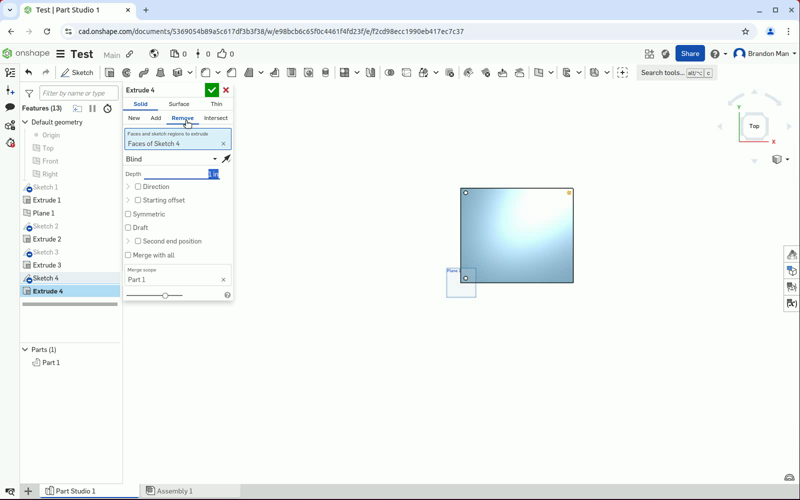
text(2.166)
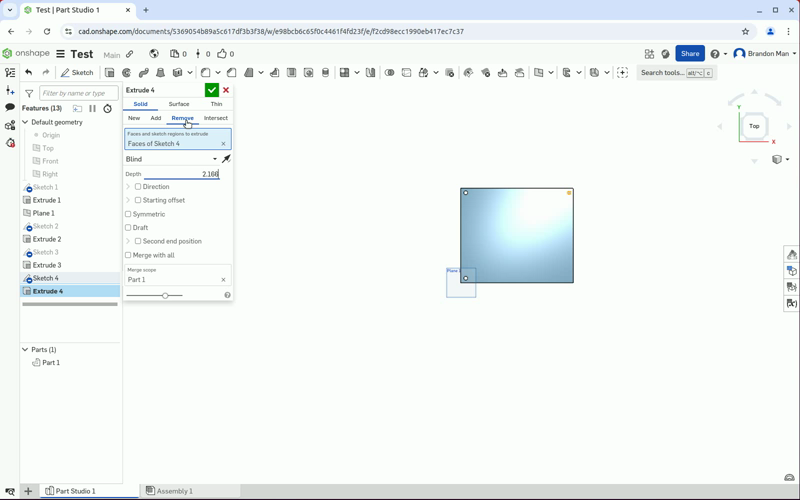
key(tab, 6)
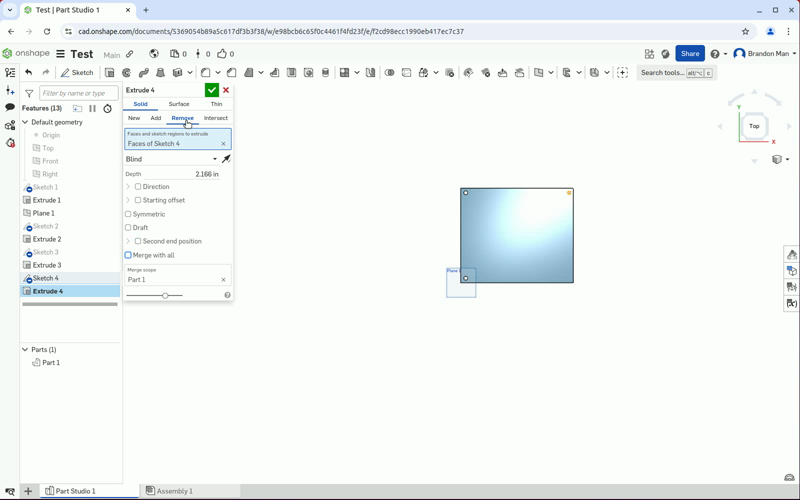
key(space)
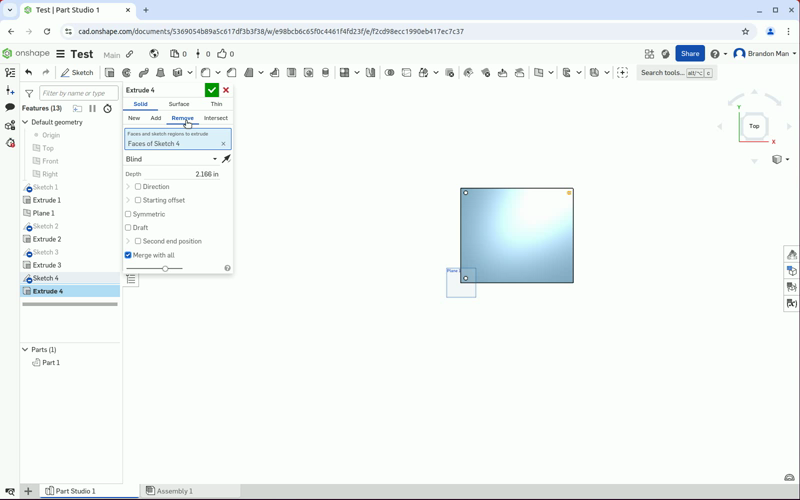
key(enter)
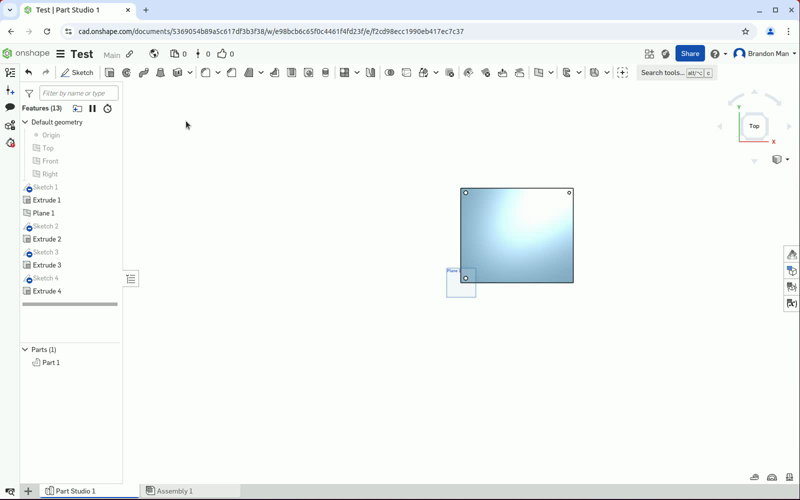
key(shift+h)
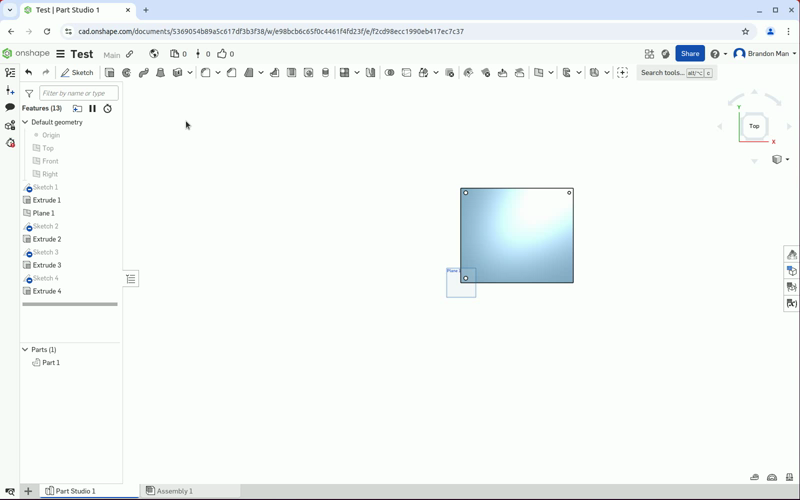
key(shift+h)
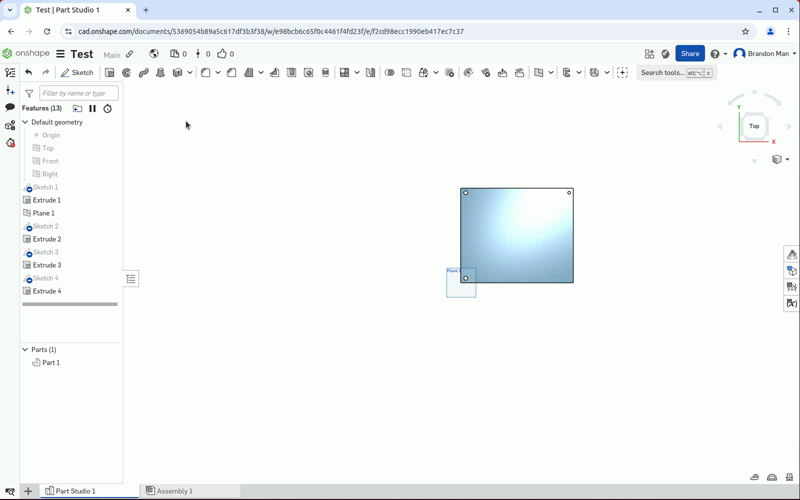
mouse_move(73, 189)
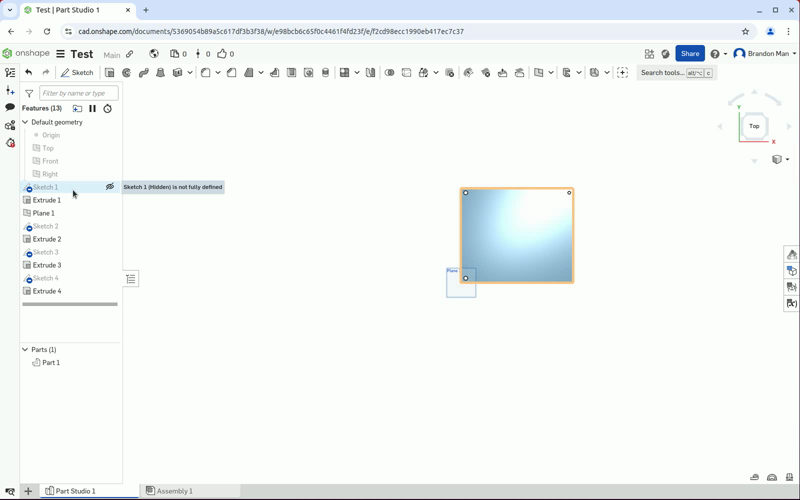
click(73, 189)
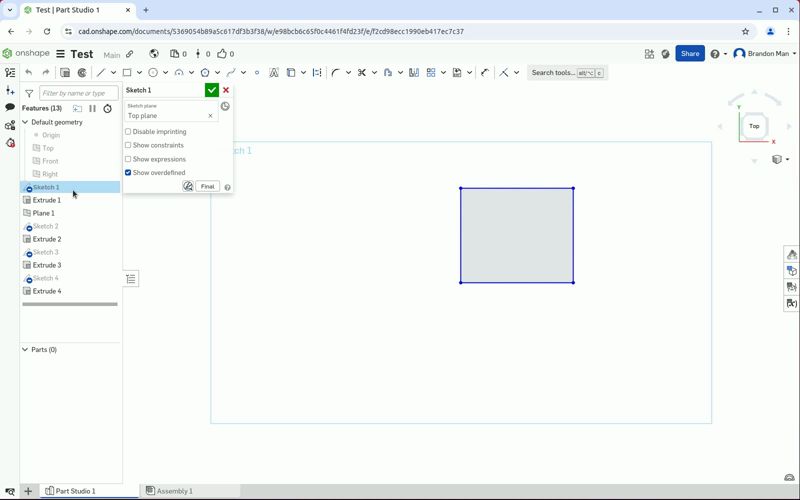
mouse_move(229, 92)
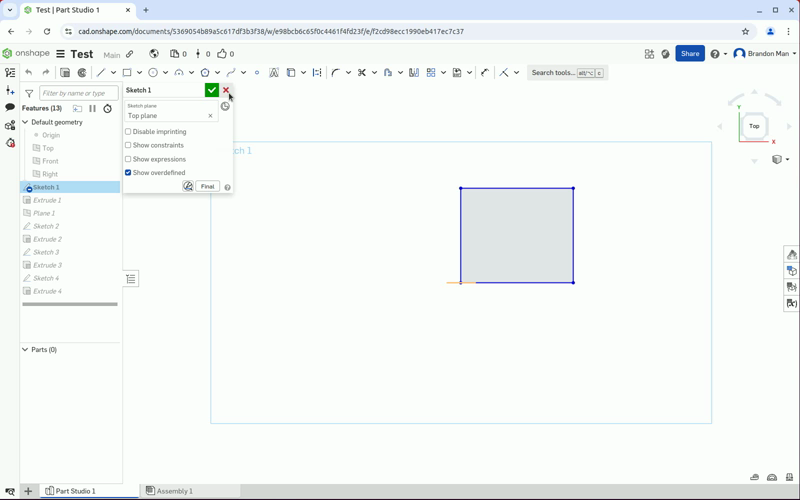
click(229, 92)
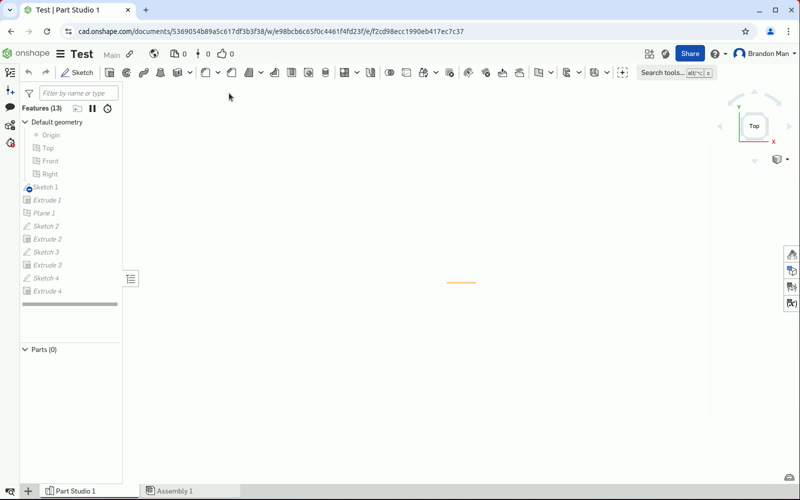
key(shift+s)
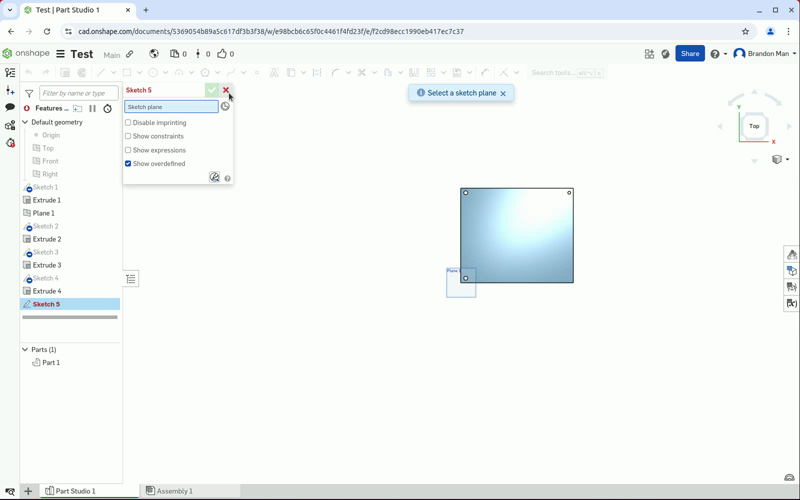
mouse_move(73, 215)
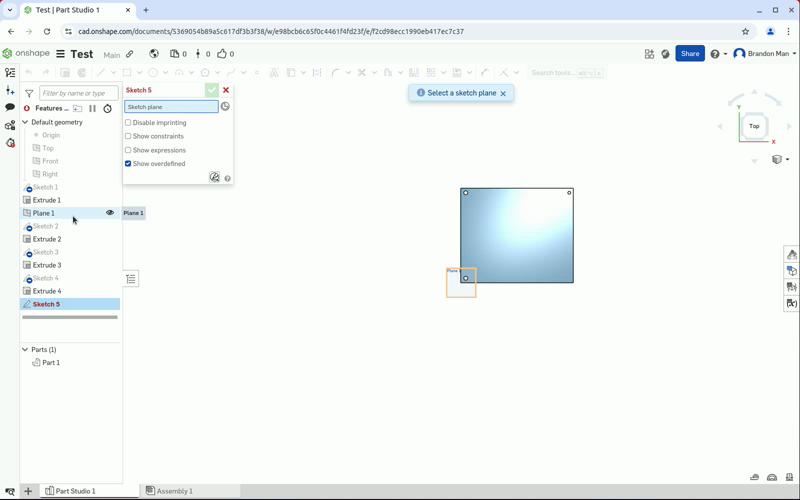
click(73, 215)
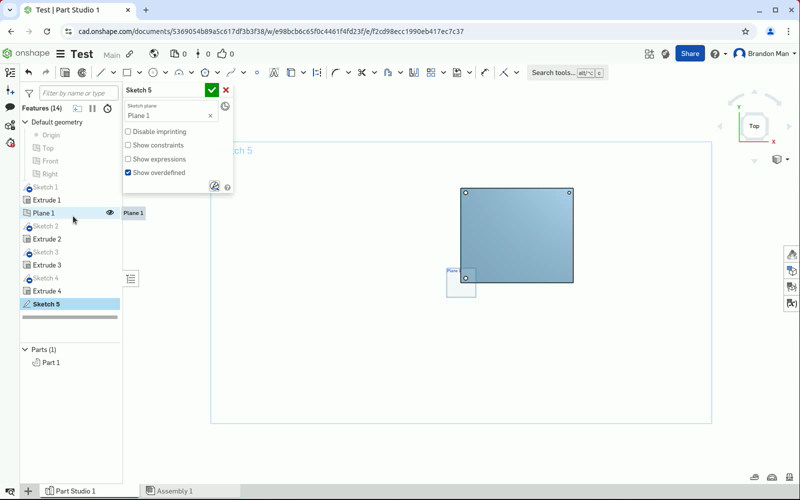
mouse_move(73, 352)
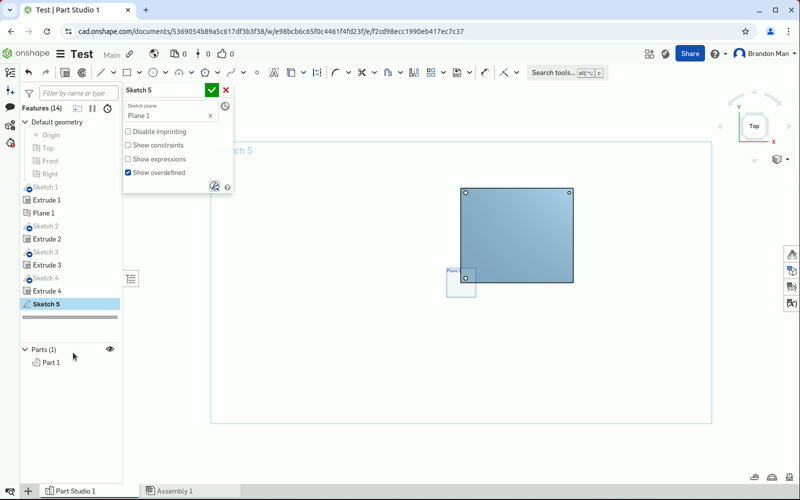
key(y)
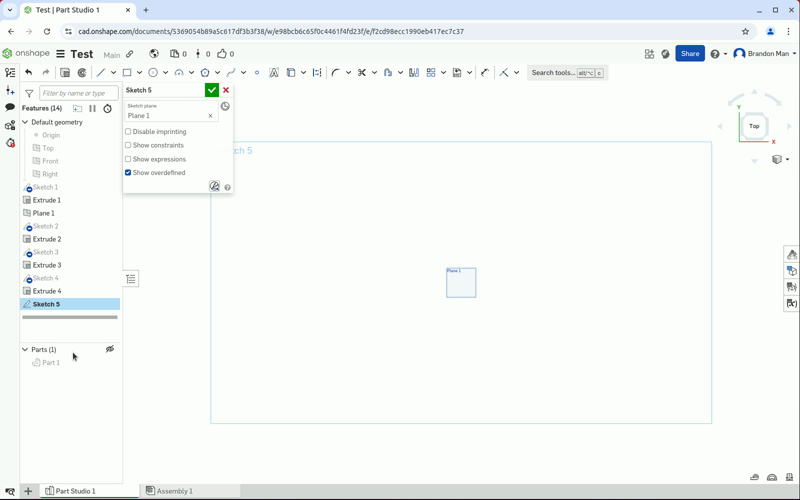
key(c)
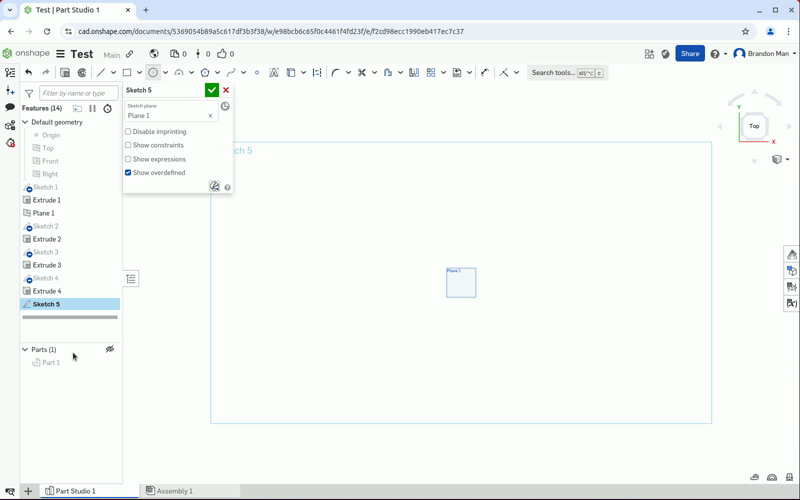
key_down(shift)
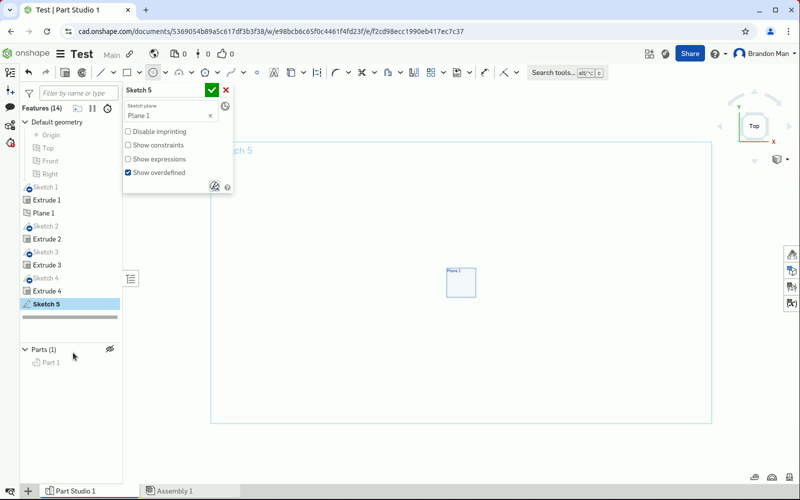
mouse_move(569, 278)
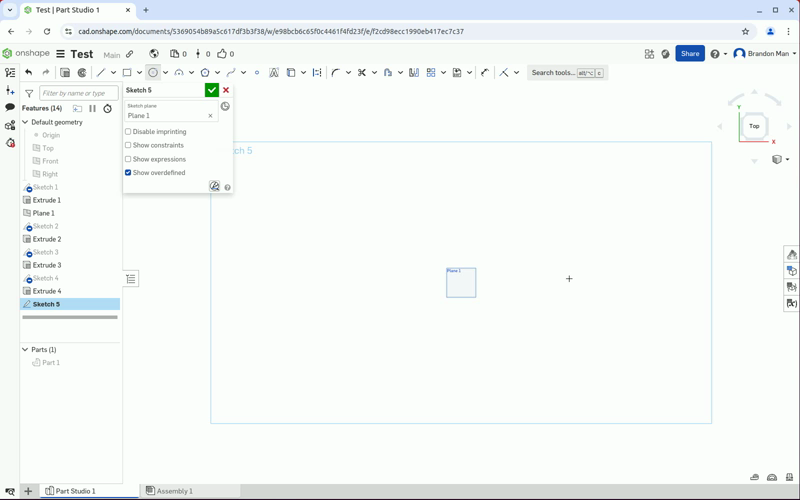
click(569, 278)
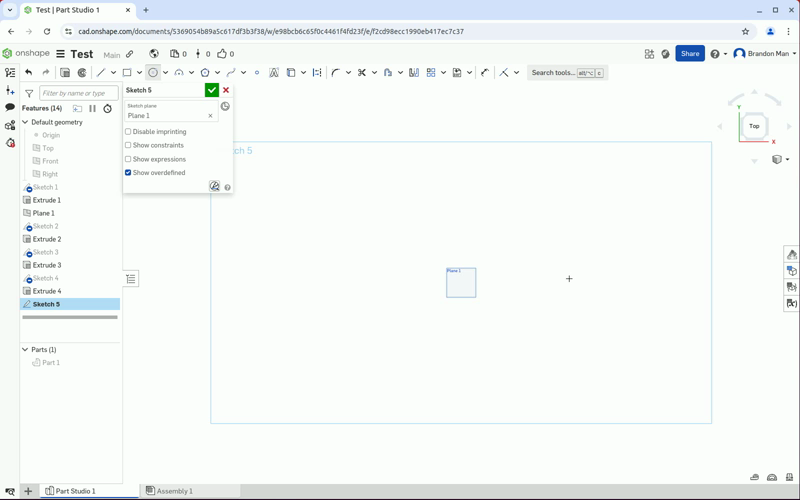
key_up(shift)
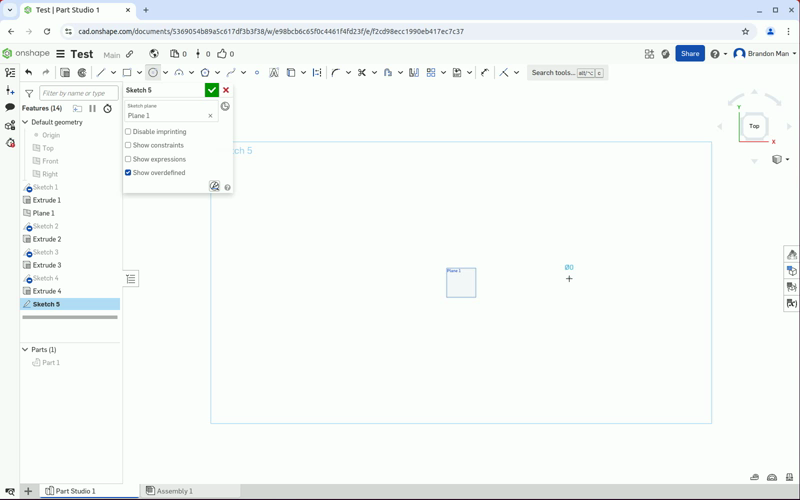
mouse_move(570, 278)
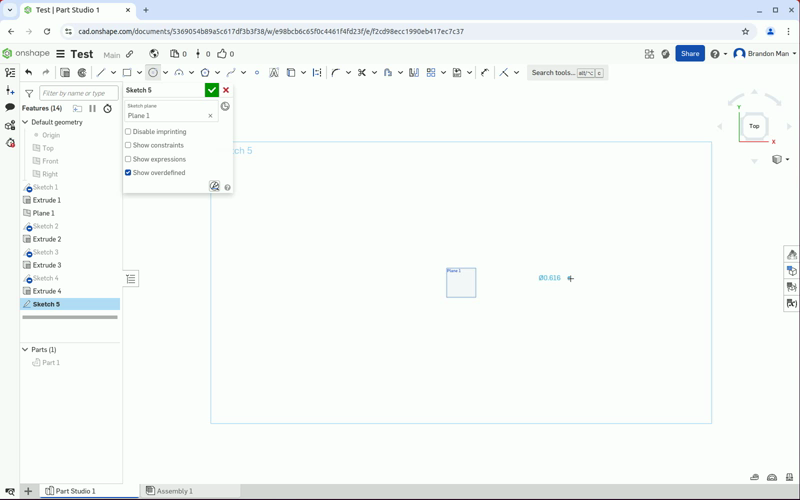
scroll(6)
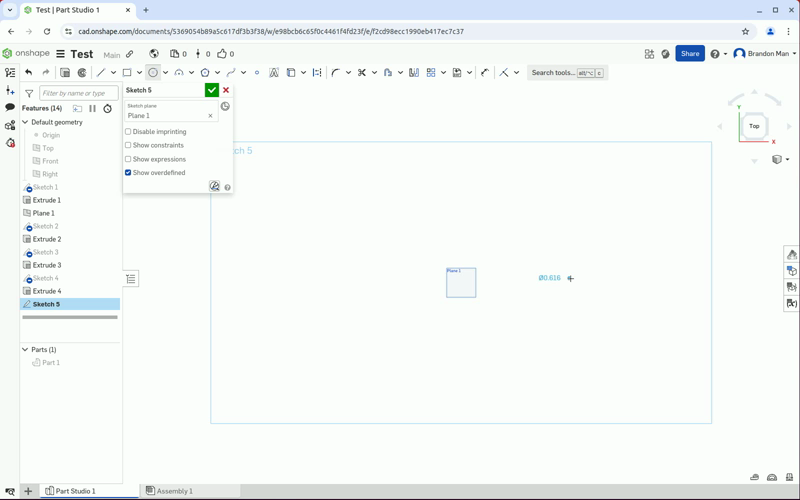
scroll(6)
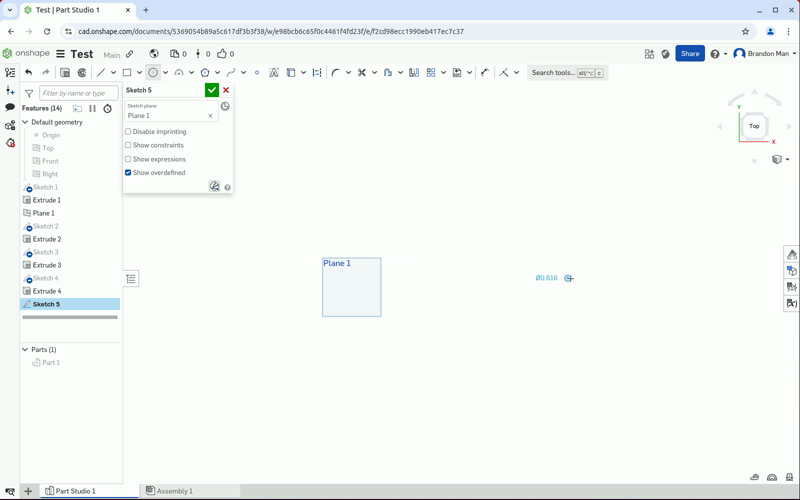
scroll(6)
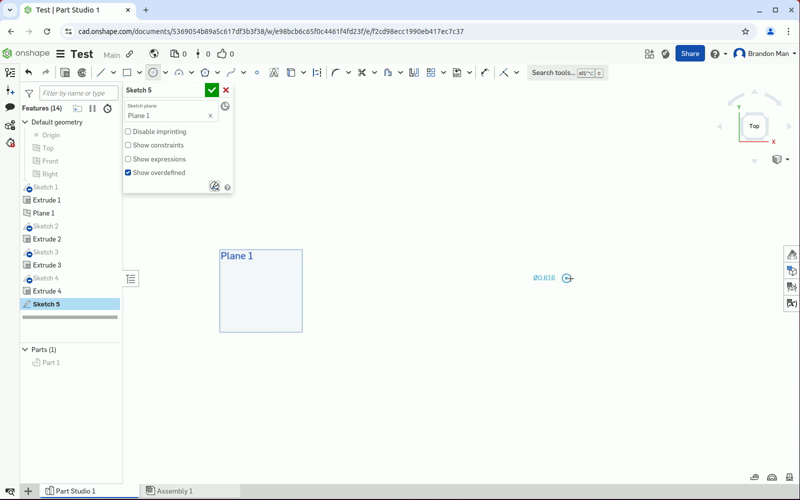
scroll(6)
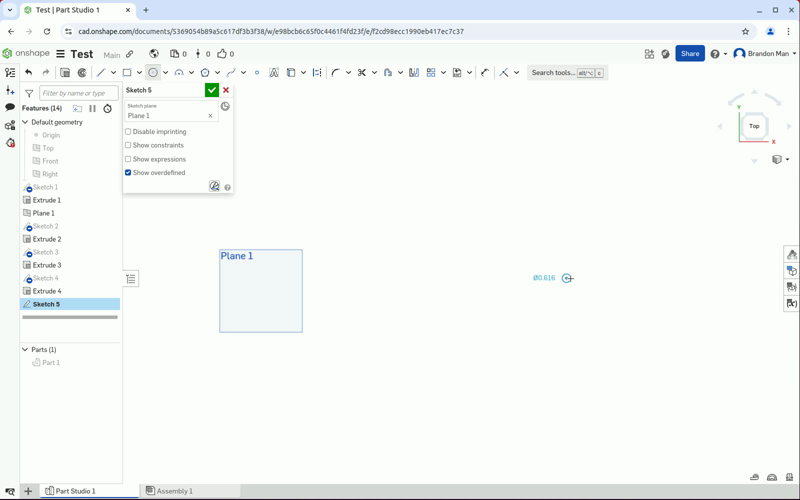
scroll(6)
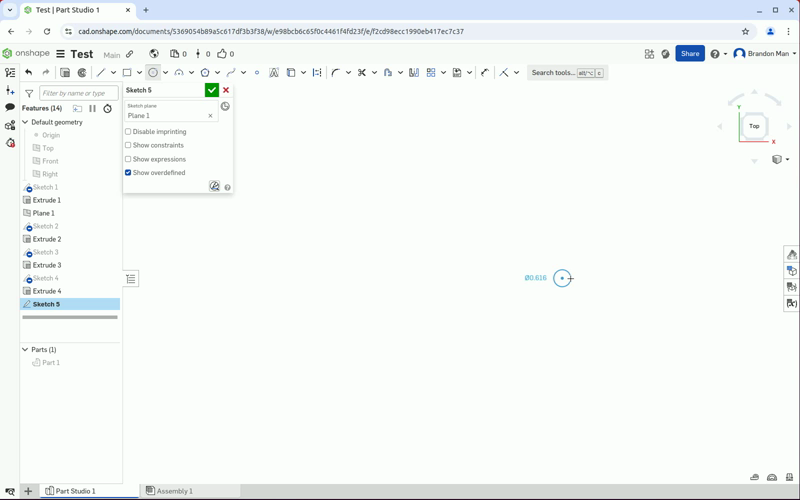
scroll(6)
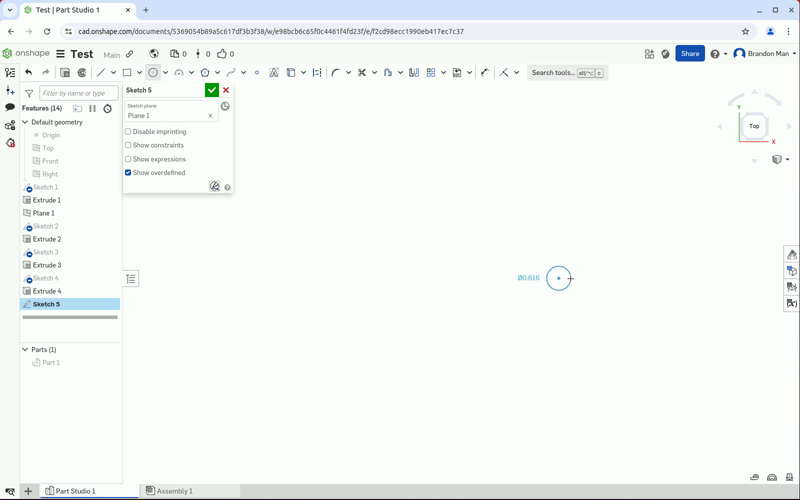
scroll(6)
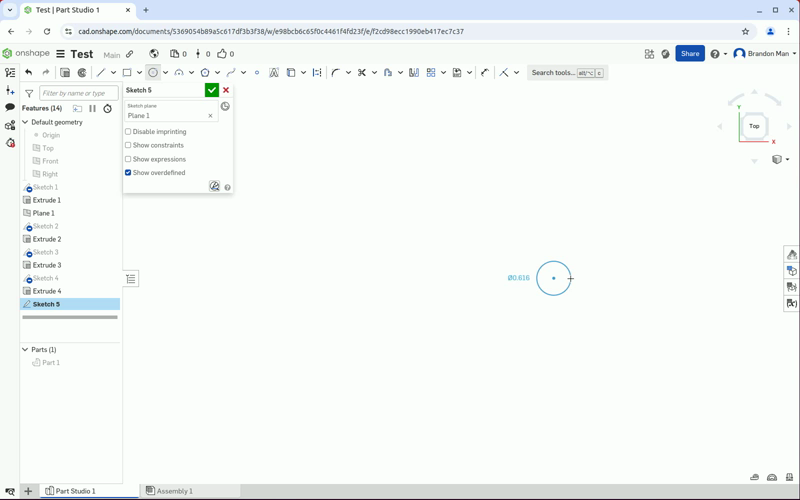
click(570, 278)
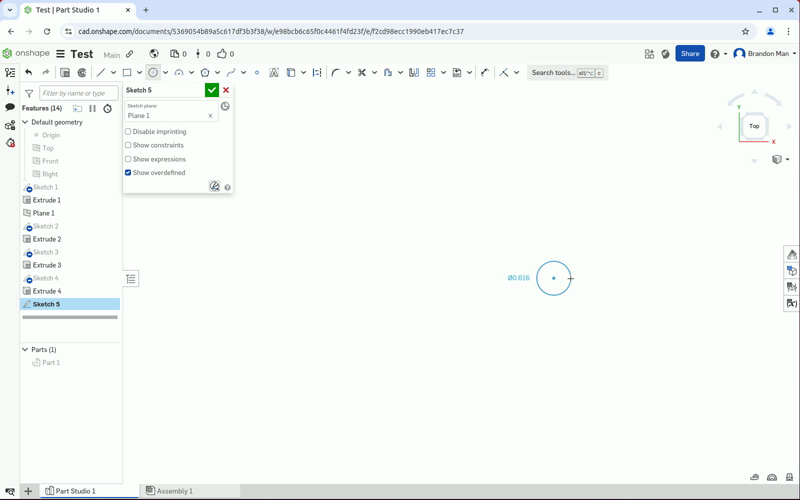
scroll(-6)
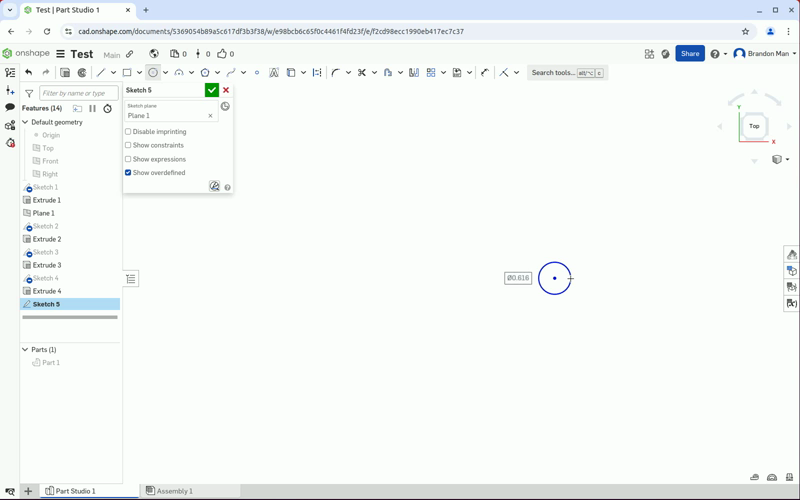
scroll(-6)
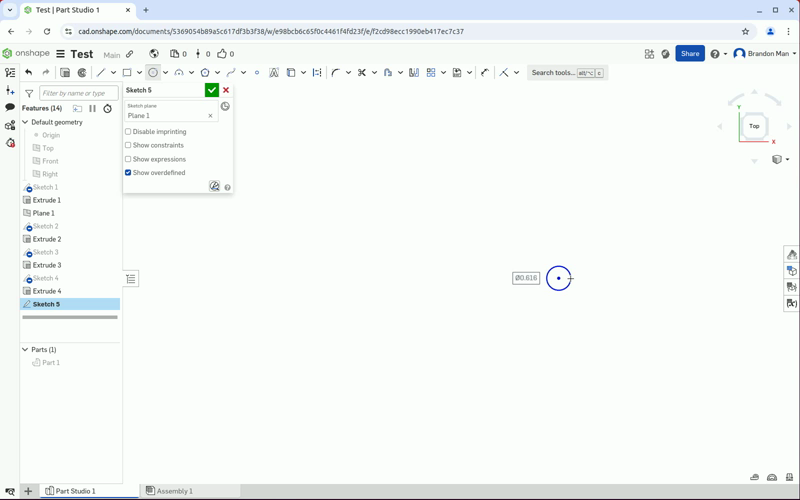
scroll(-6)
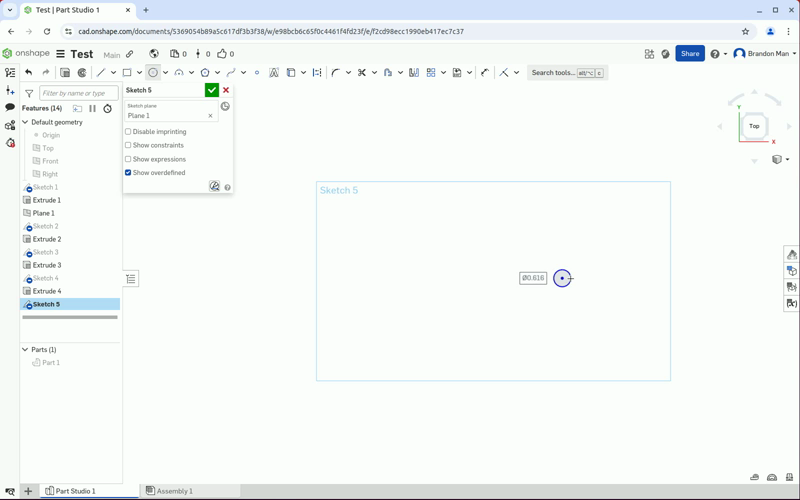
scroll(-6)
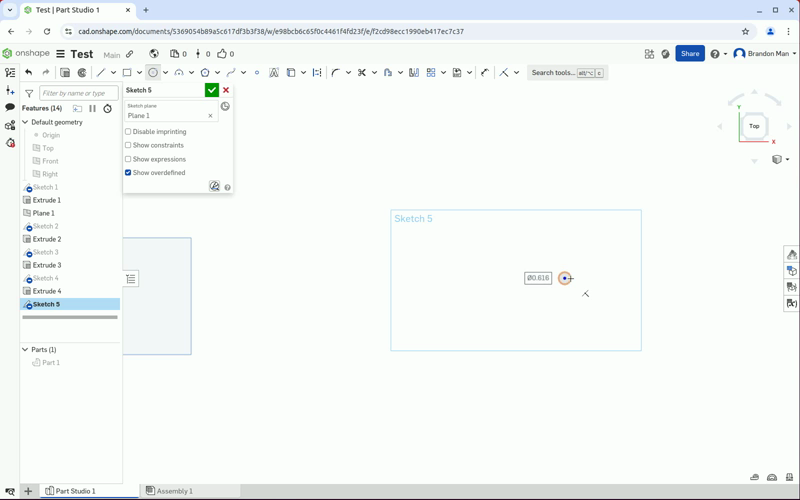
scroll(-6)
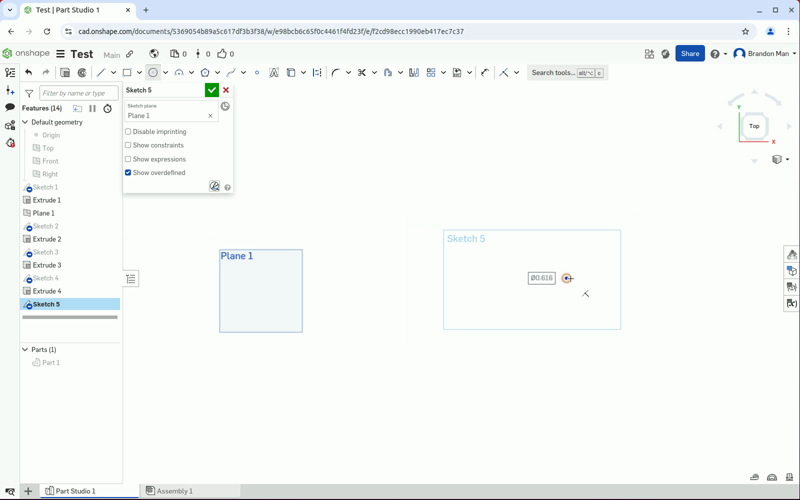
scroll(-6)
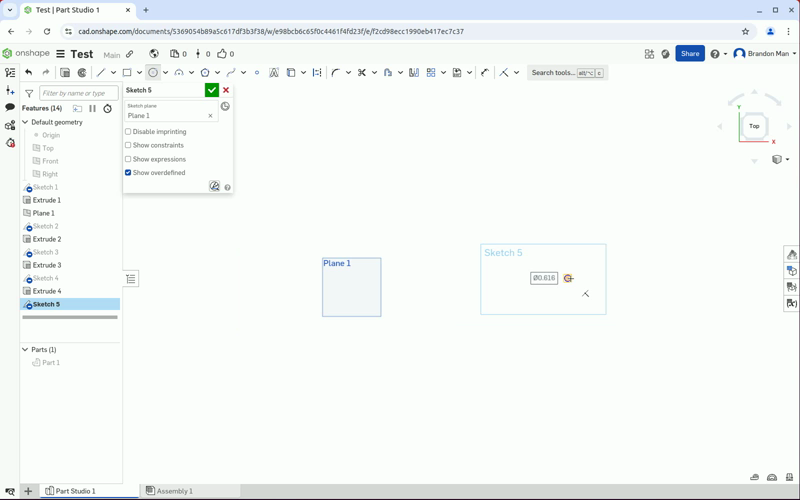
scroll(-6)
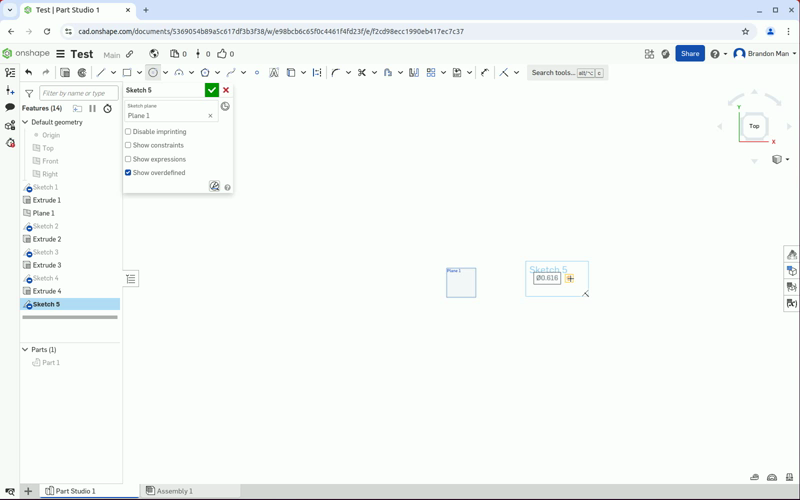
key(esc)
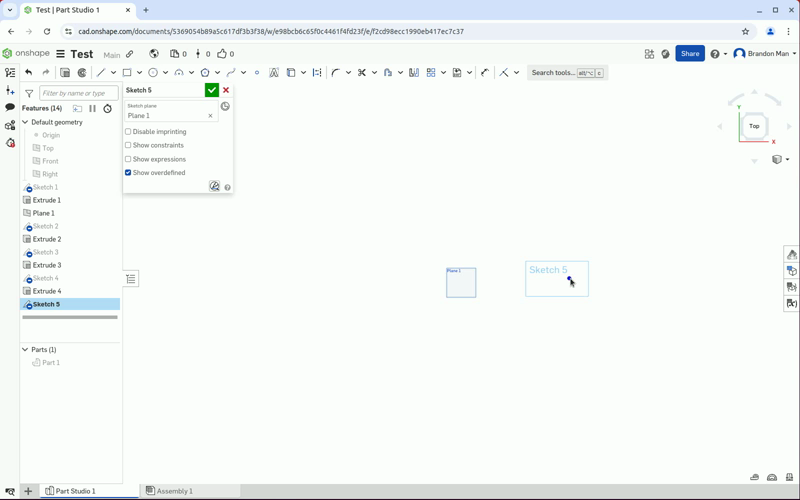
mouse_move(569, 278)
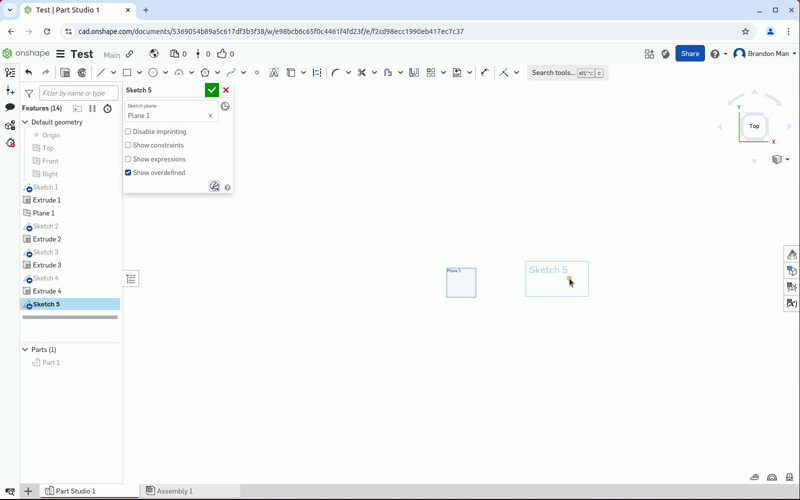
scroll(6)
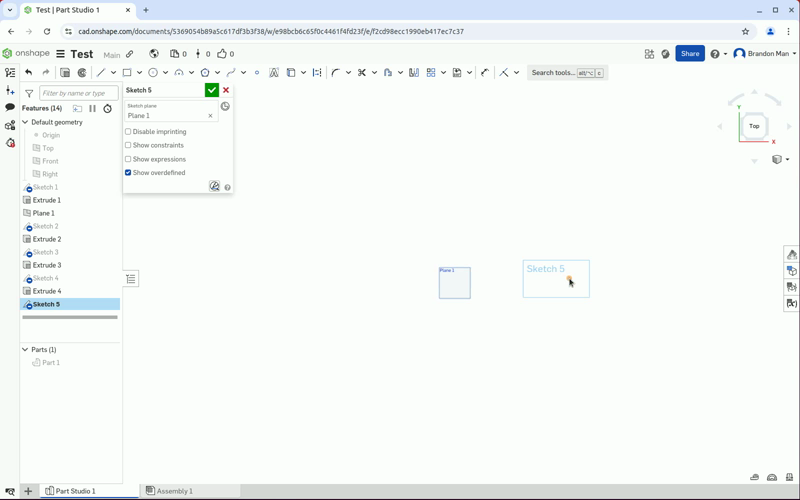
scroll(6)
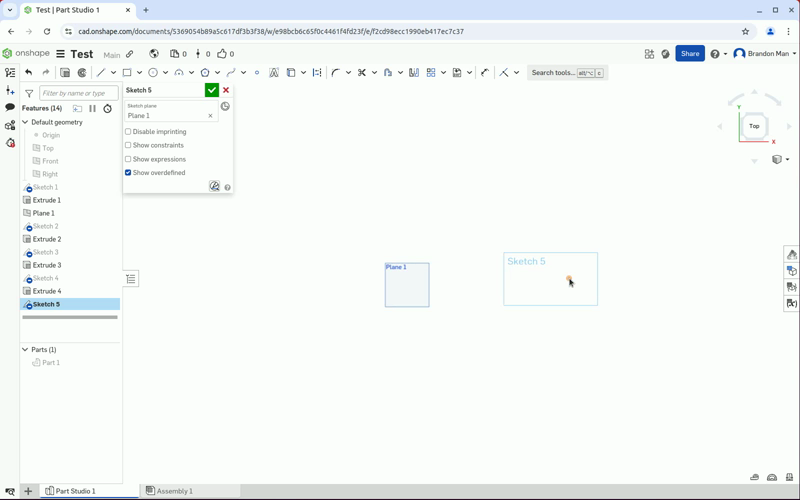
scroll(6)
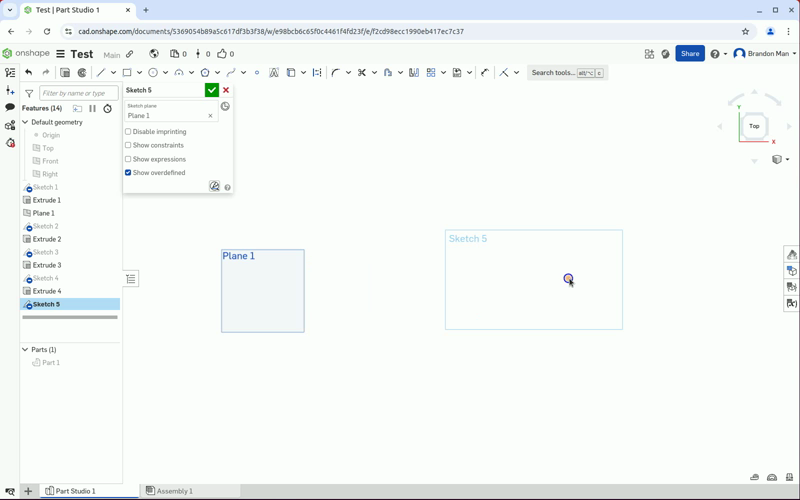
scroll(6)
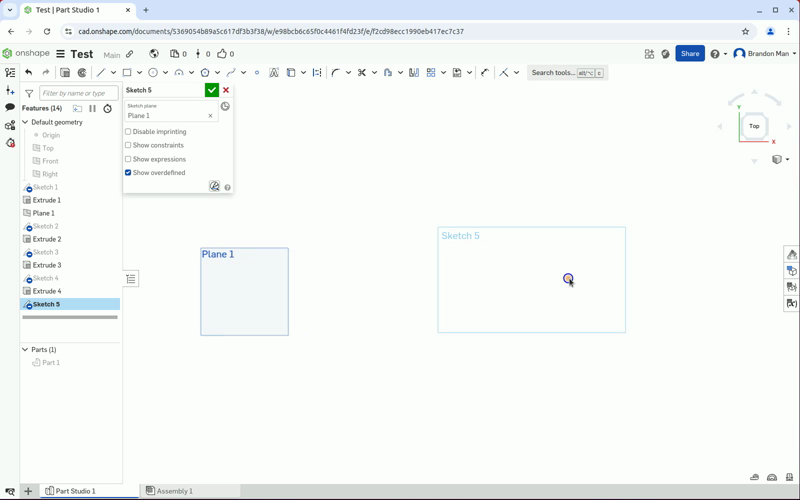
scroll(6)
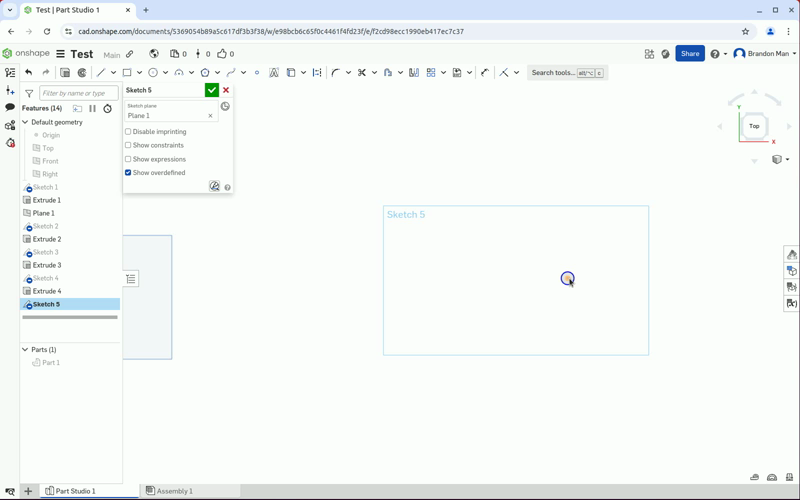
scroll(6)
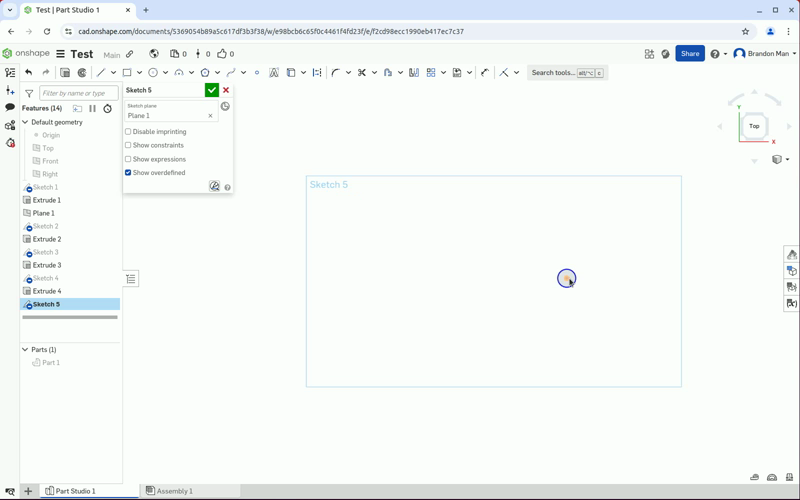
scroll(6)
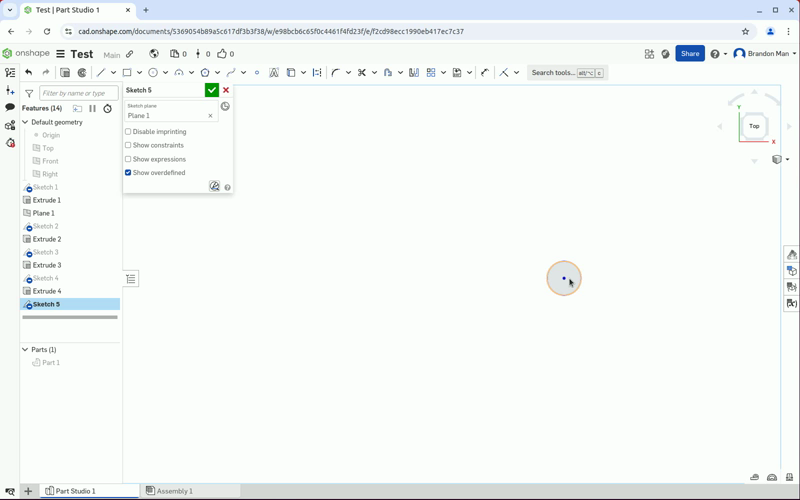
click(569, 278)
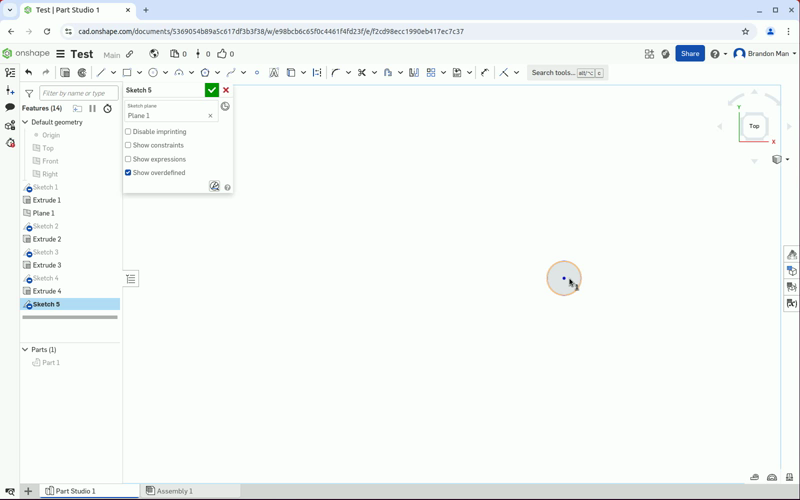
scroll(-6)
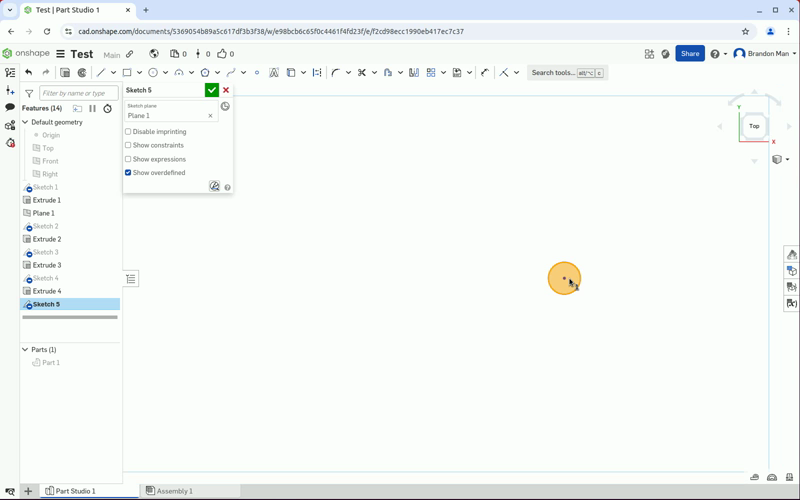
scroll(-6)
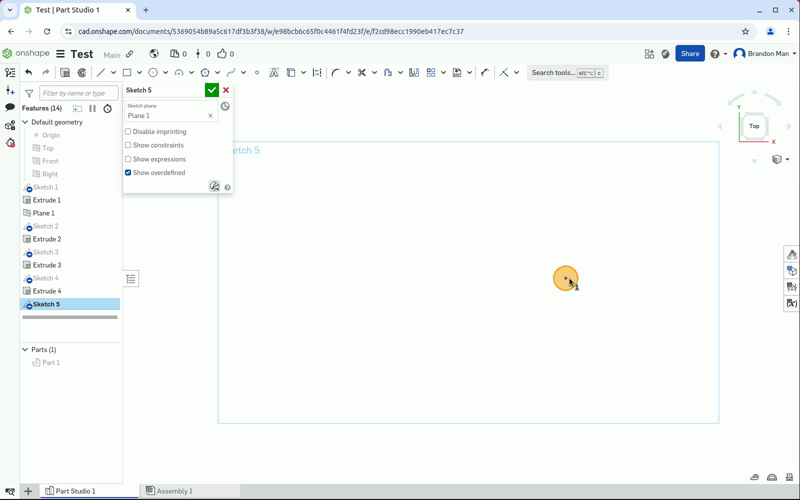
scroll(-6)
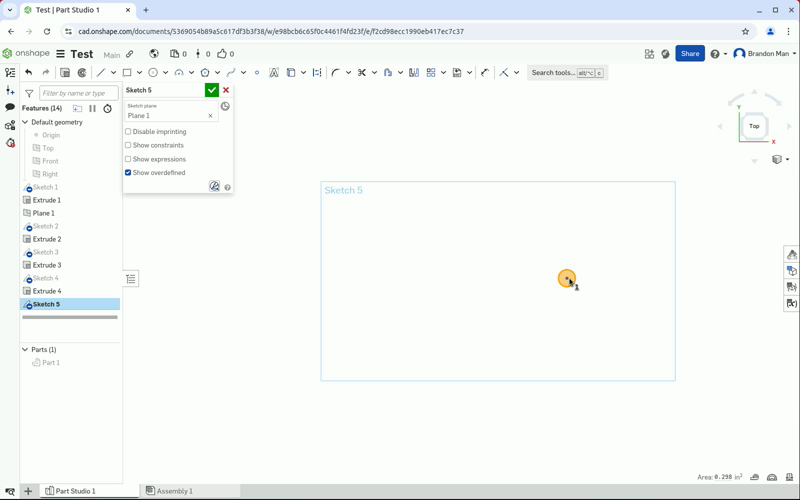
scroll(-6)
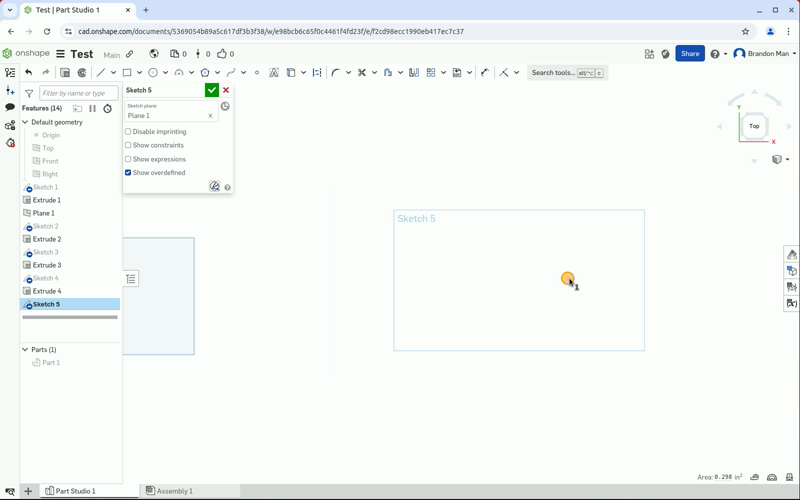
scroll(-6)
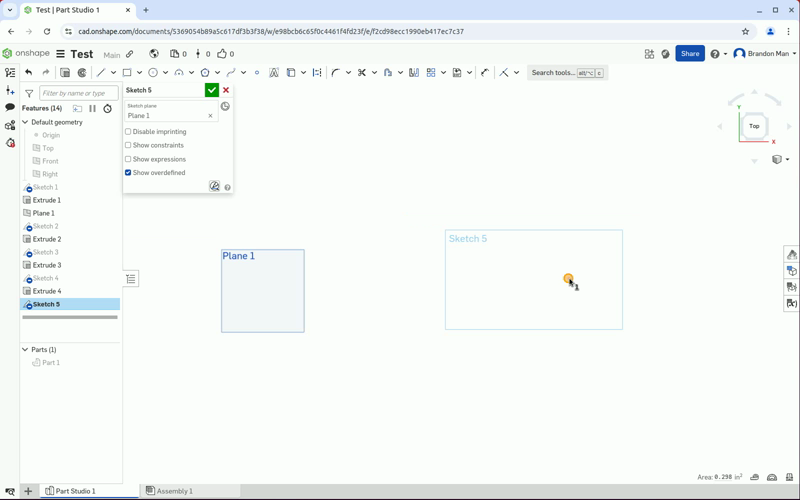
scroll(-6)
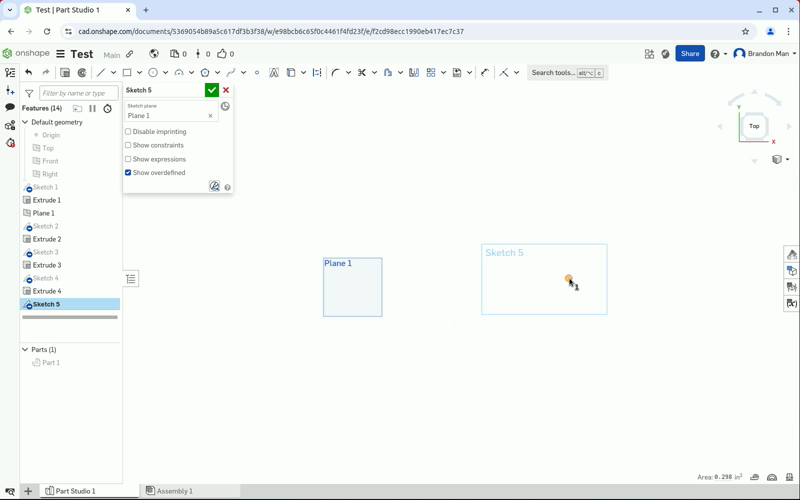
scroll(-6)
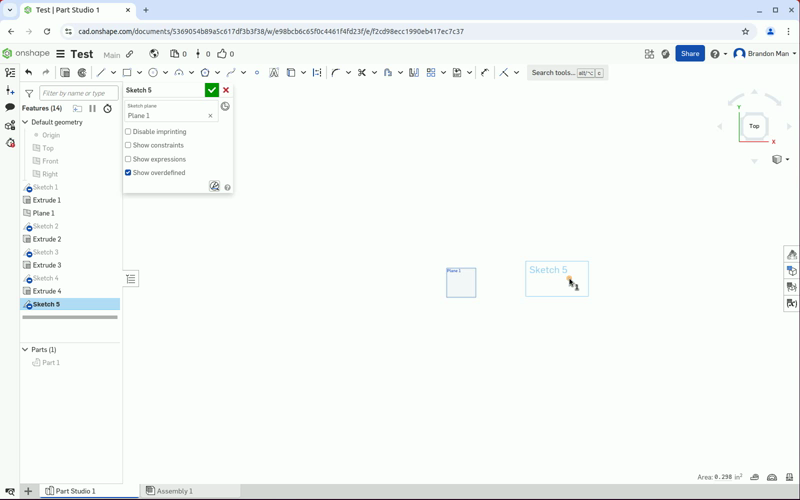
mouse_move(73, 352)
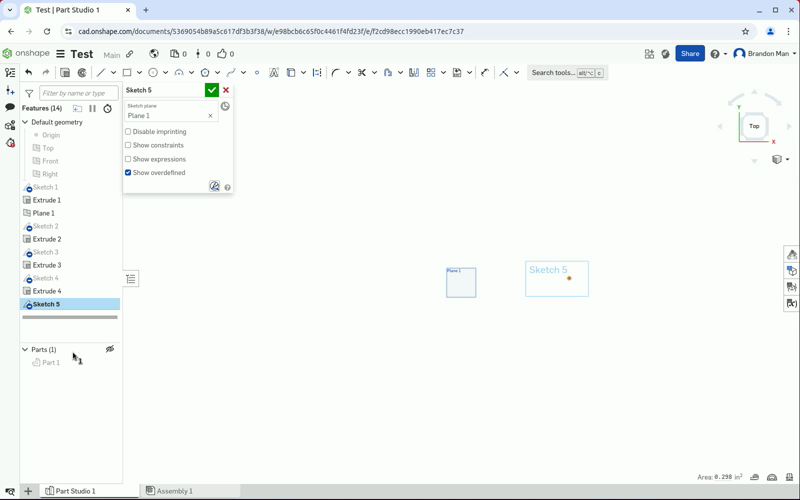
key(shift+y)
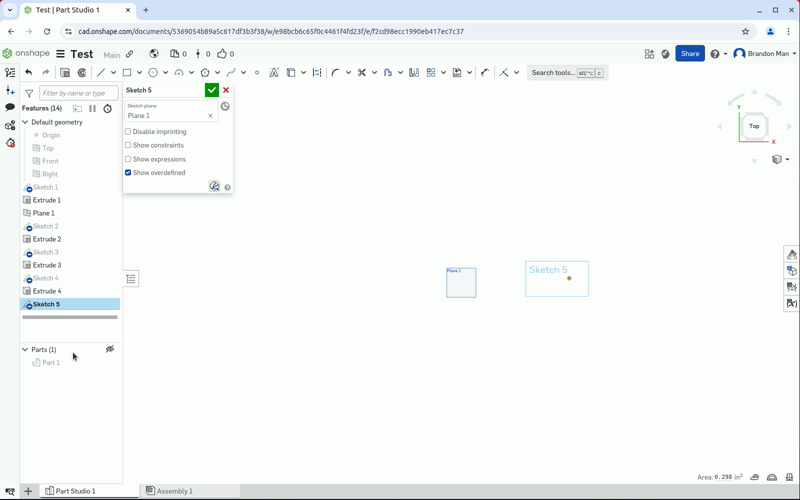
key(shift+e)
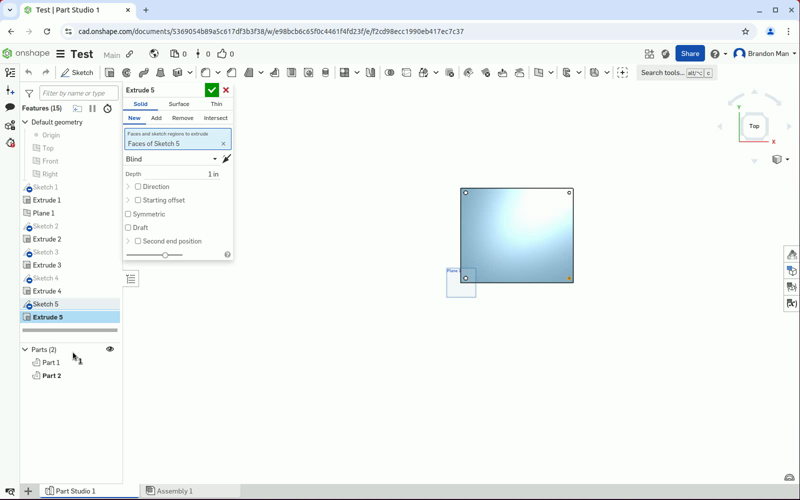
mouse_move(143, 106)
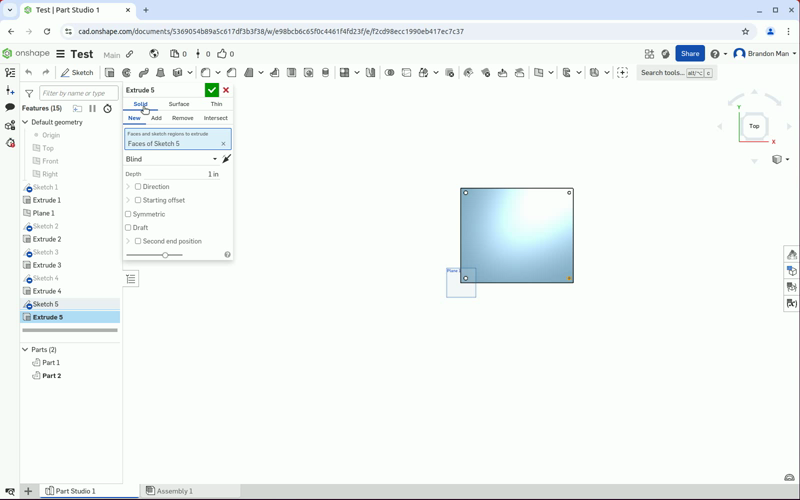
click(143, 106)
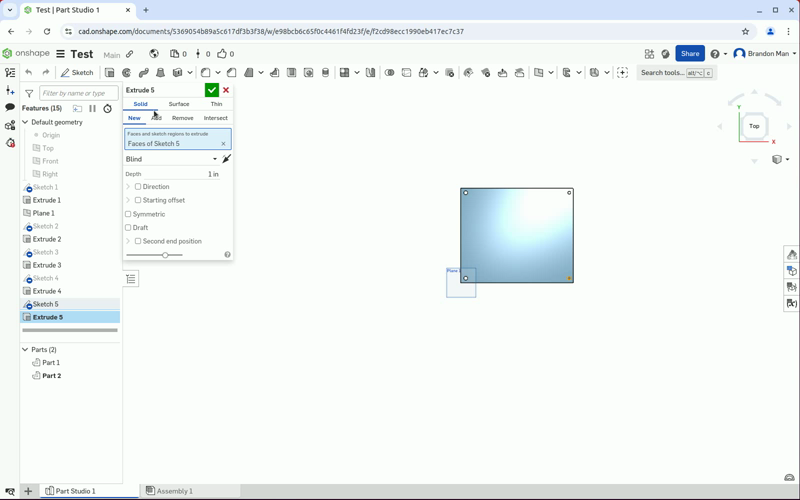
mouse_move(186, 120)
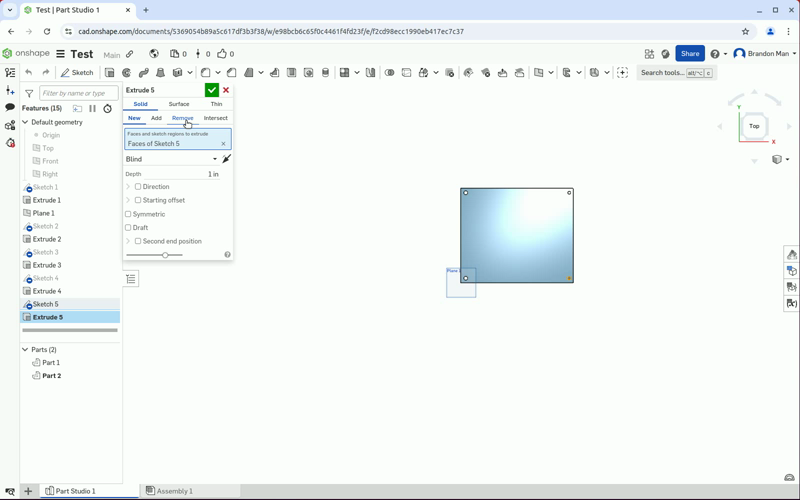
click(186, 120)
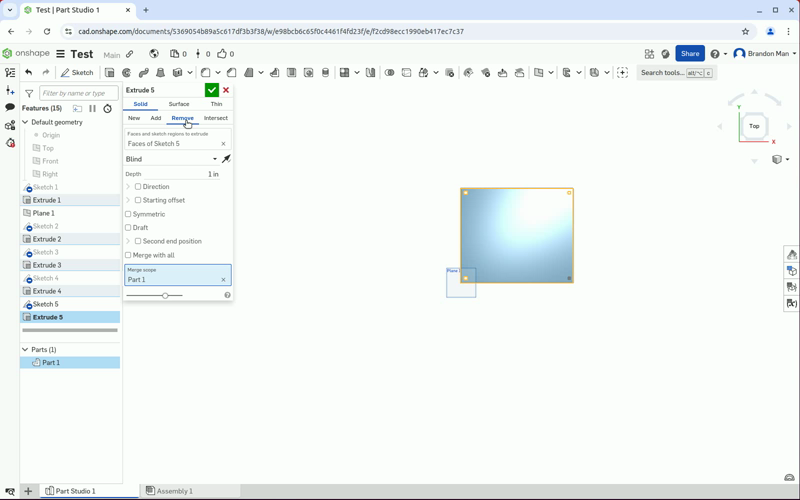
key(tab, 4)
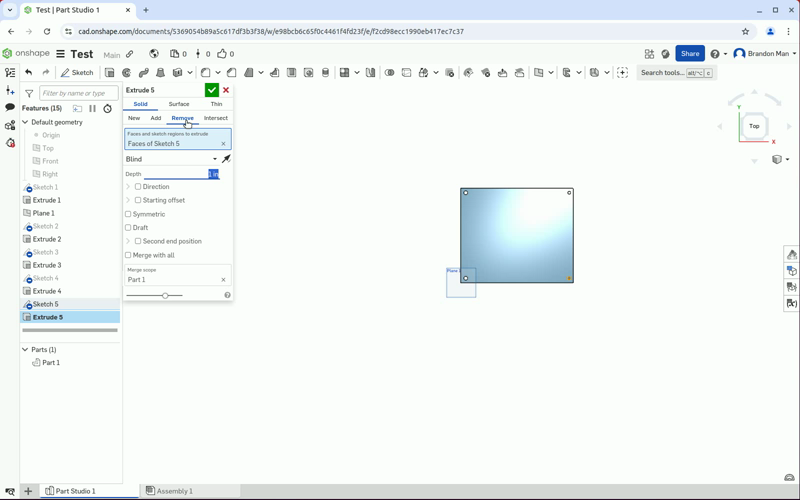
text(2.166)
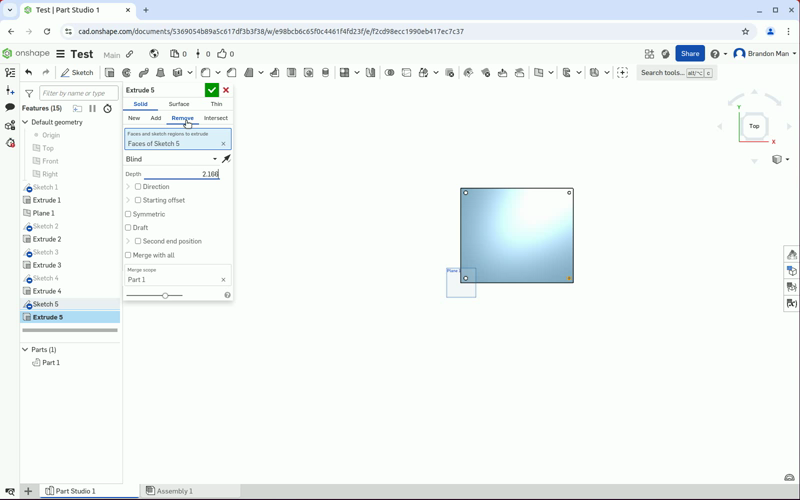
key(tab, 6)
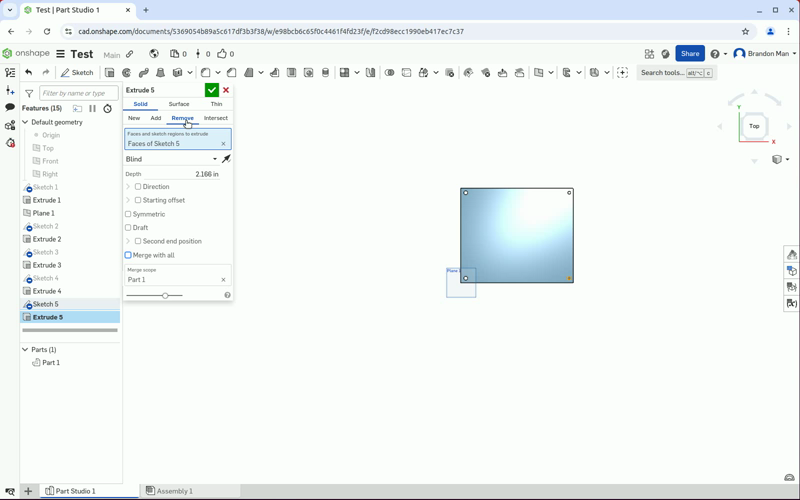
key(space)
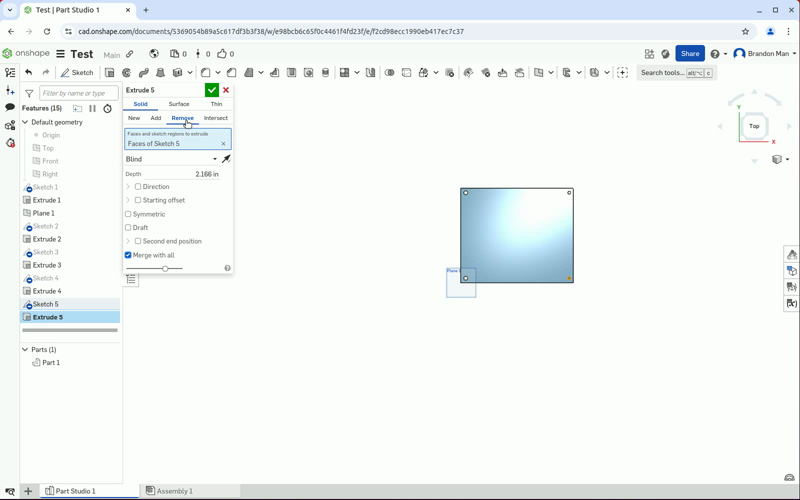
key(enter)
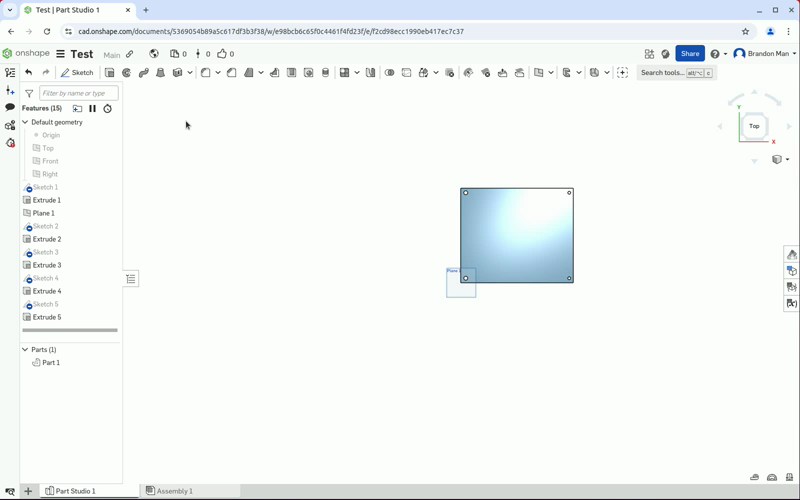
key(shift+h)
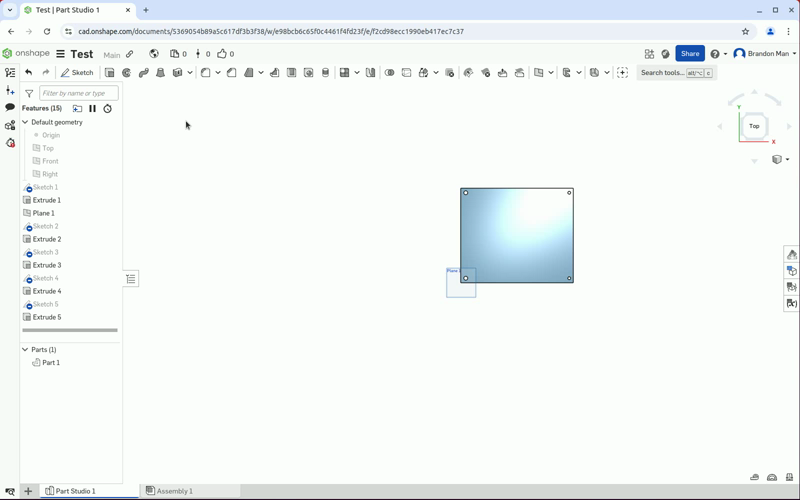
key(shift+h)
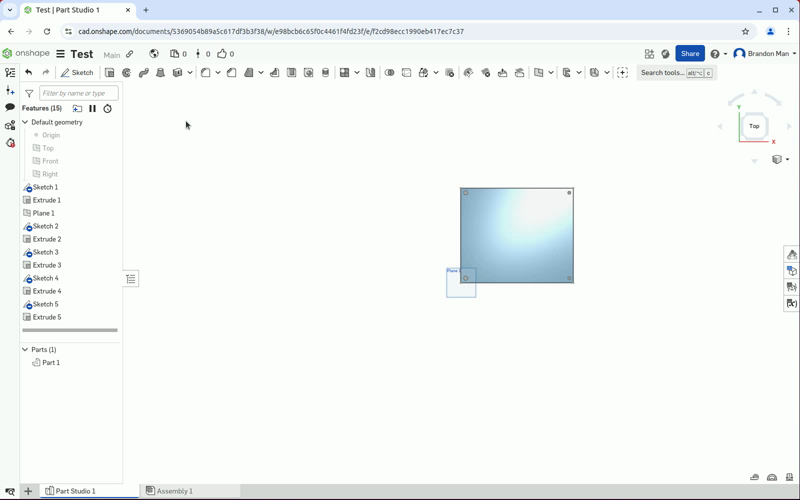
key(shift+7)
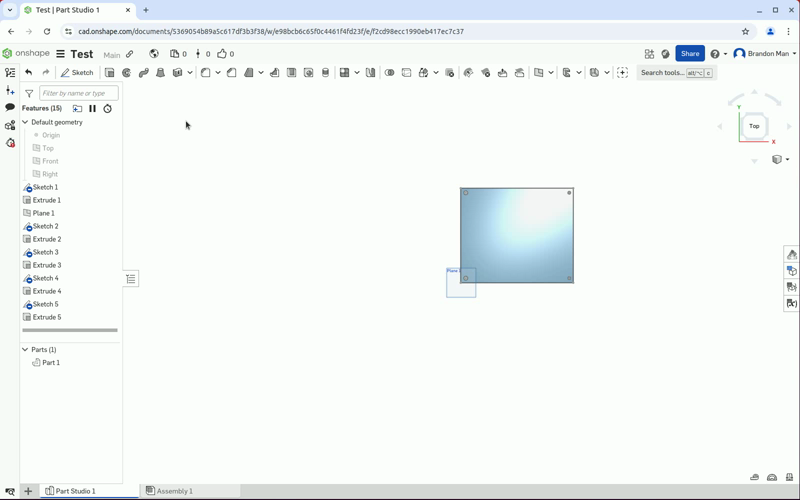
key(up, 3)
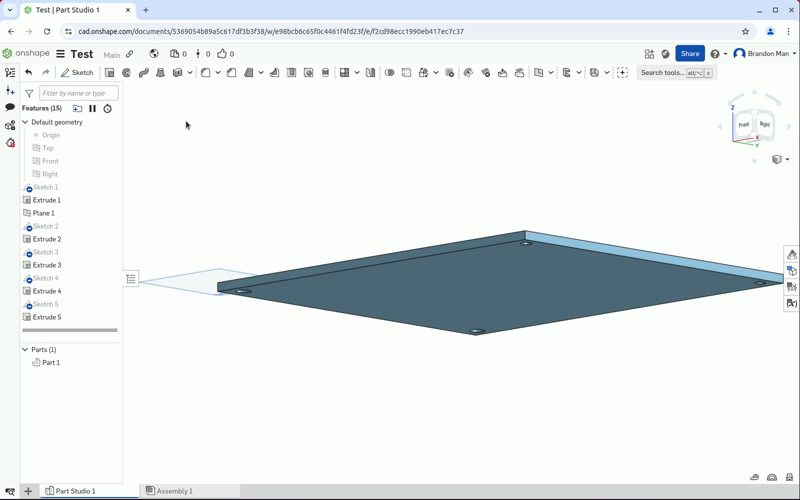
key(left, 3)
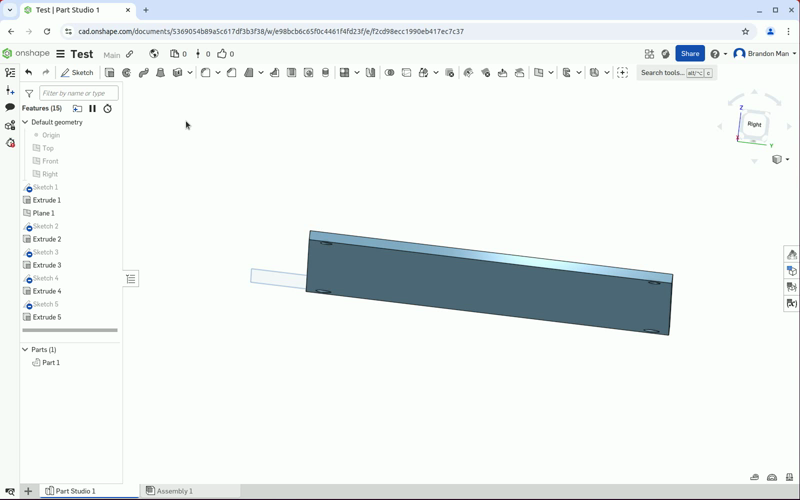
key(right, 3)
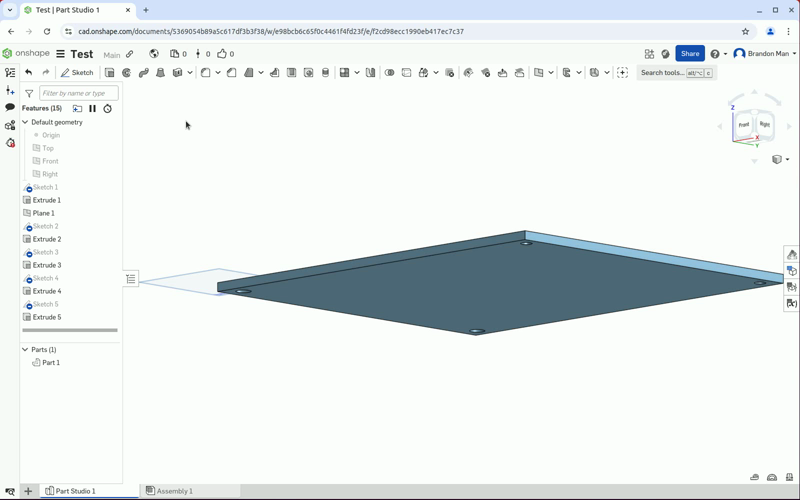
key(down, 3)
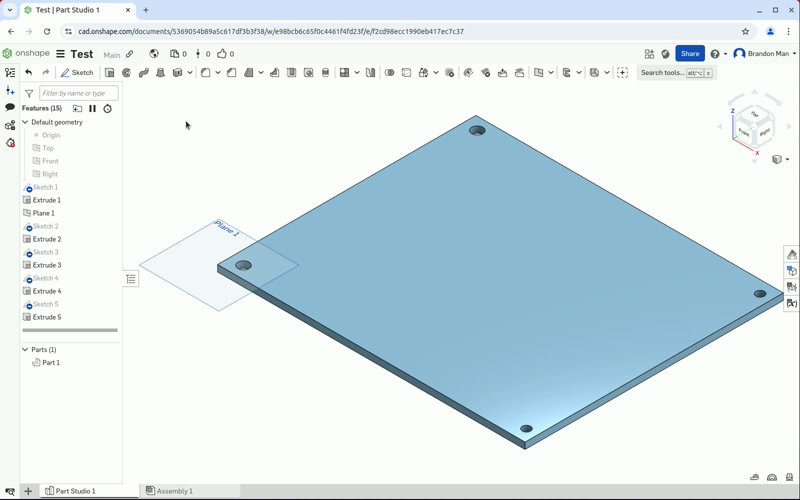
mouse_move(73, 189)
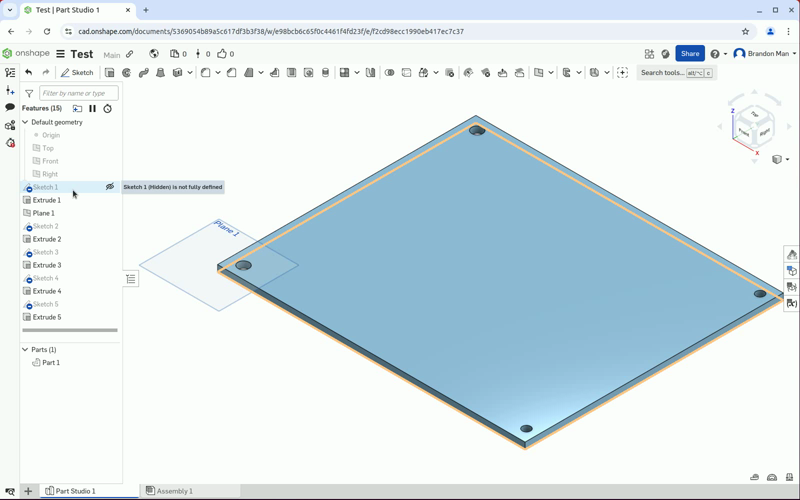
click(73, 189)